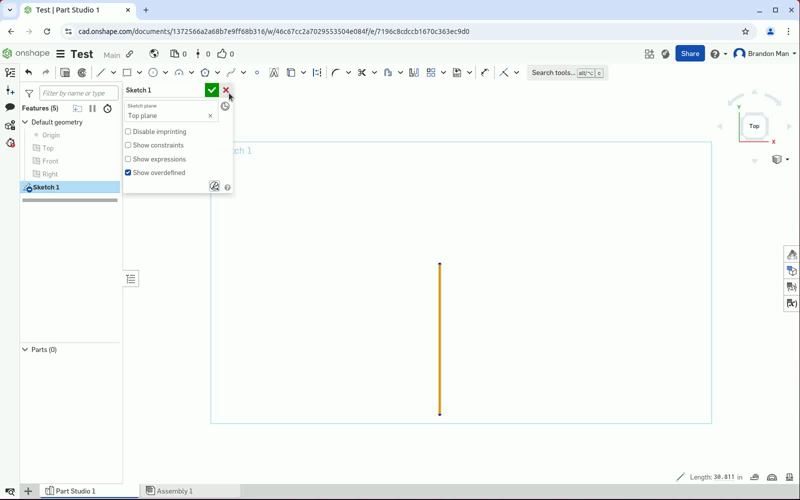
key(shift+h)
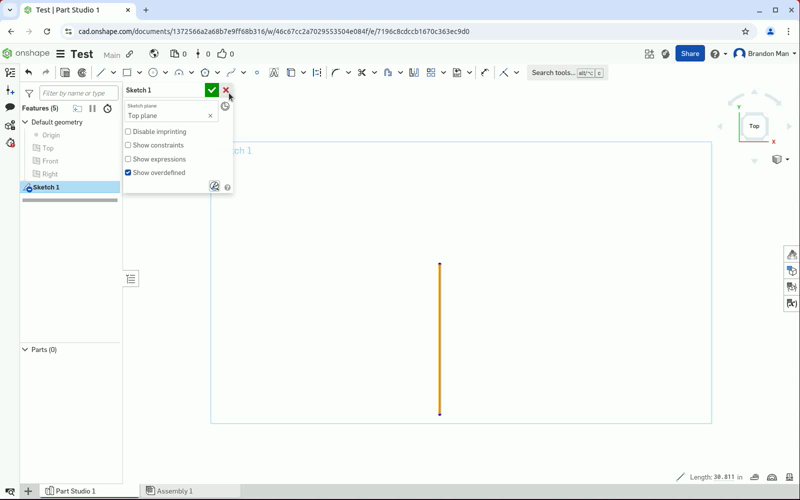
key(shift+s)
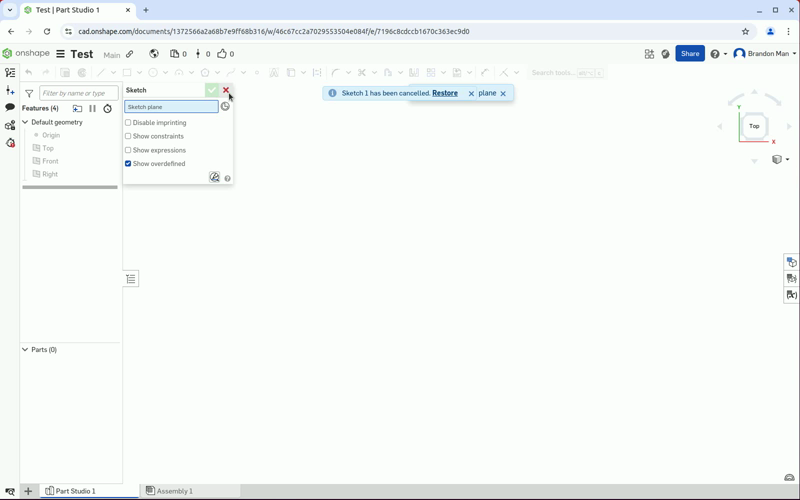
mouse_move(73, 150)
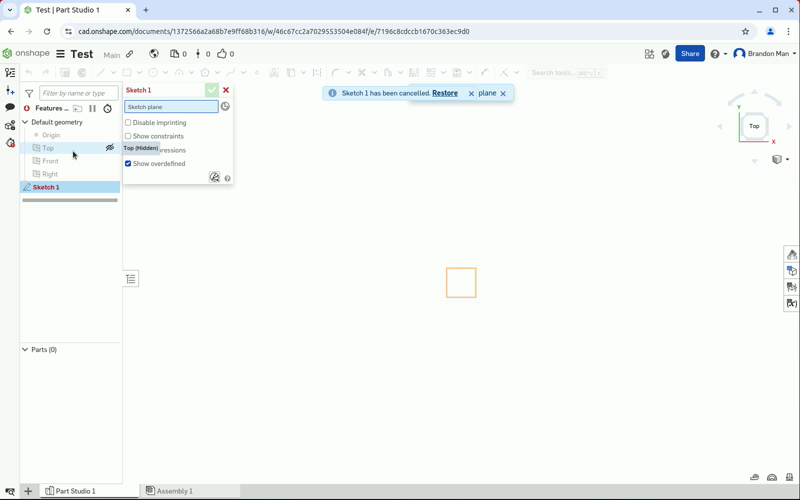
click(73, 150)
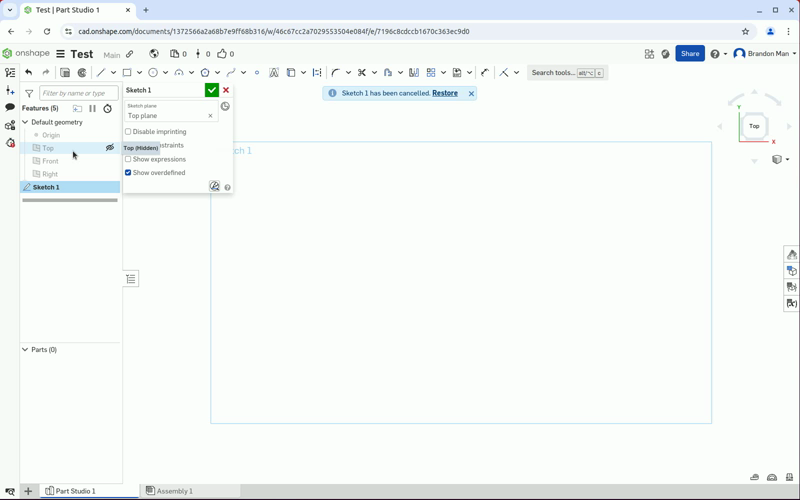
mouse_move(73, 352)
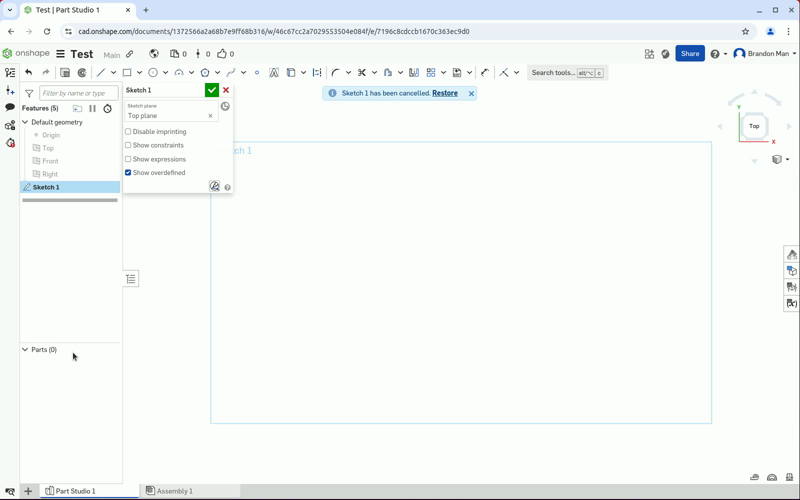
key(y)
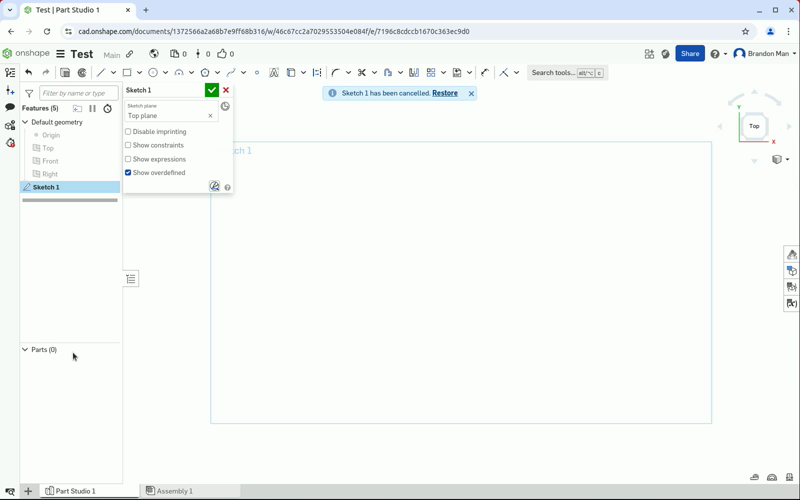
key(l)
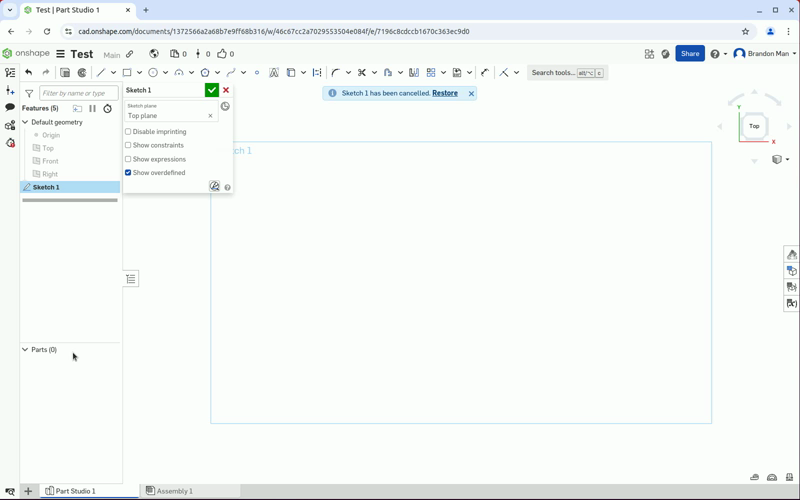
key_down(shift)
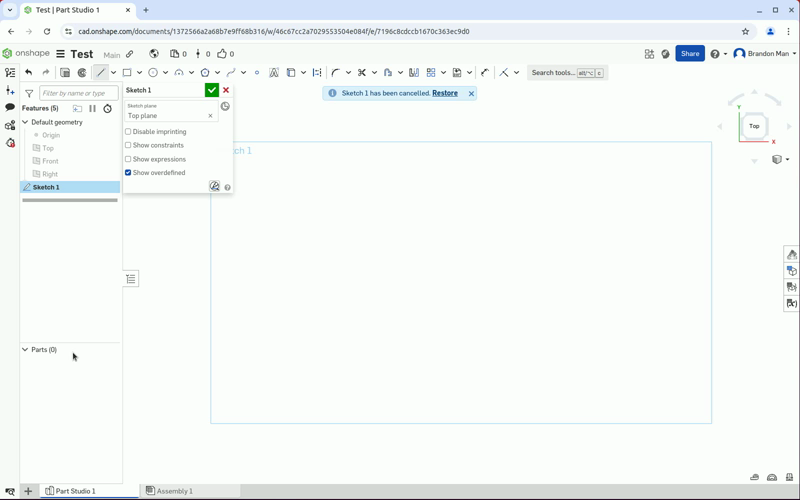
mouse_move(348, 322)
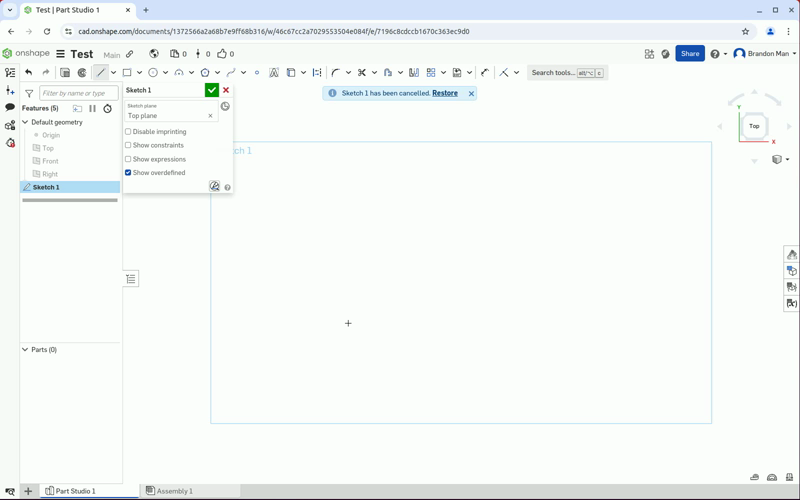
click(348, 322)
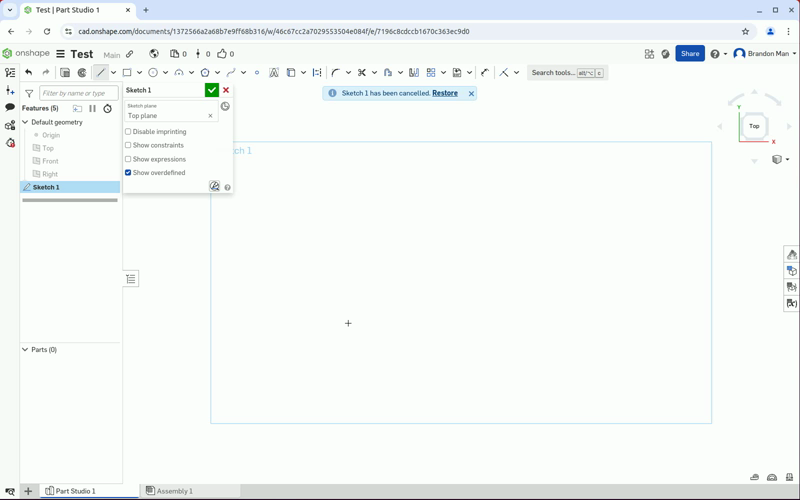
key_up(shift)
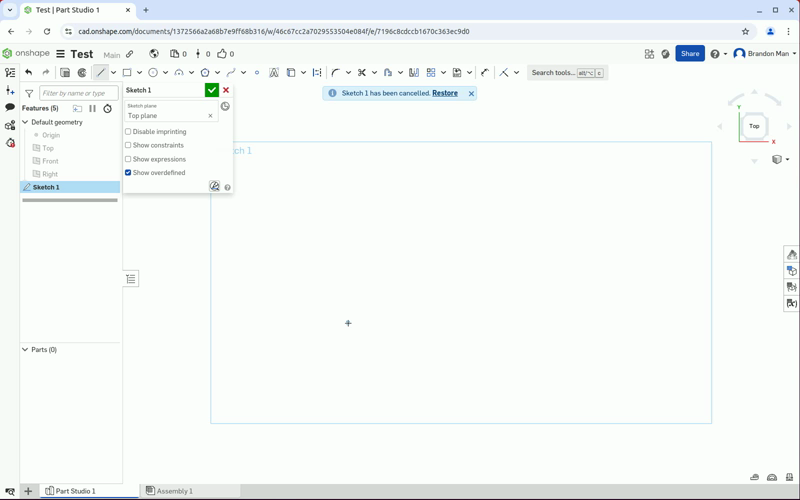
key_down(shift)
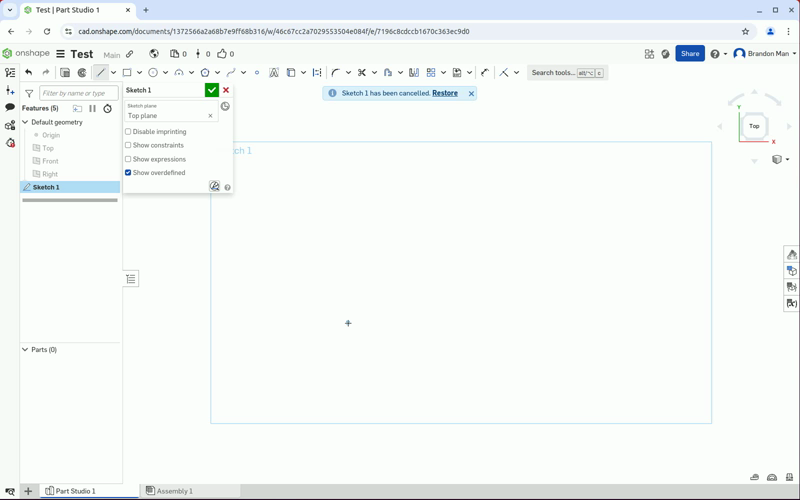
mouse_move(498, 322)
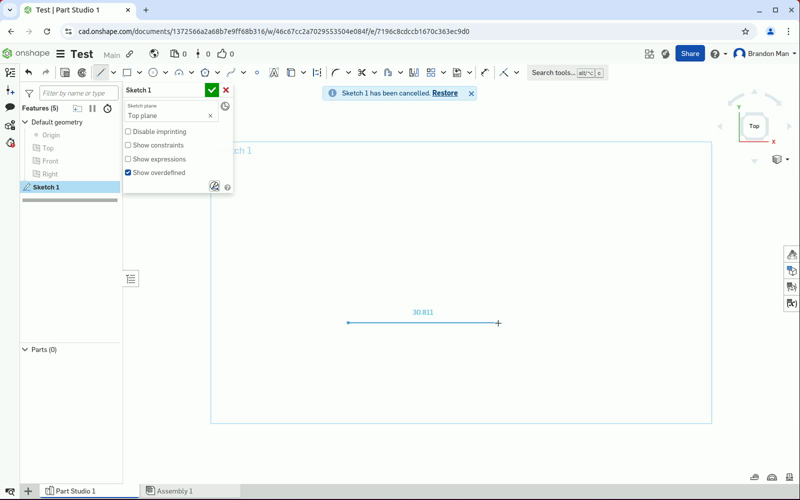
click(498, 322)
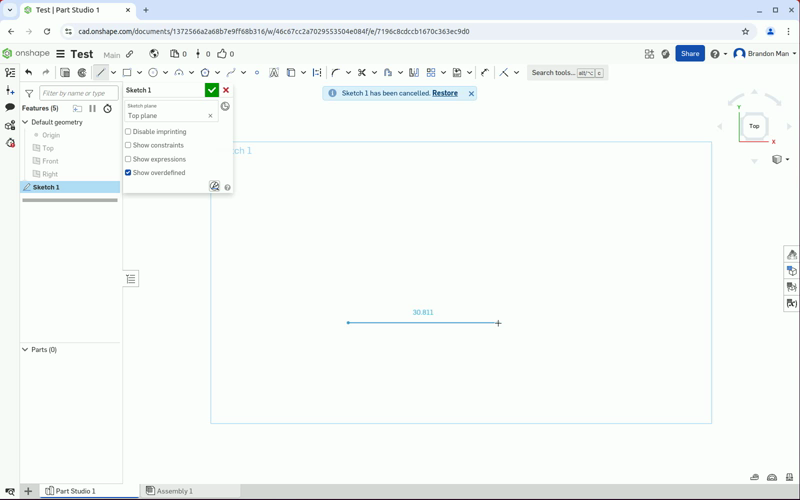
key_up(shift)
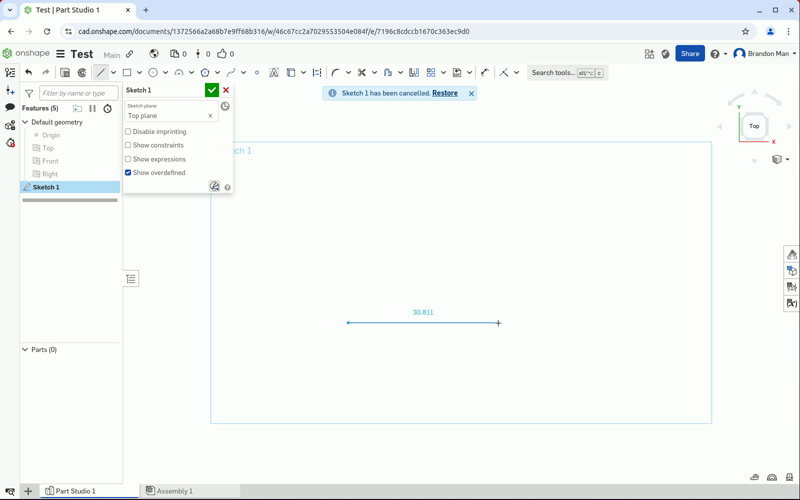
key_down(shift)
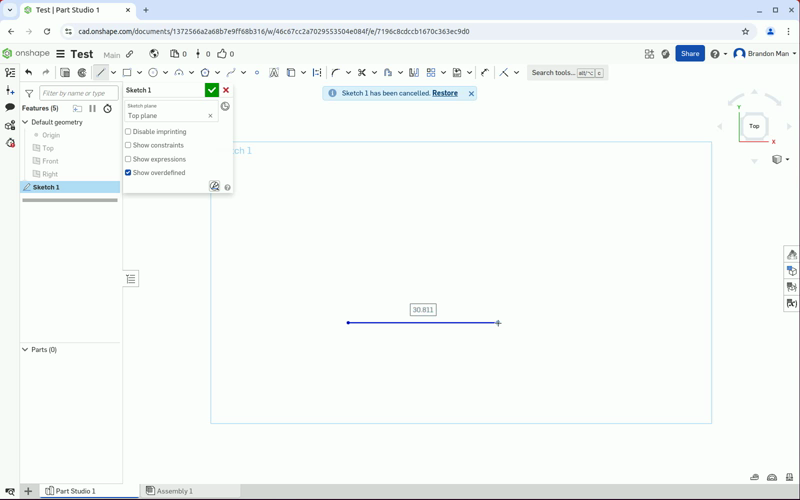
mouse_move(498, 244)
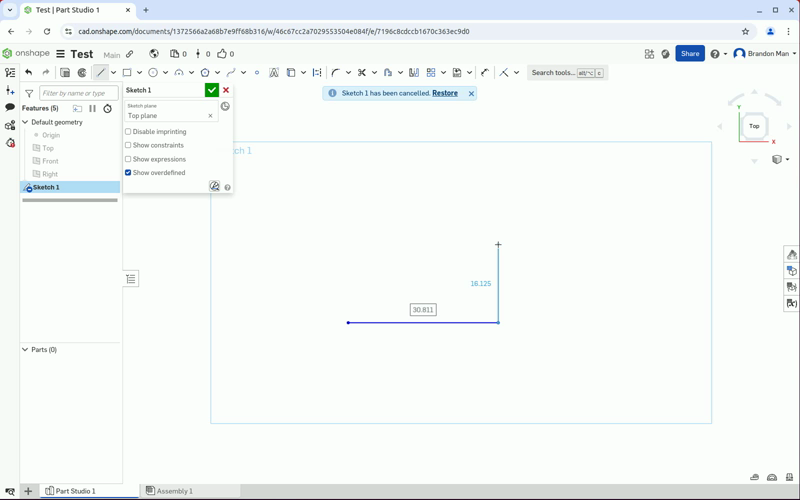
click(498, 244)
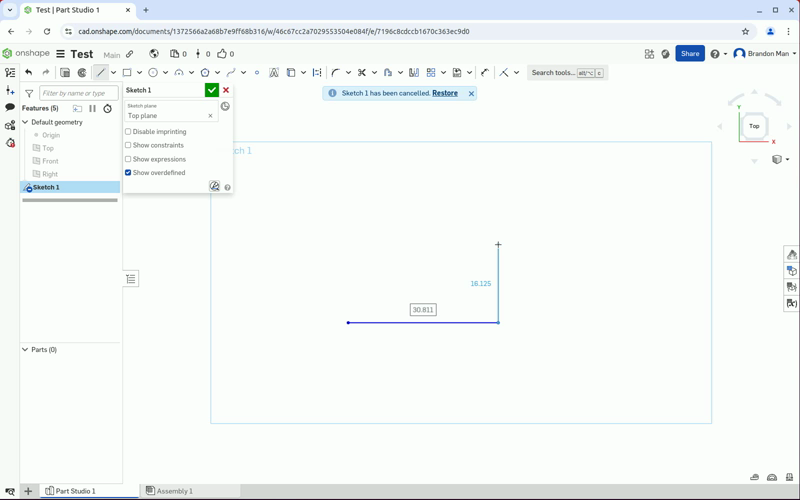
key_up(shift)
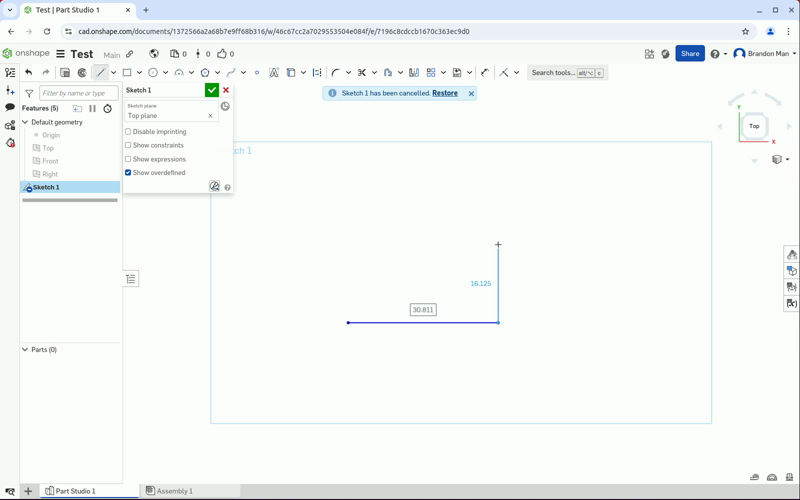
key_down(shift)
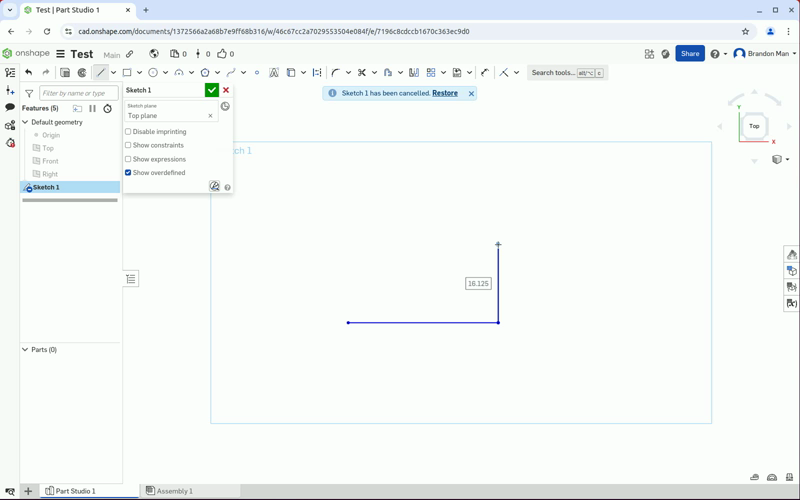
mouse_move(348, 244)
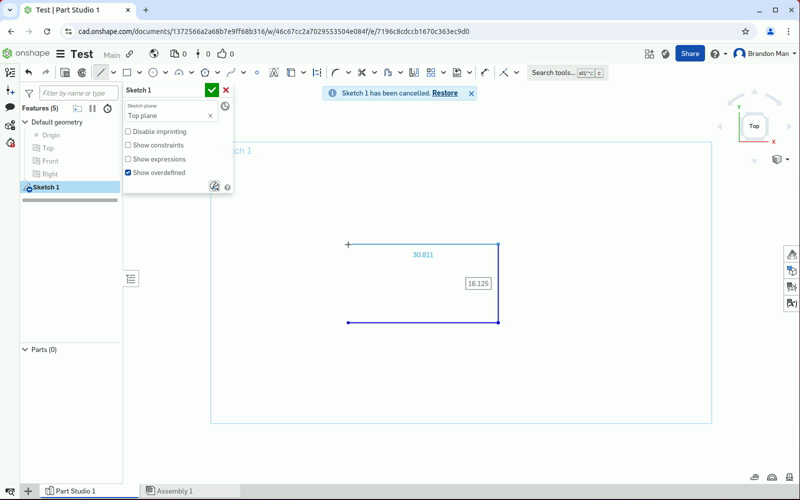
click(348, 244)
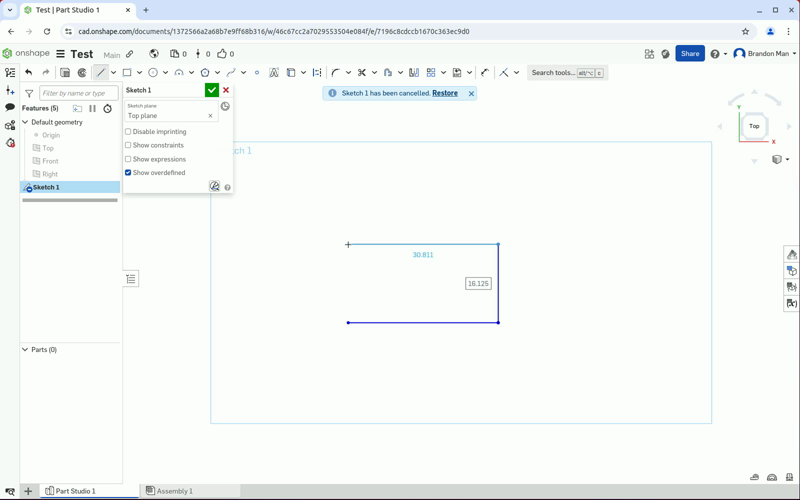
key_up(shift)
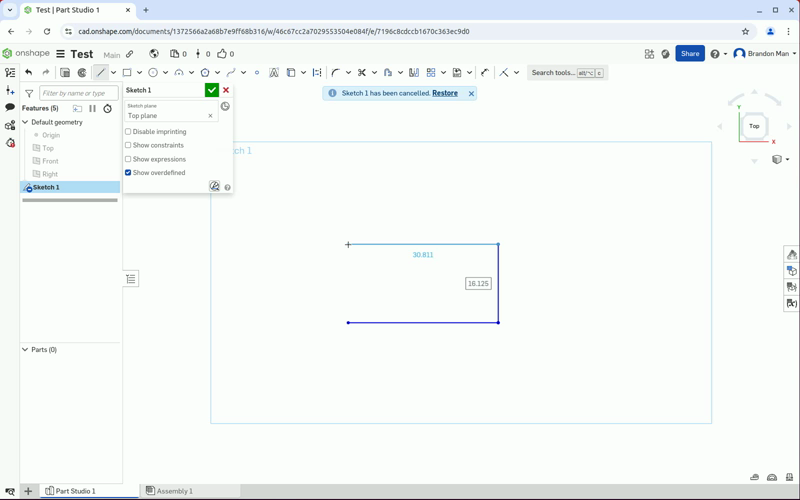
key_down(shift)
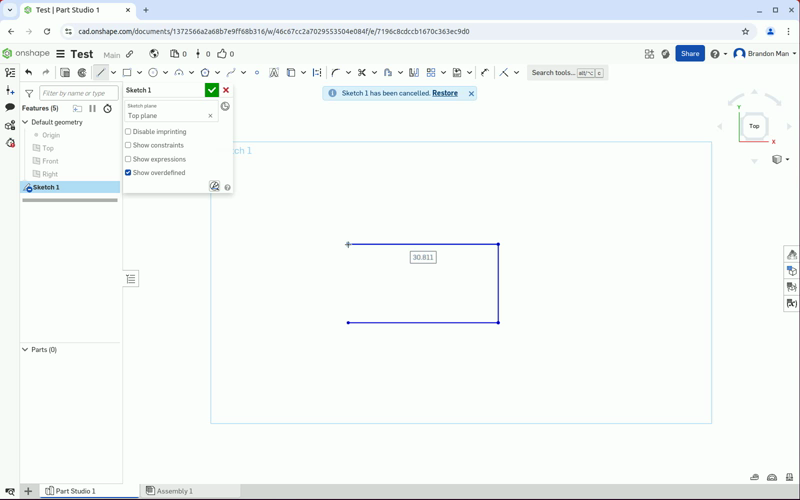
mouse_move(348, 322)
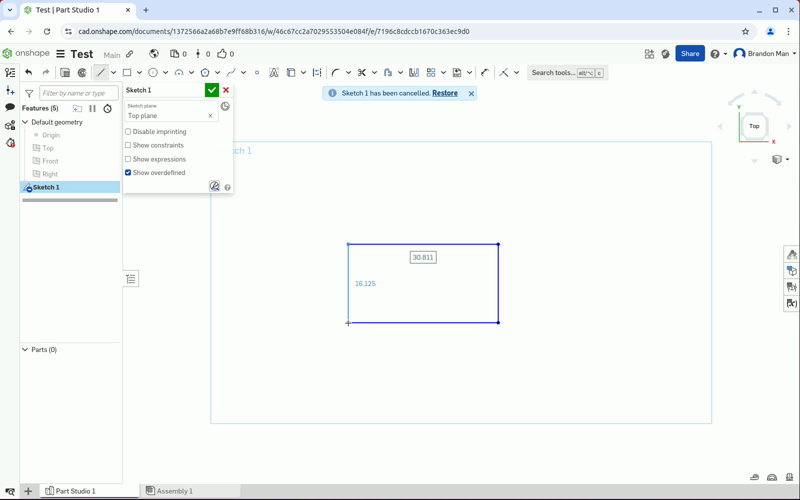
key_up(shift)
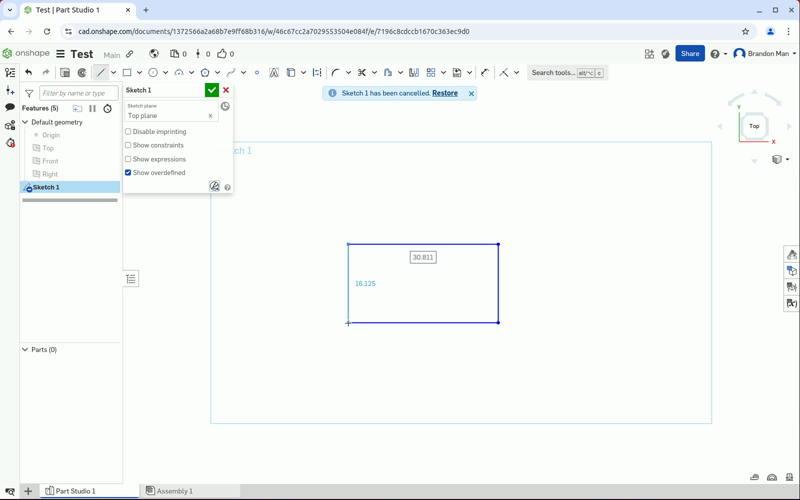
click(348, 322)
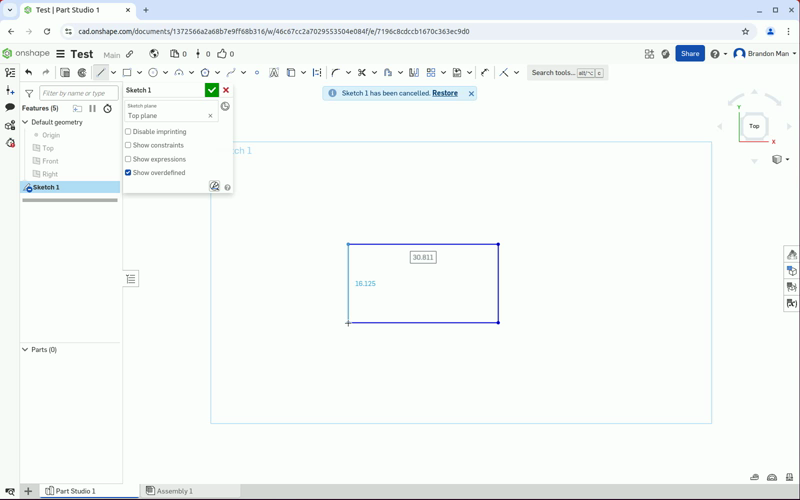
key(esc)
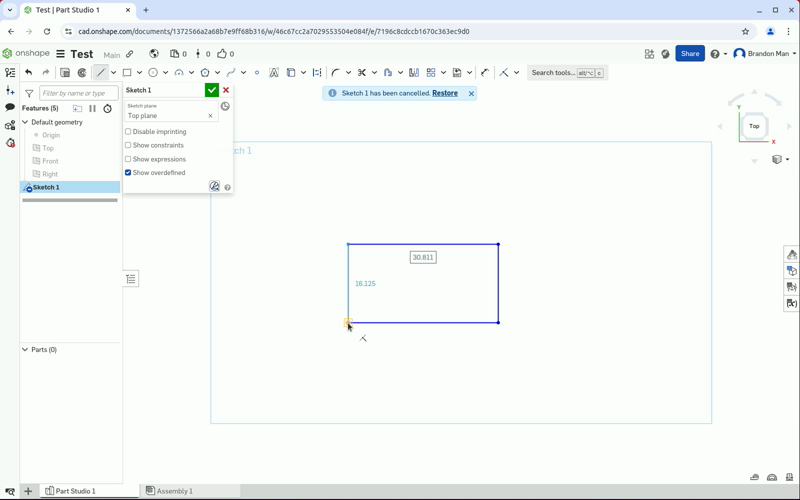
mouse_move(404, 276)
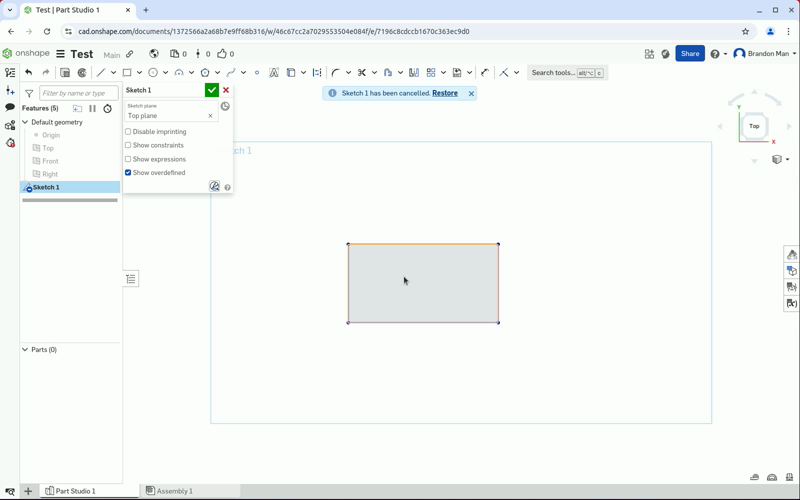
click(404, 276)
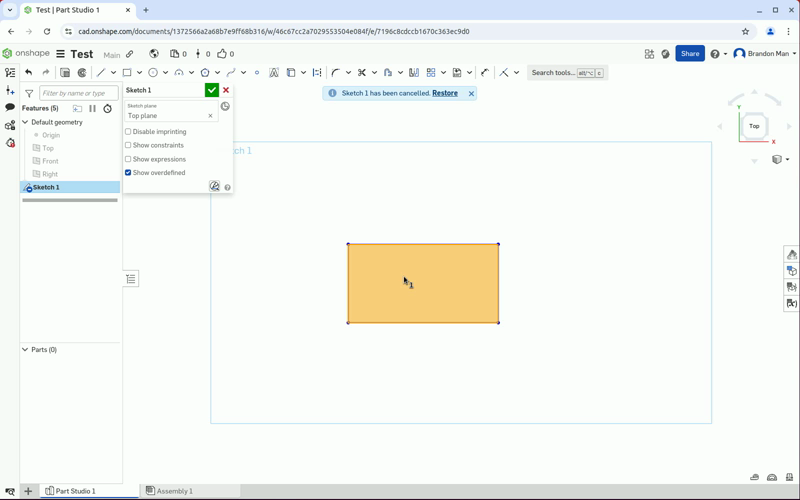
mouse_move(73, 352)
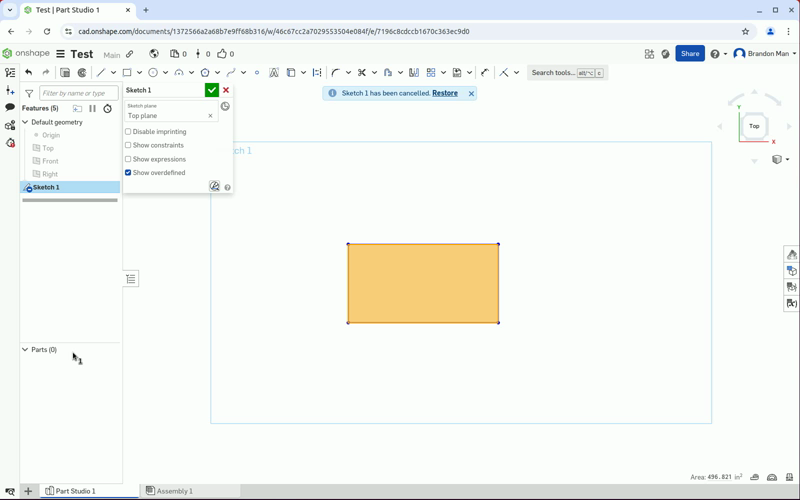
key(shift+y)
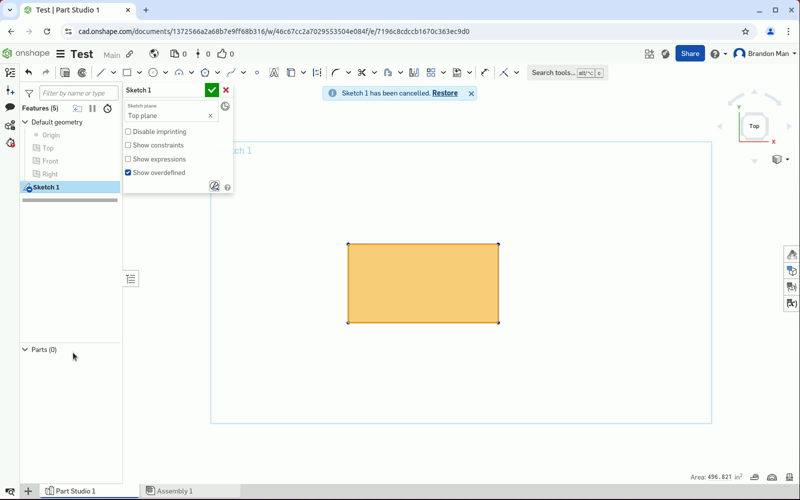
key(shift+e)
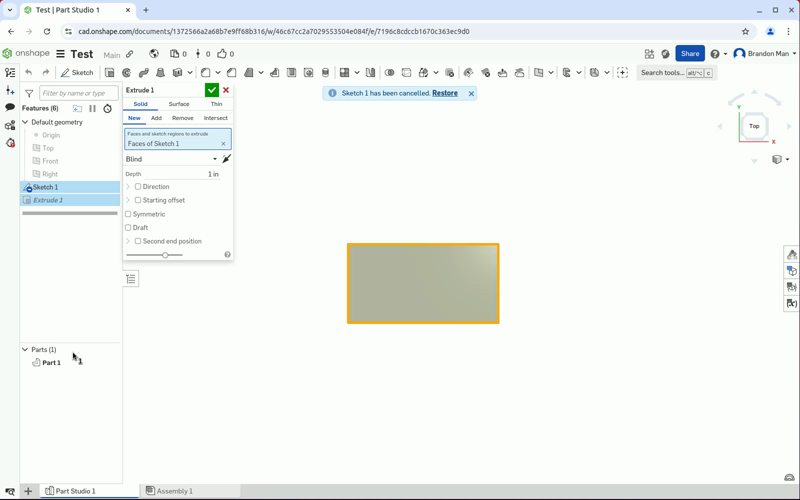
mouse_move(143, 106)
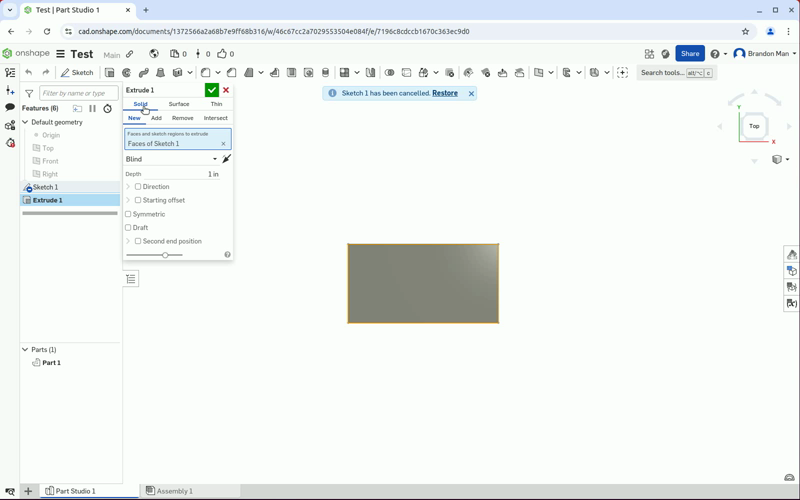
click(143, 106)
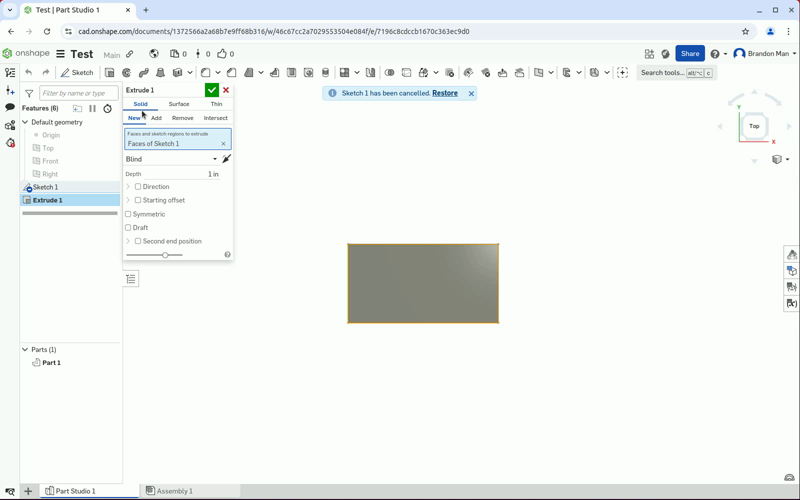
mouse_move(137, 120)
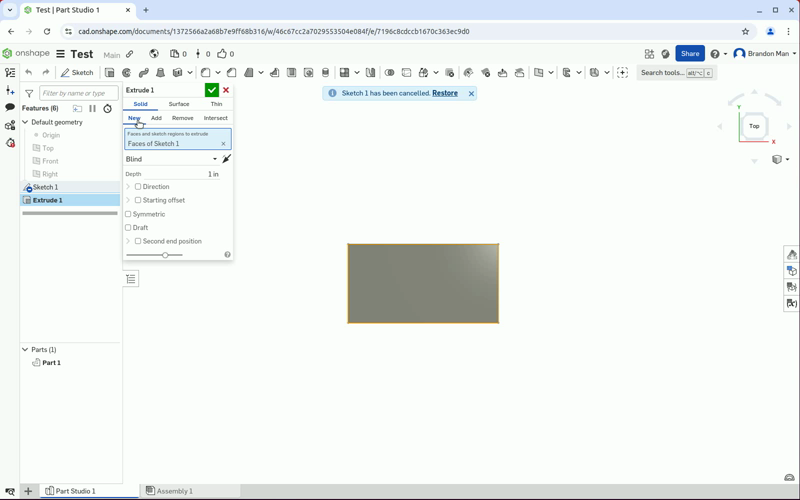
click(137, 120)
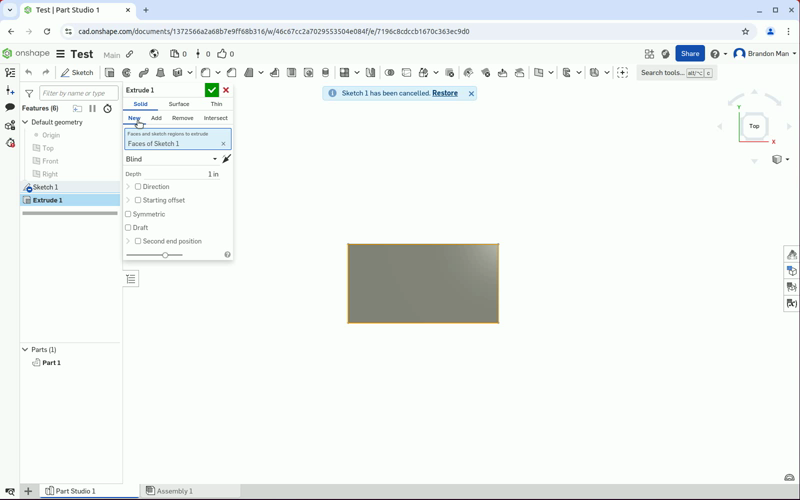
key(tab, 4)
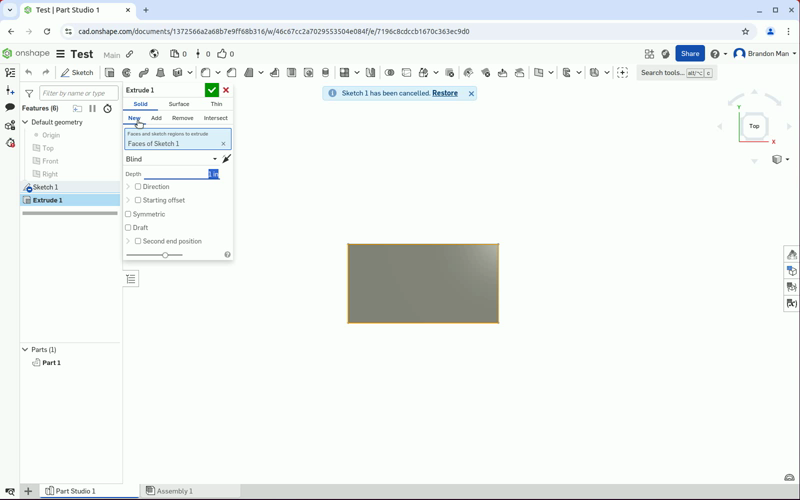
text(-3.851)
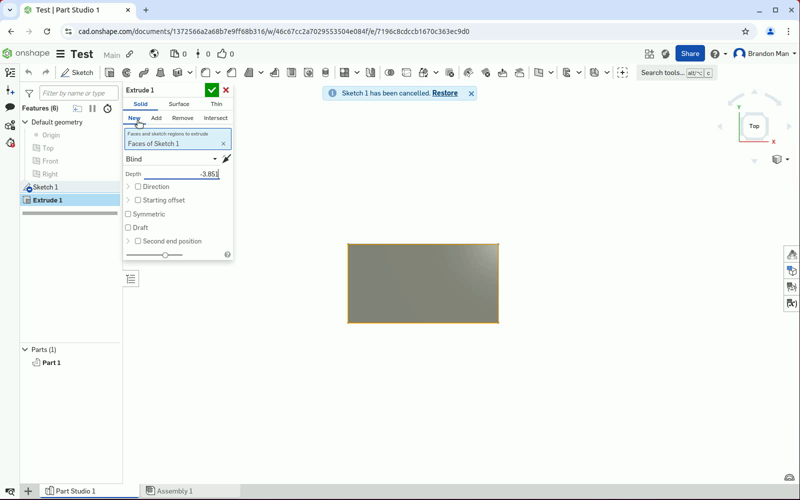
key(enter)
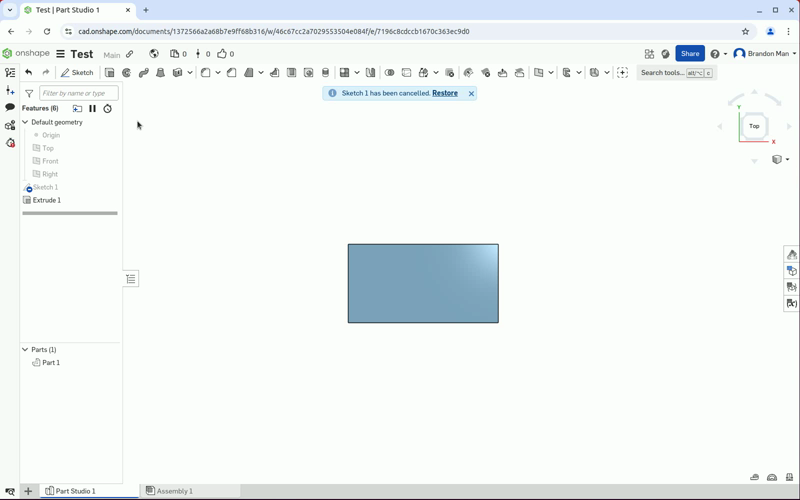
key(shift+h)
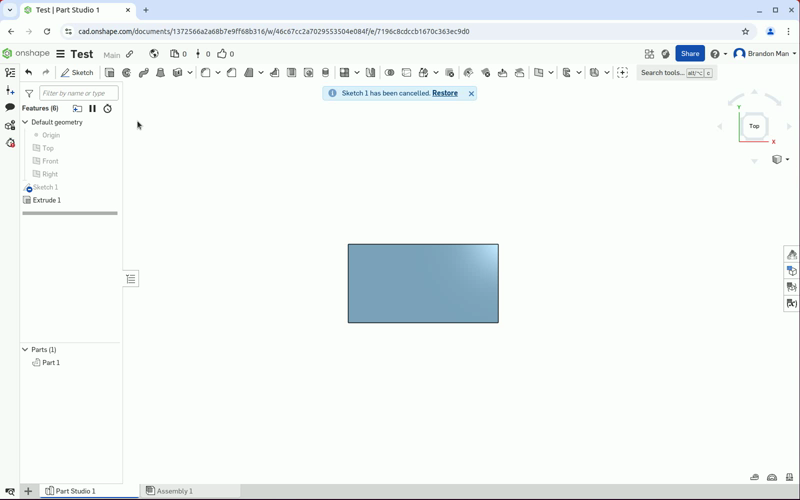
key(shift+h)
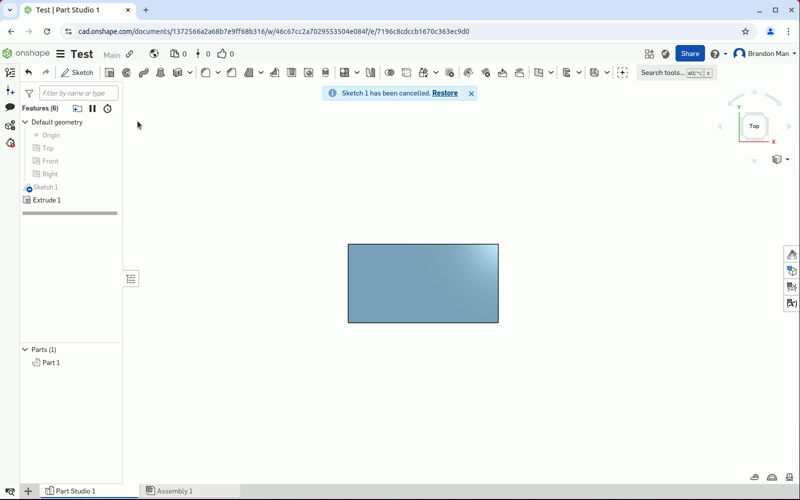
mouse_move(73, 189)
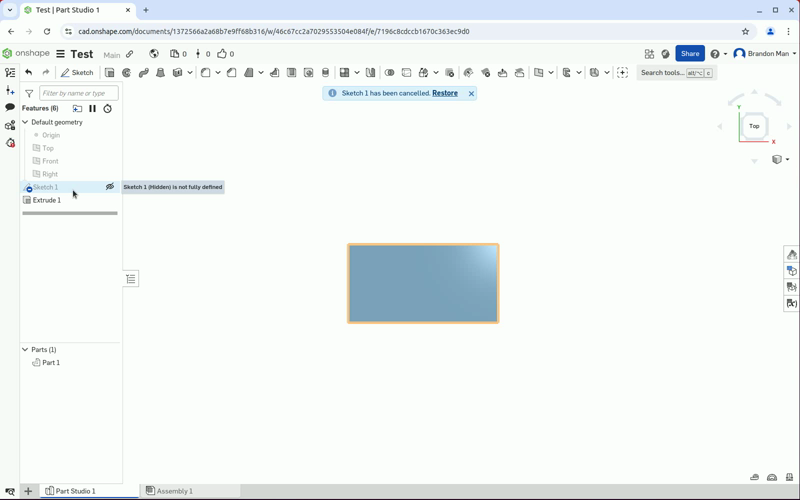
click(73, 189)
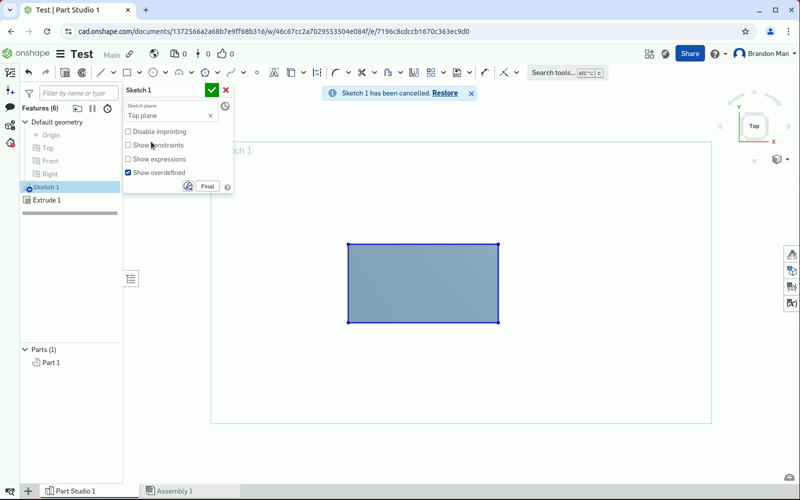
mouse_move(229, 92)
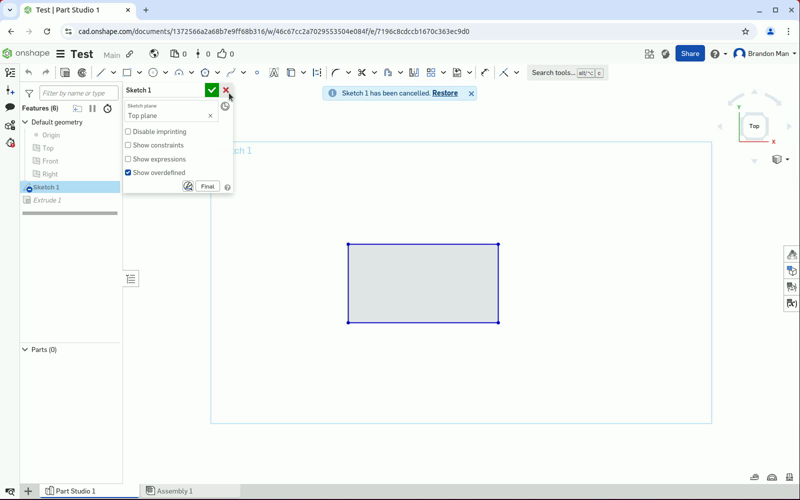
click(229, 92)
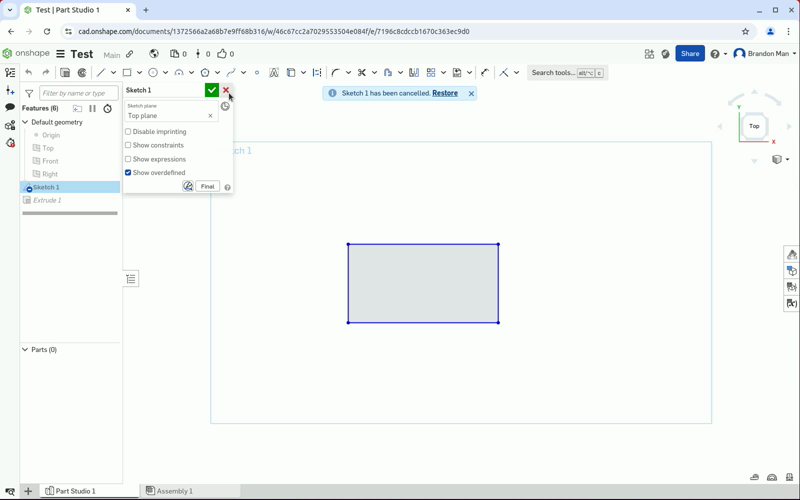
key(shift+s)
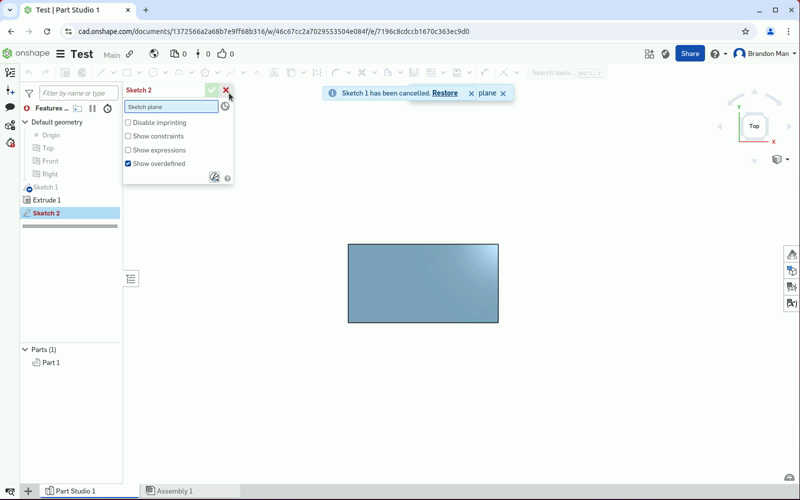
mouse_move(73, 150)
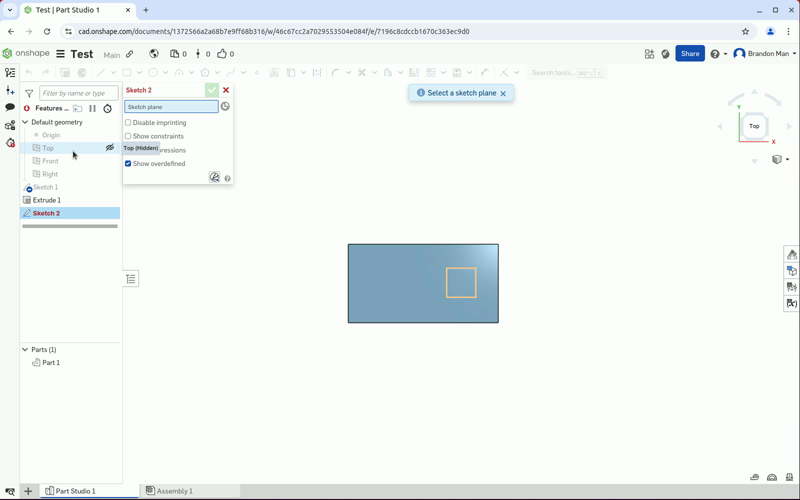
click(73, 150)
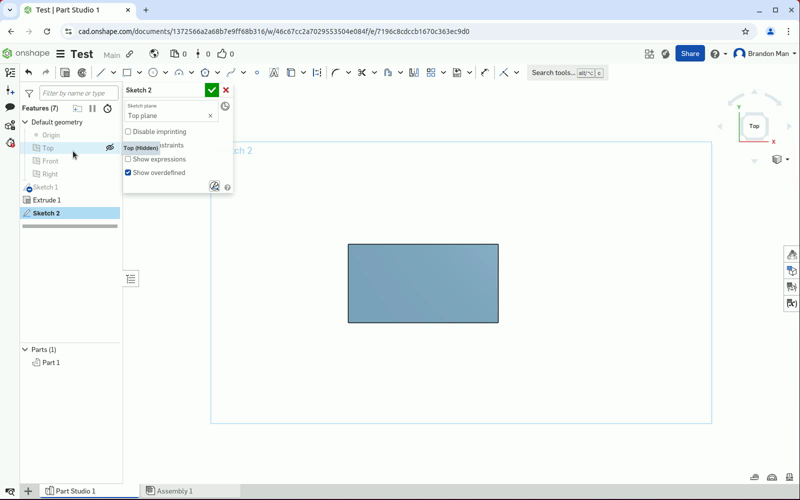
mouse_move(73, 352)
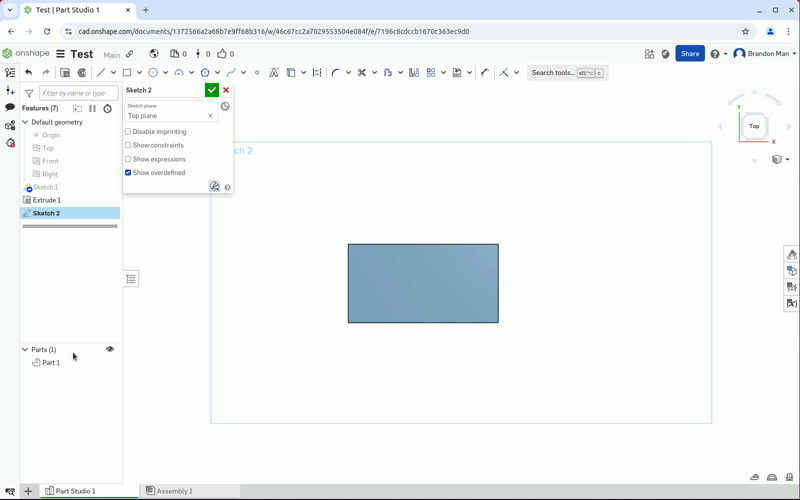
key(y)
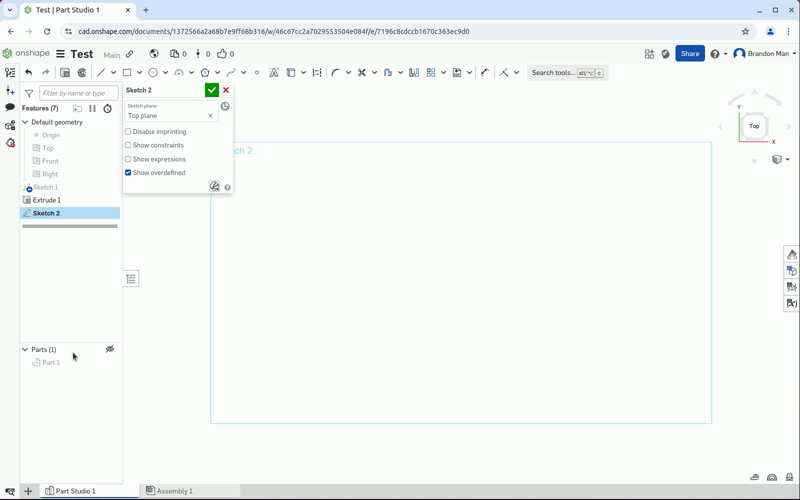
key(l)
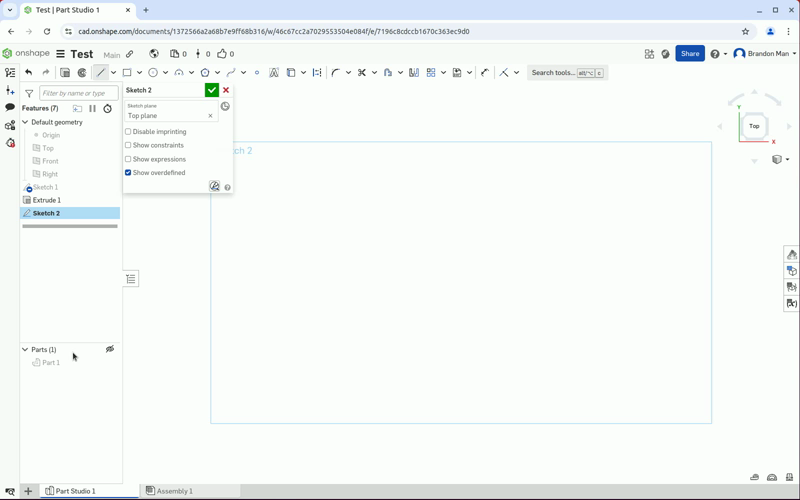
key_down(shift)
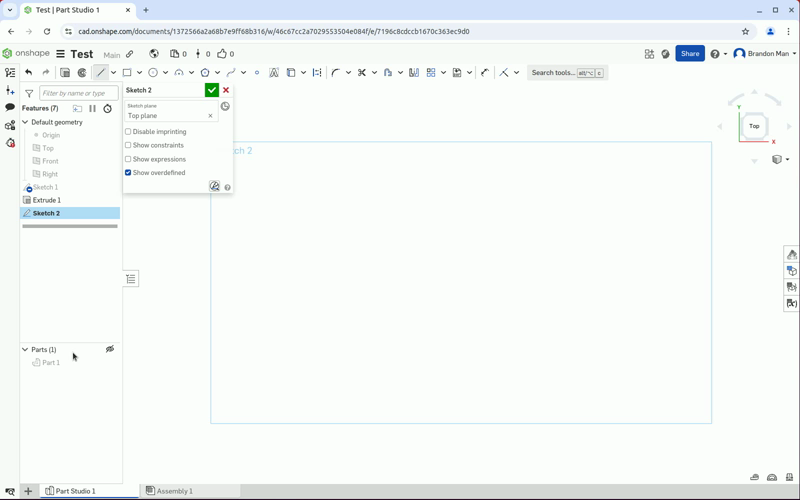
mouse_move(348, 293)
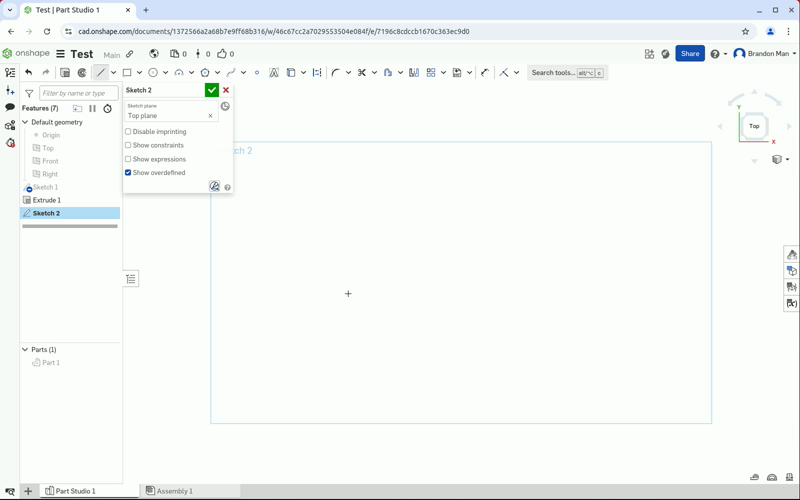
click(348, 293)
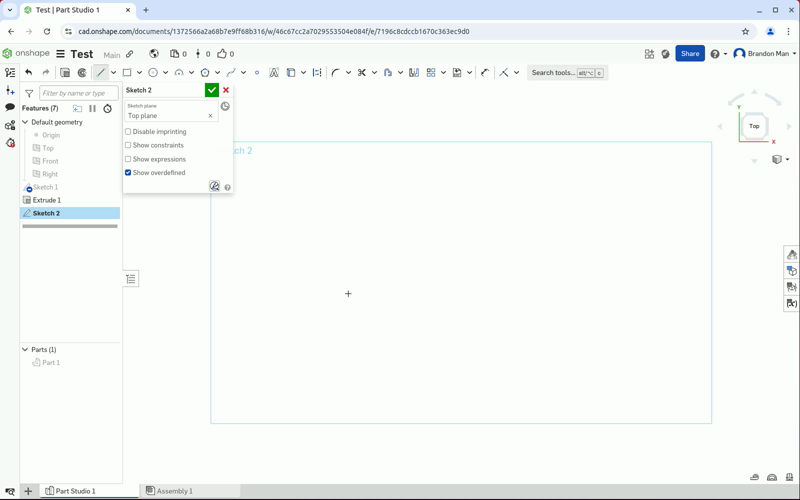
key_up(shift)
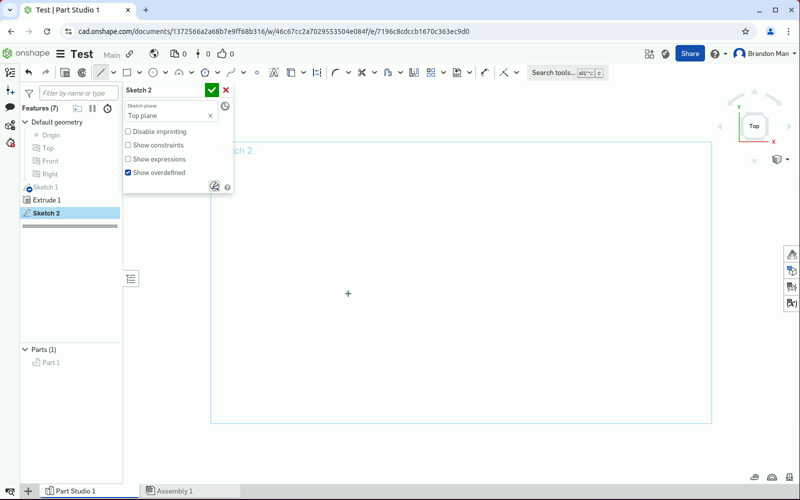
key_down(shift)
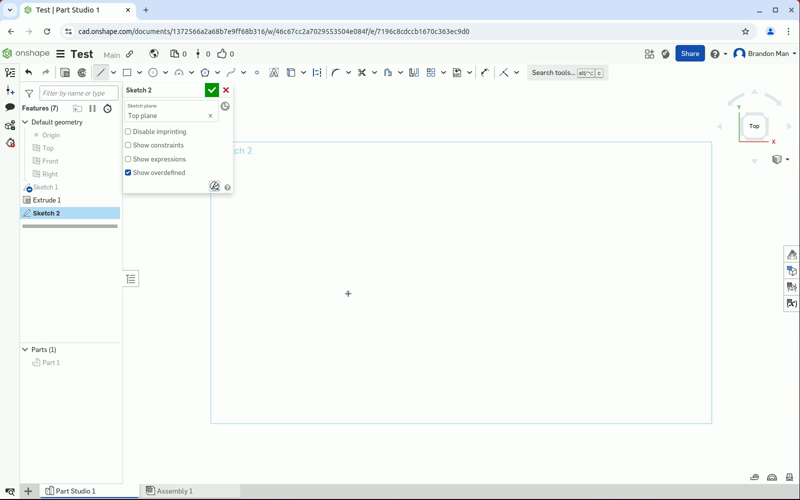
mouse_move(421, 293)
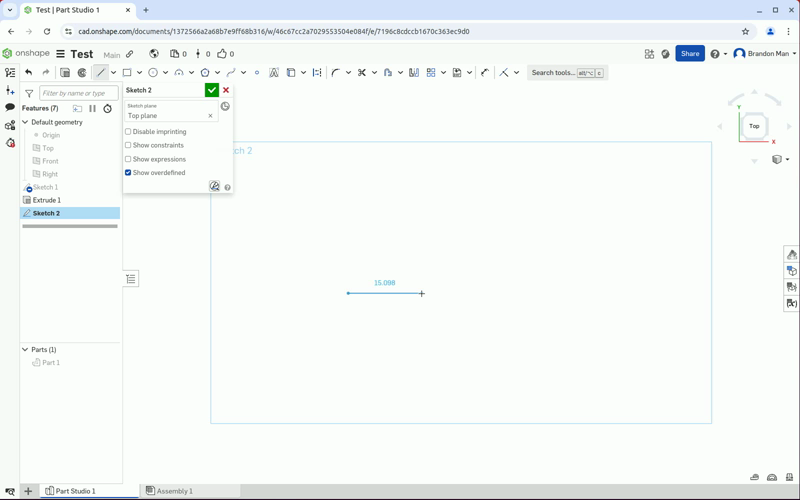
click(421, 293)
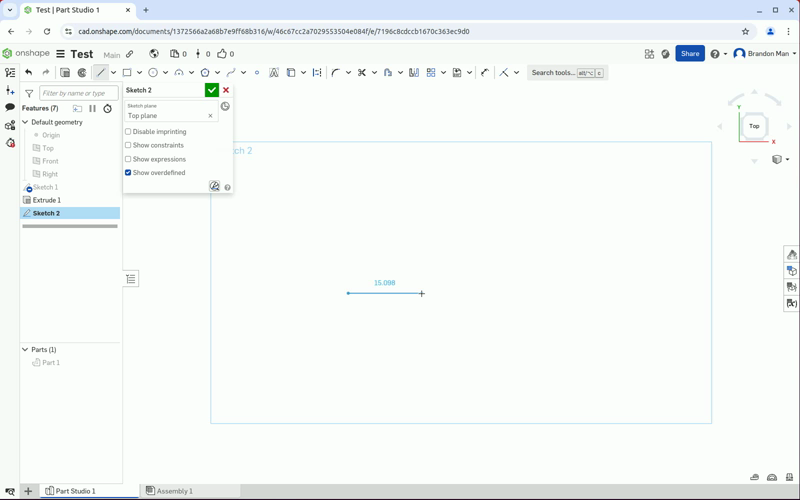
key_up(shift)
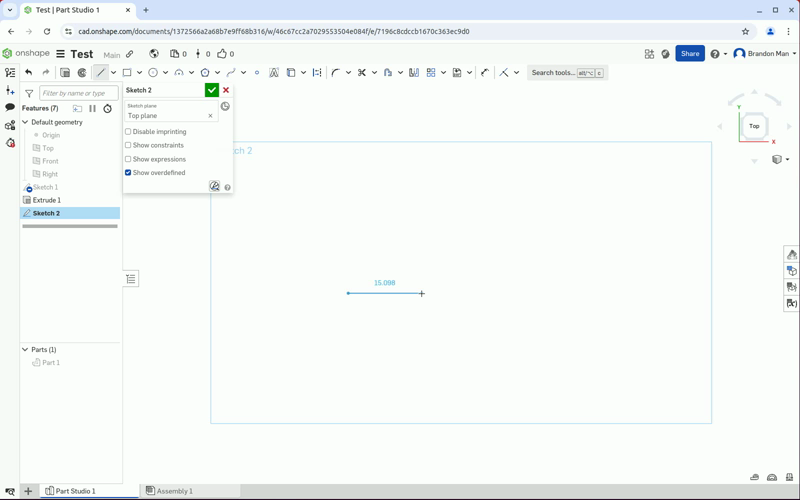
key_down(shift)
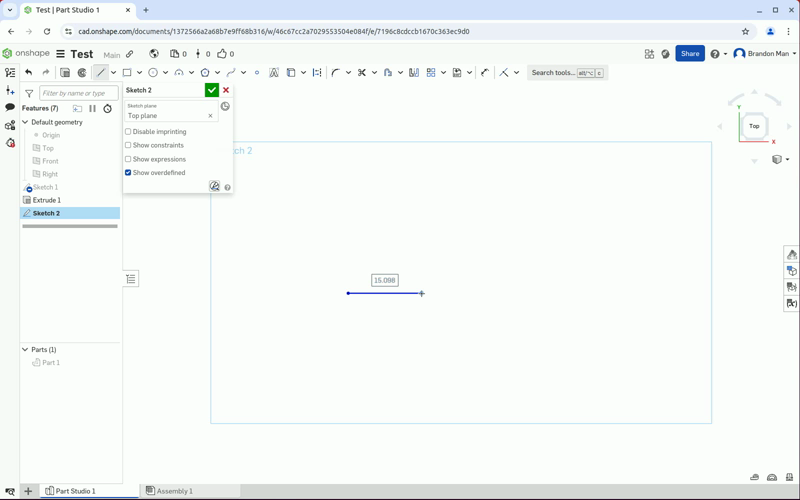
mouse_move(451, 293)
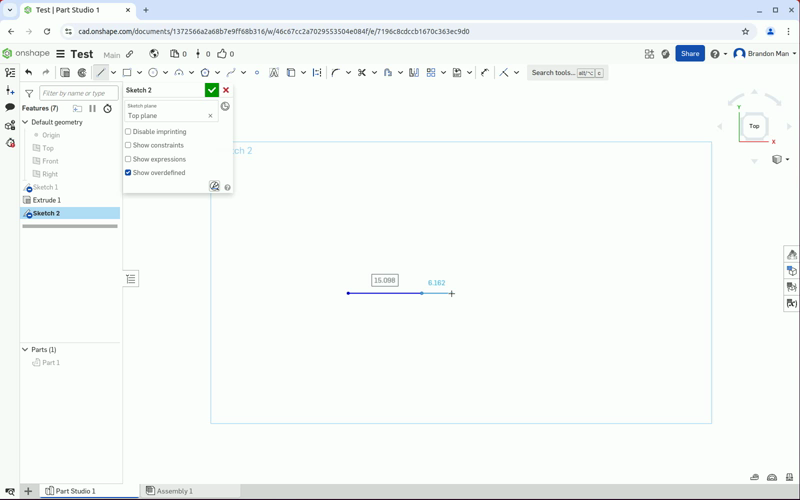
mouse_move(460, 286)
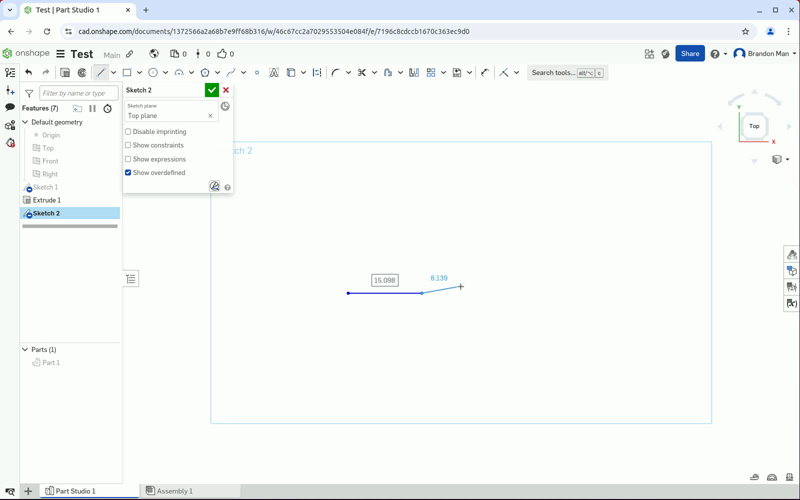
click(460, 286)
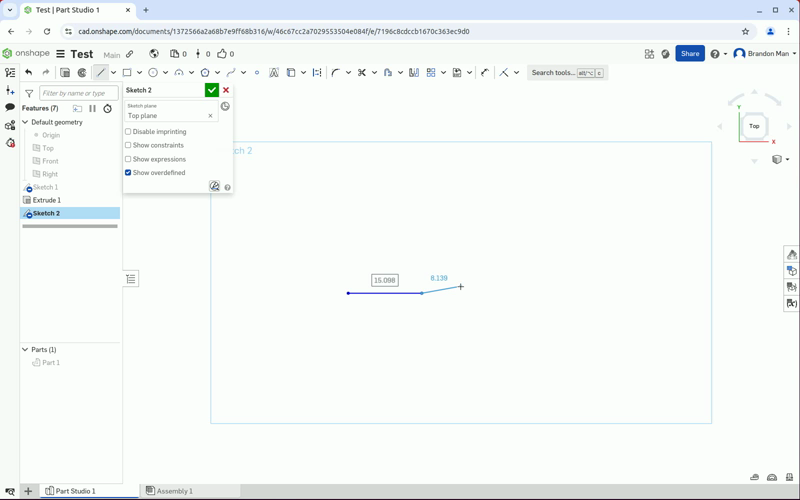
key_up(shift)
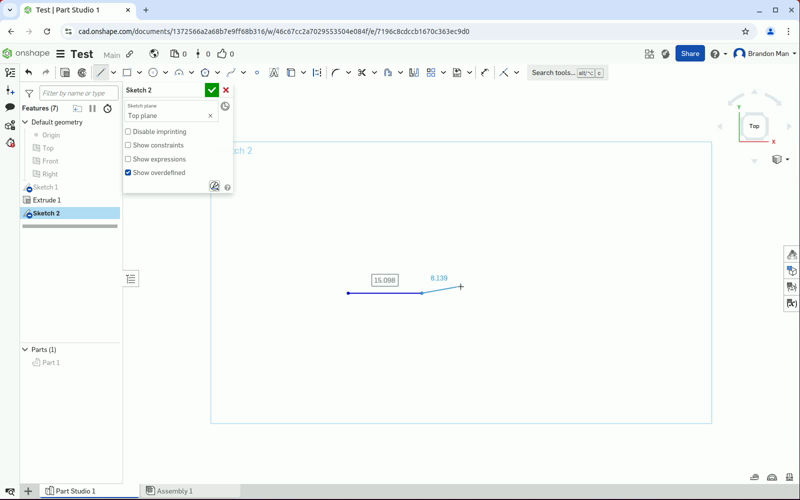
key_down(shift)
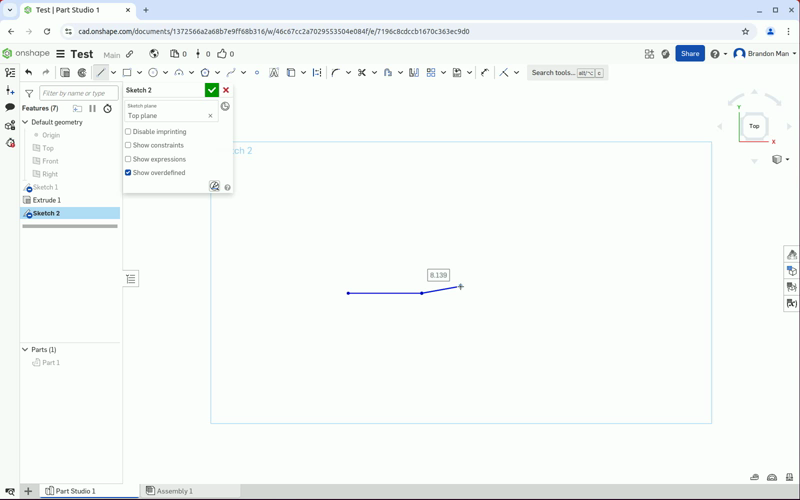
mouse_move(490, 286)
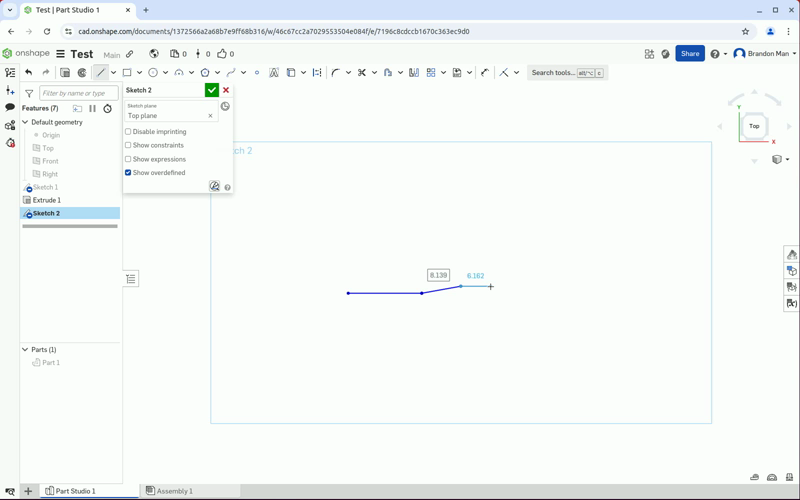
mouse_move(460, 279)
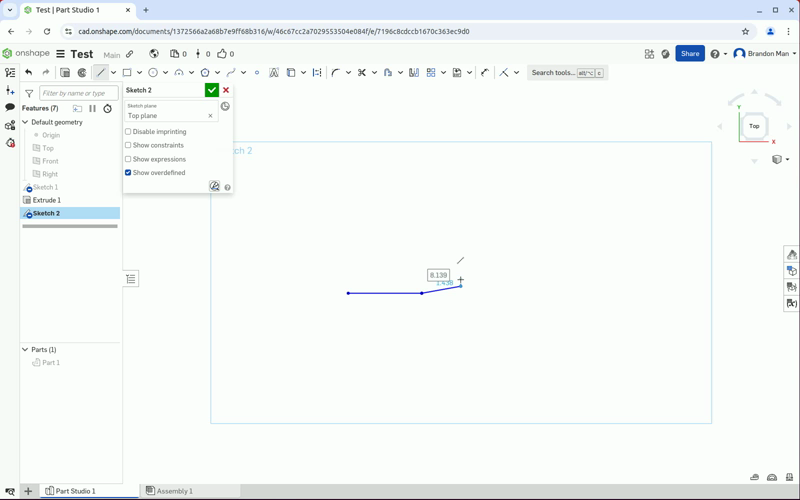
scroll(6)
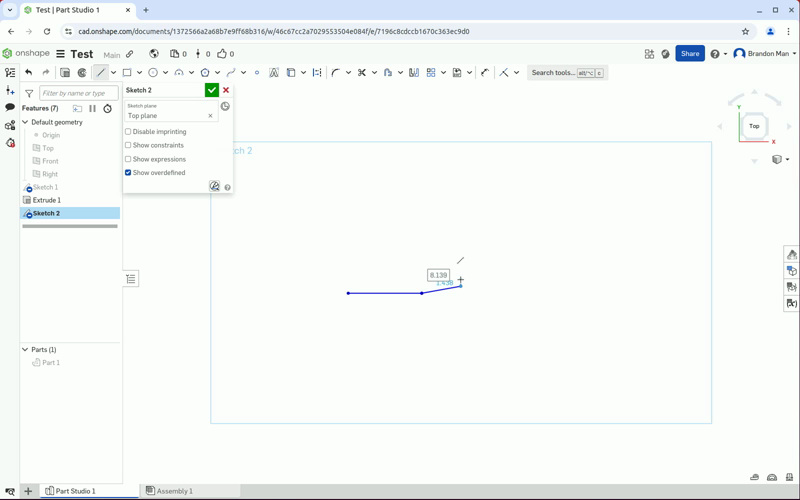
scroll(6)
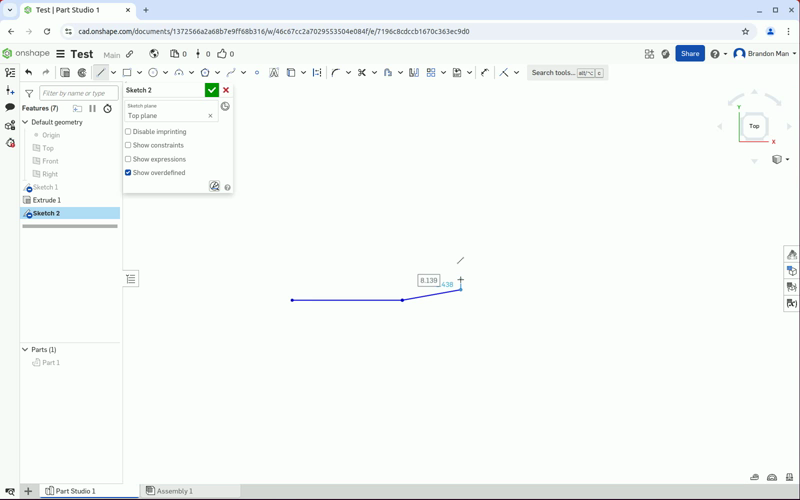
scroll(6)
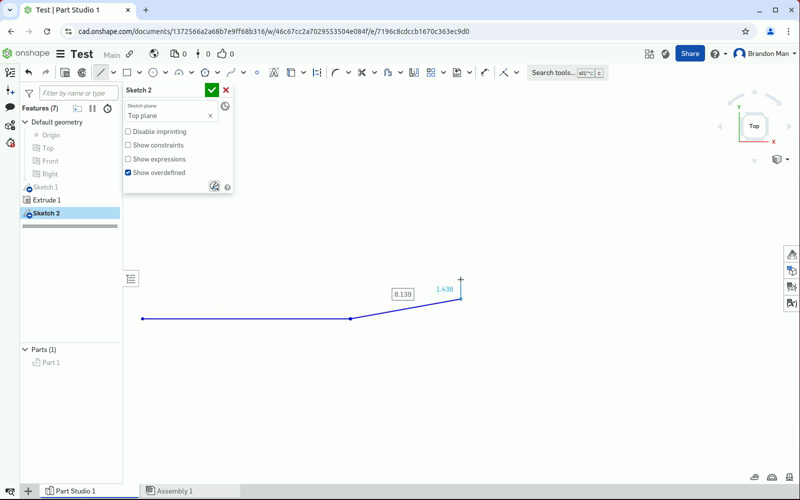
scroll(6)
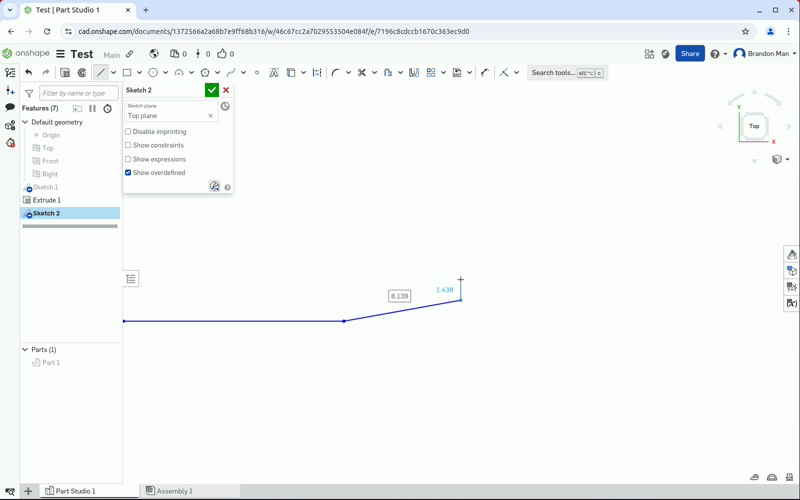
scroll(6)
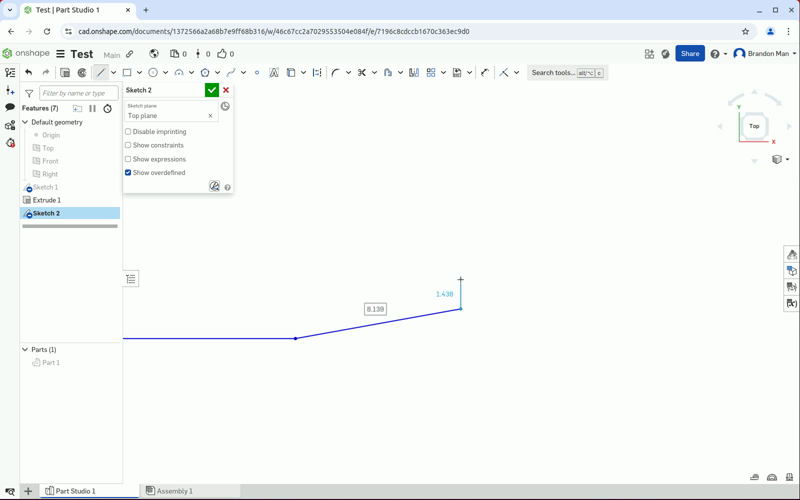
scroll(6)
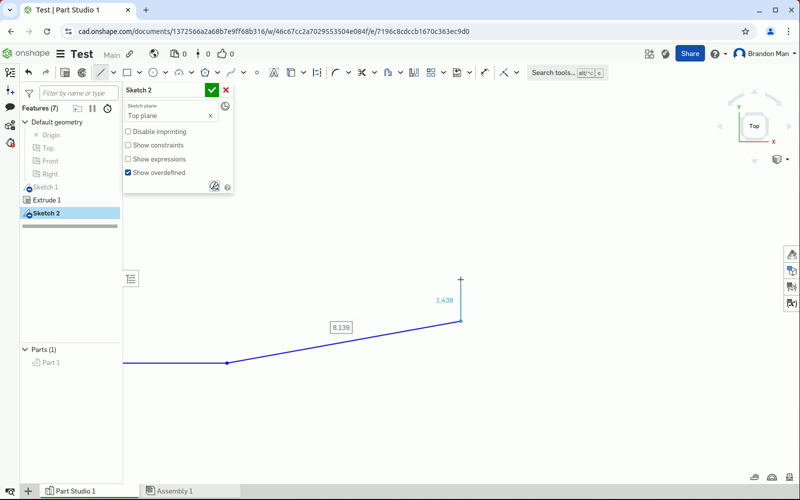
scroll(6)
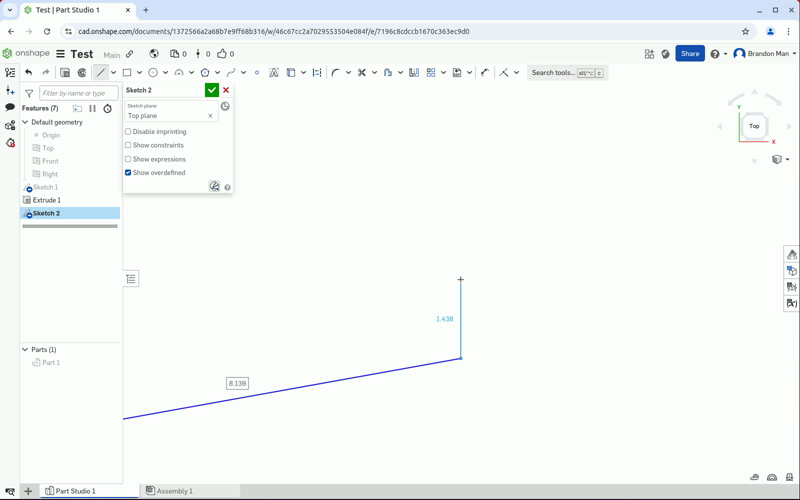
click(460, 279)
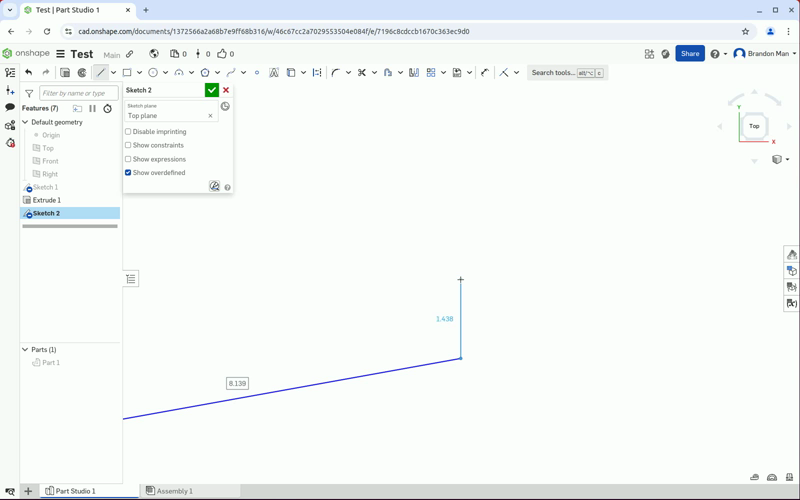
scroll(-6)
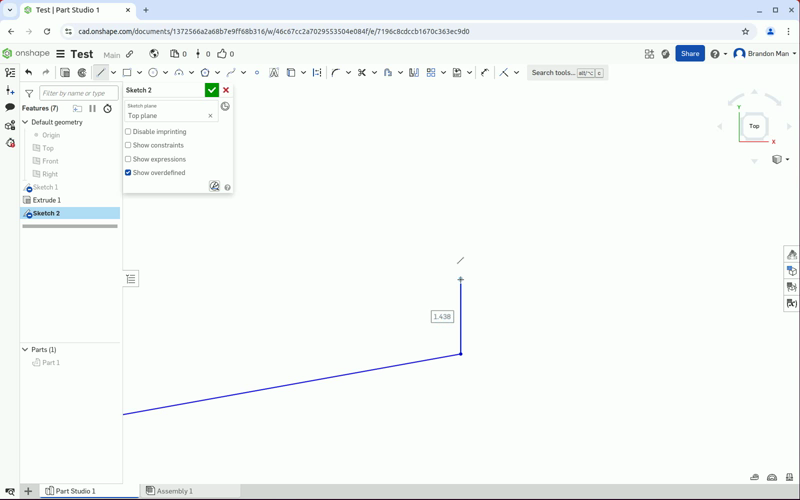
scroll(-6)
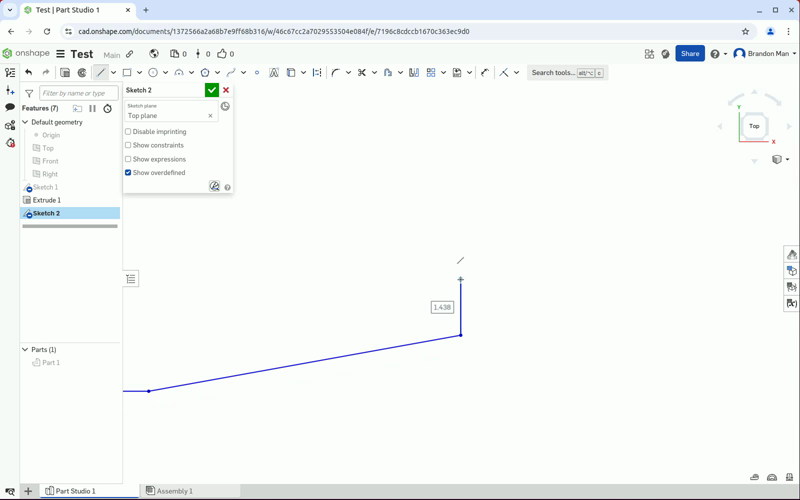
scroll(-6)
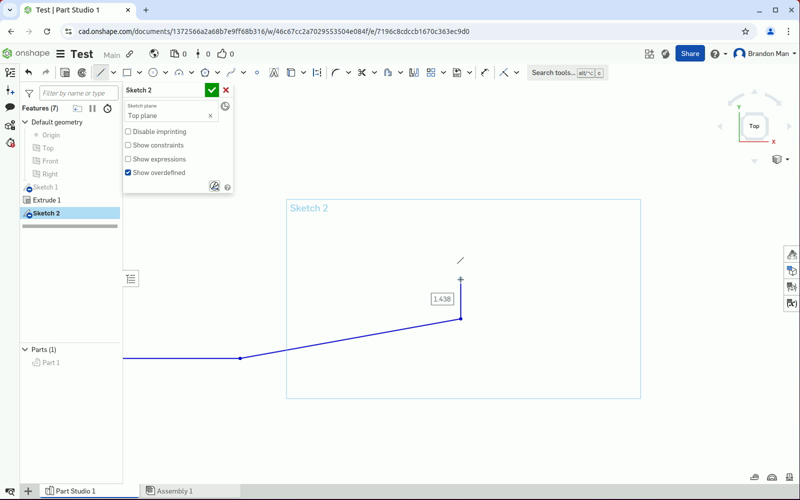
scroll(-6)
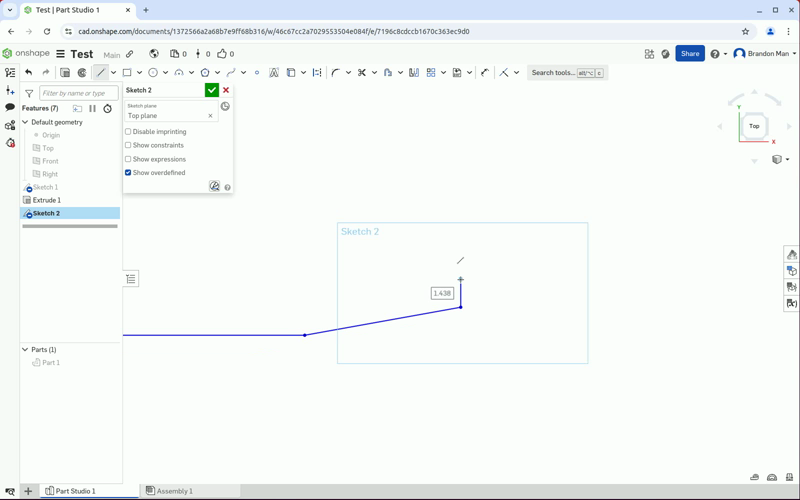
scroll(-6)
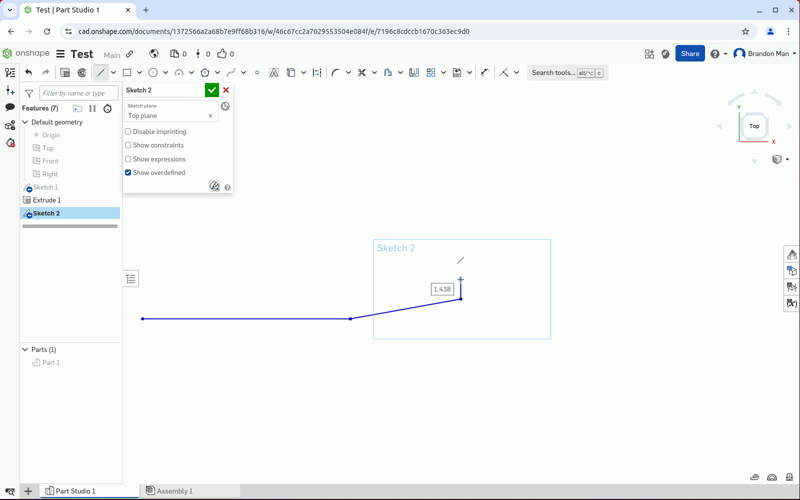
scroll(-6)
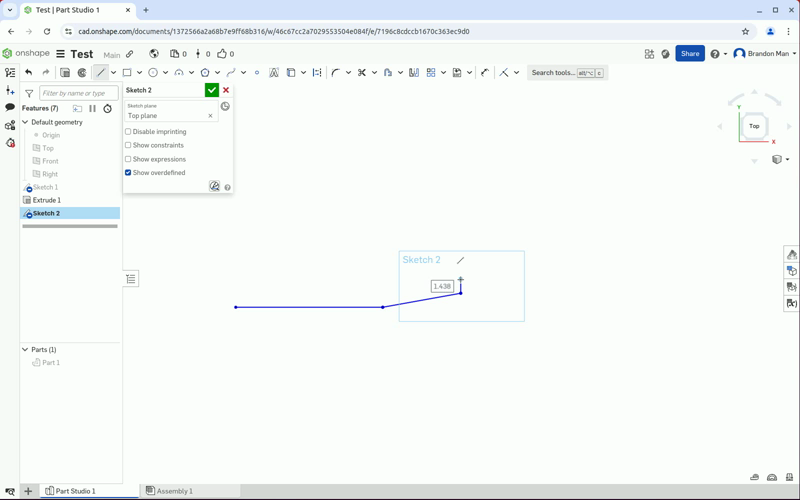
scroll(-6)
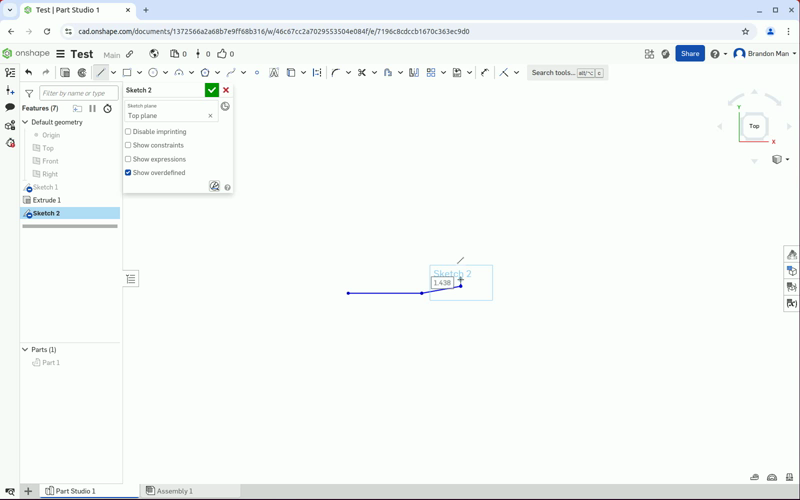
key_up(shift)
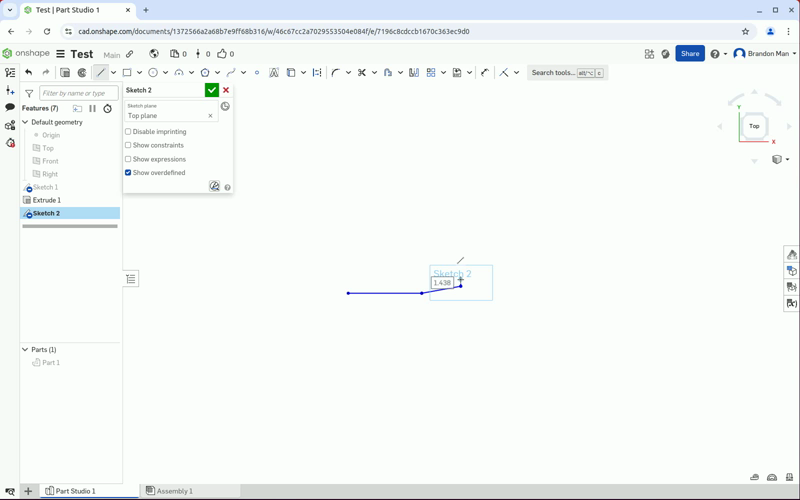
key_down(shift)
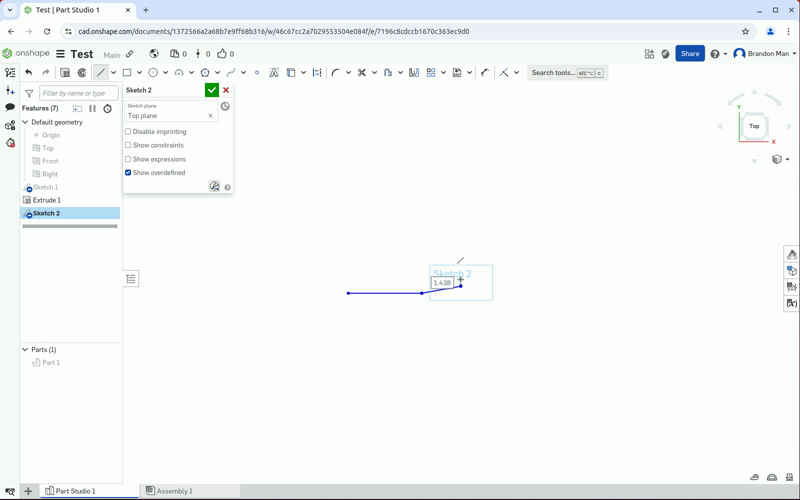
mouse_move(490, 279)
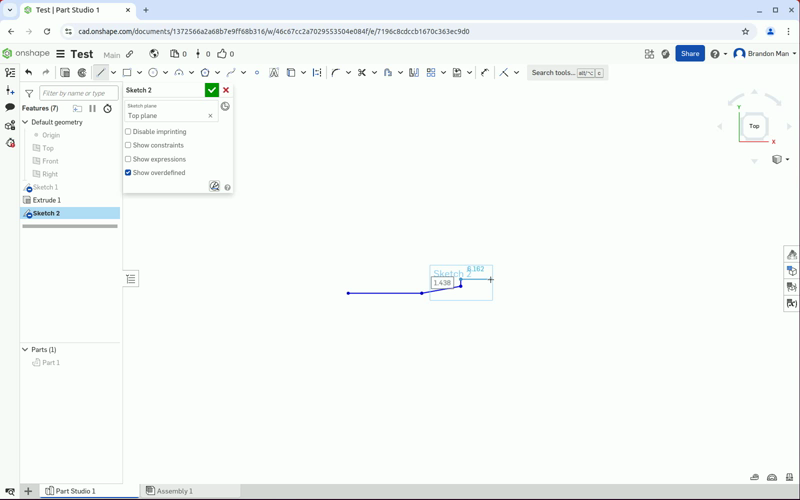
mouse_move(421, 270)
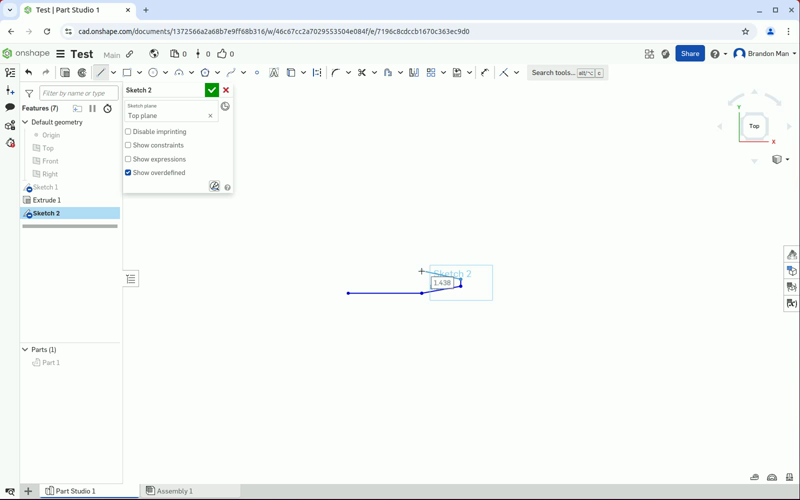
click(421, 270)
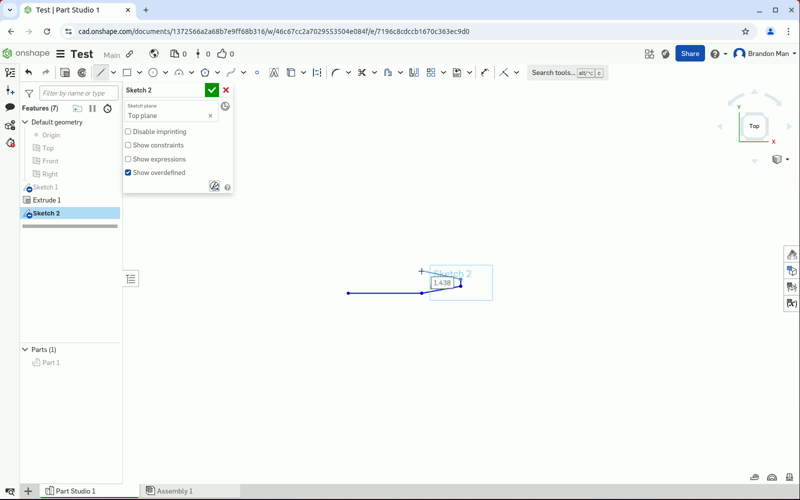
key_up(shift)
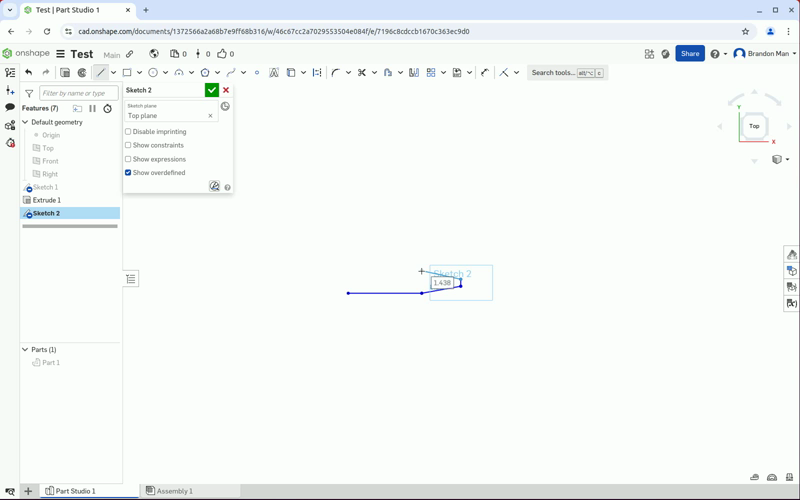
key_down(shift)
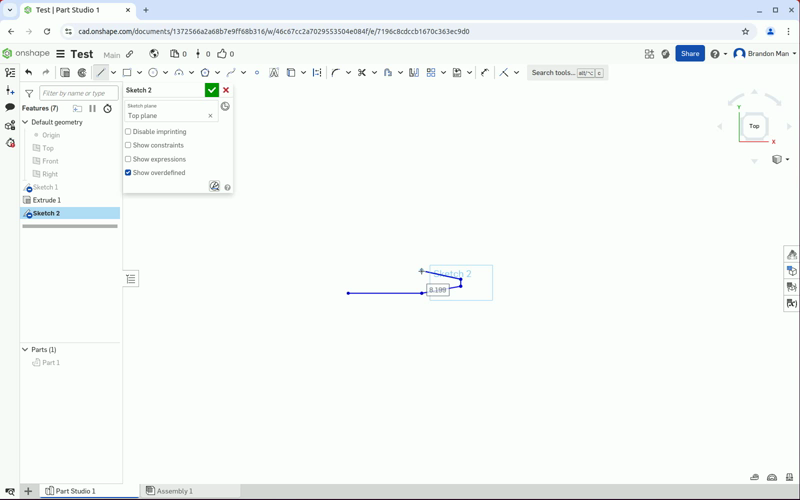
mouse_move(348, 270)
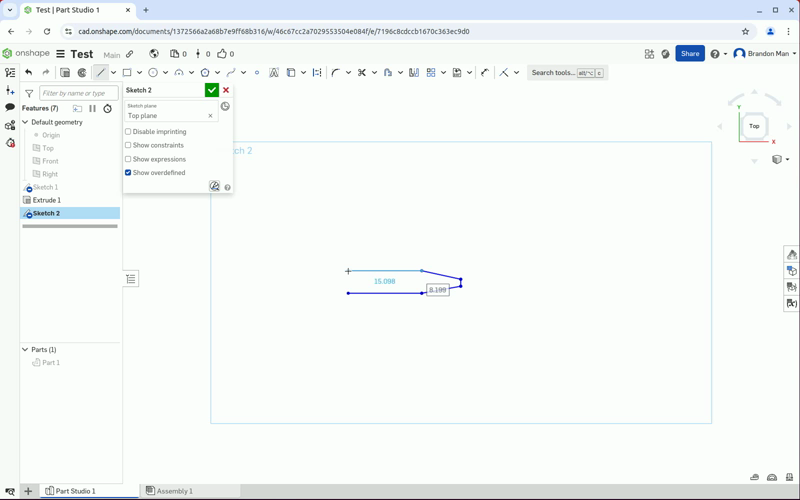
click(348, 270)
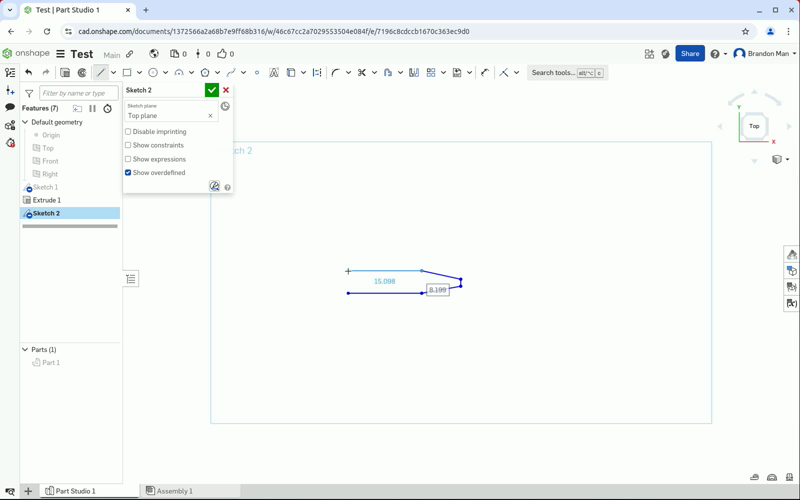
key_up(shift)
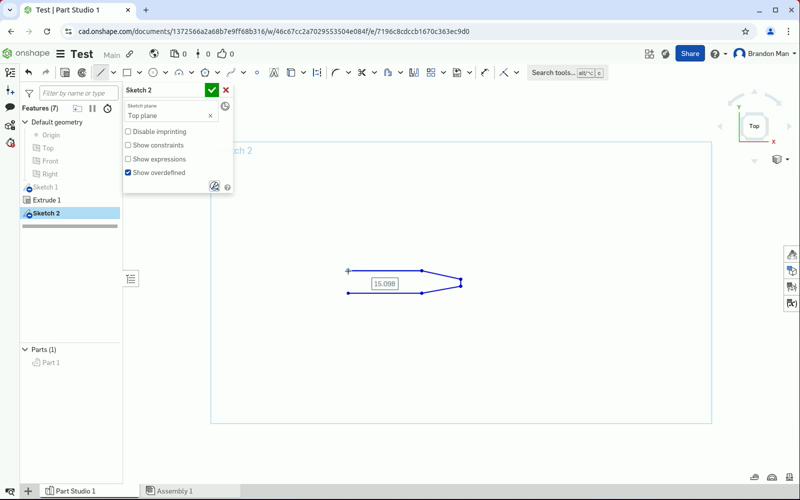
mouse_move(378, 270)
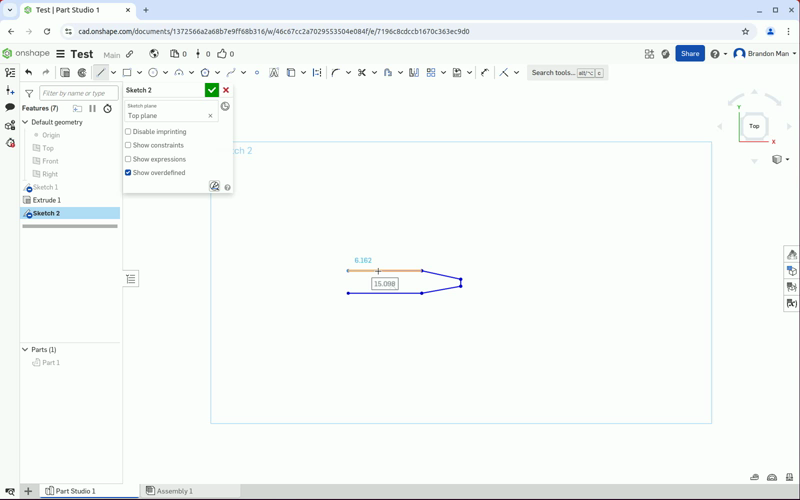
key_down(shift)
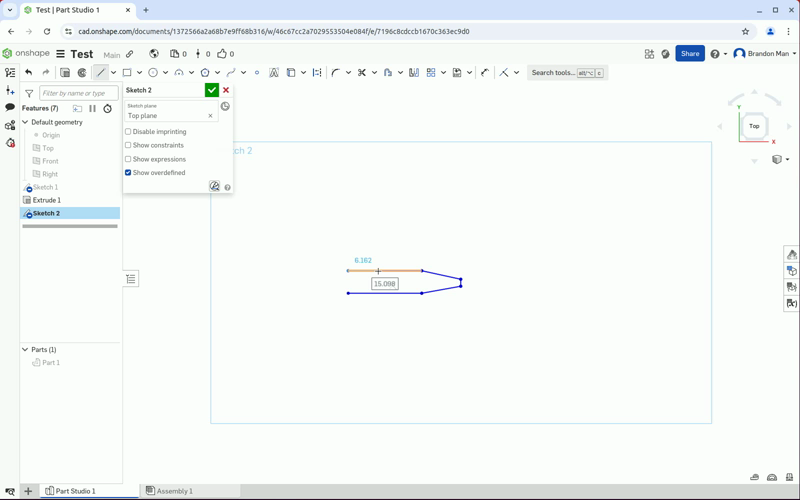
mouse_move(348, 293)
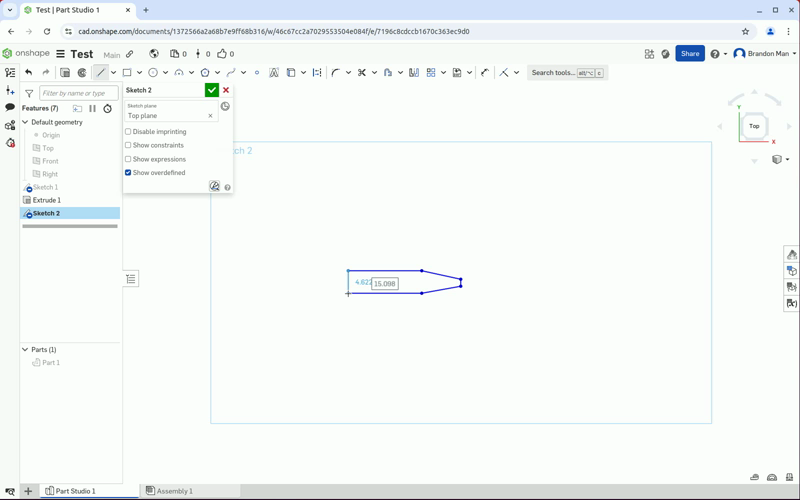
key_up(shift)
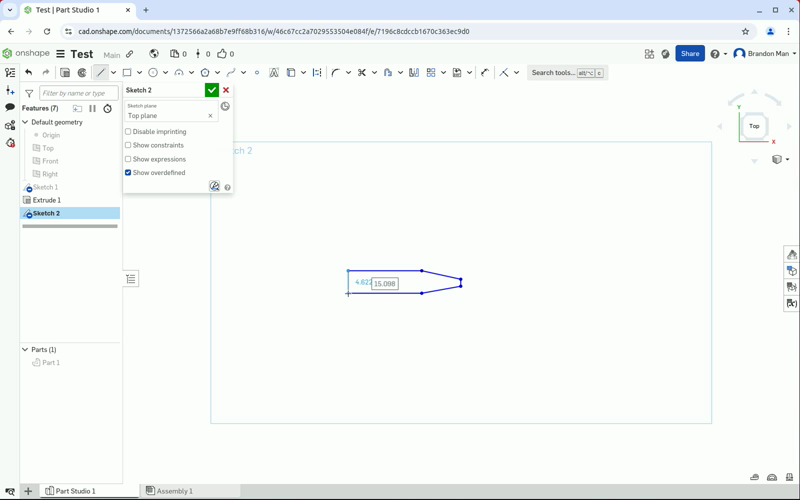
click(348, 293)
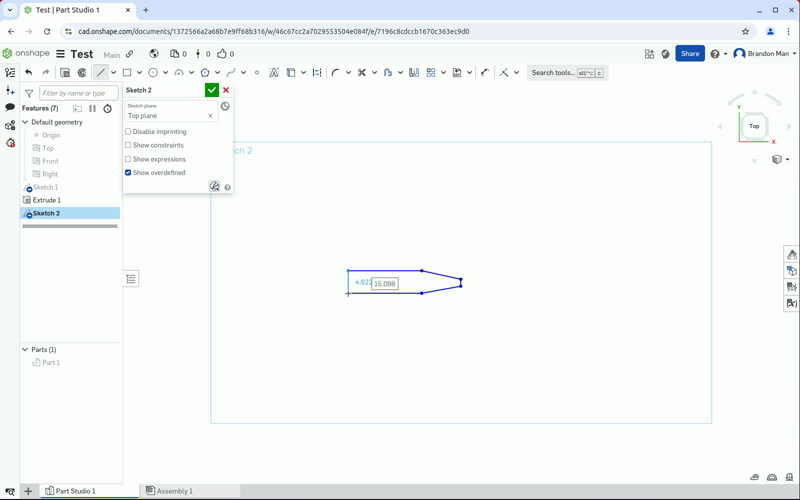
key(esc)
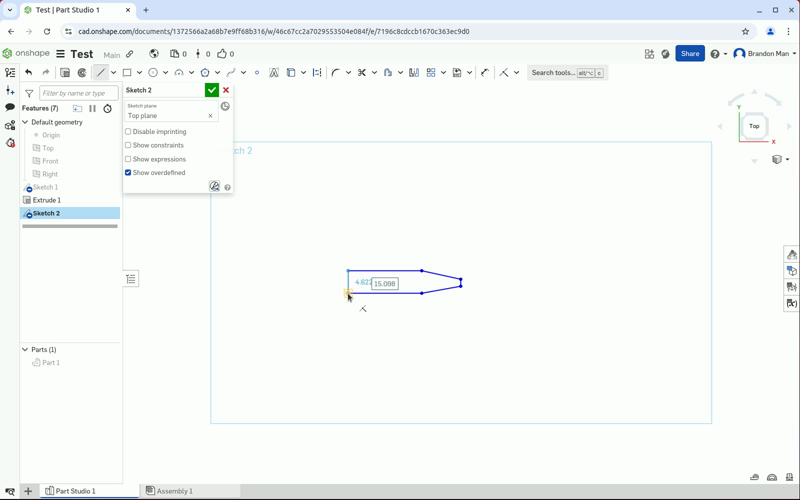
mouse_move(408, 280)
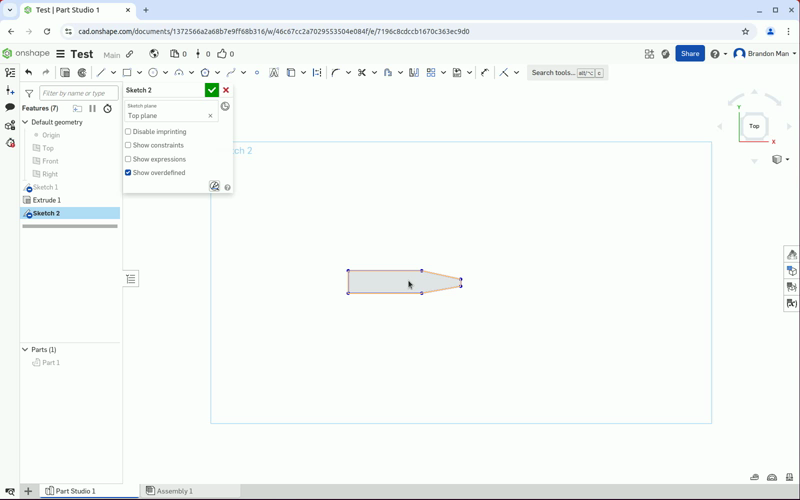
click(408, 280)
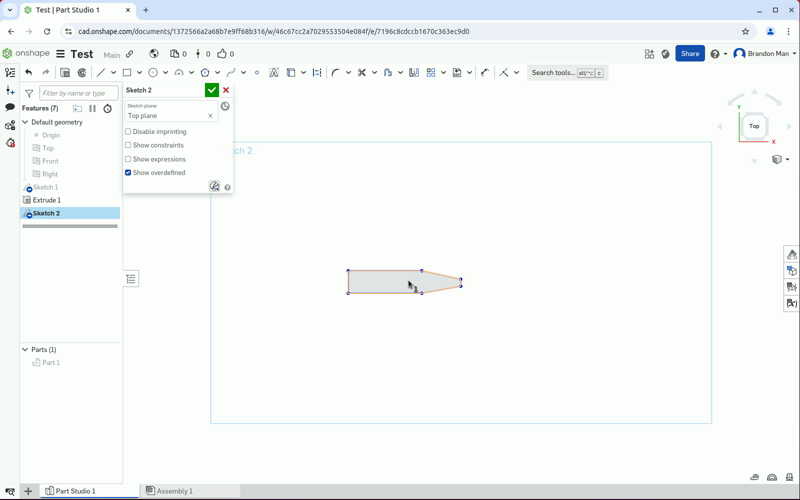
mouse_move(73, 352)
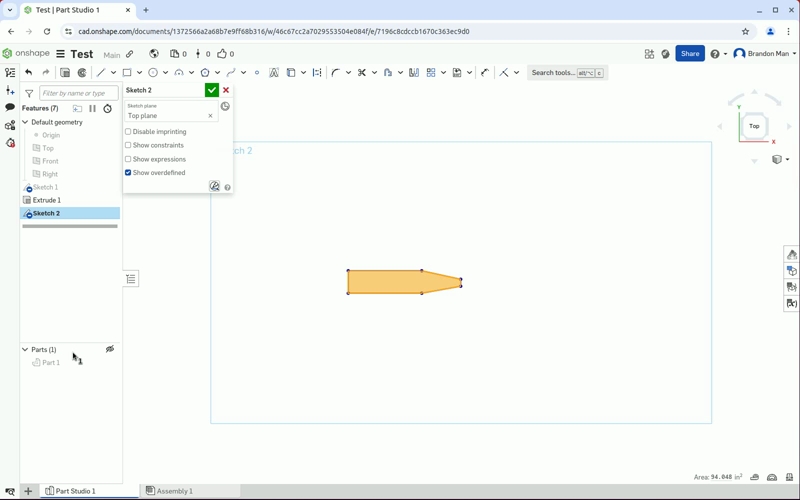
key(shift+y)
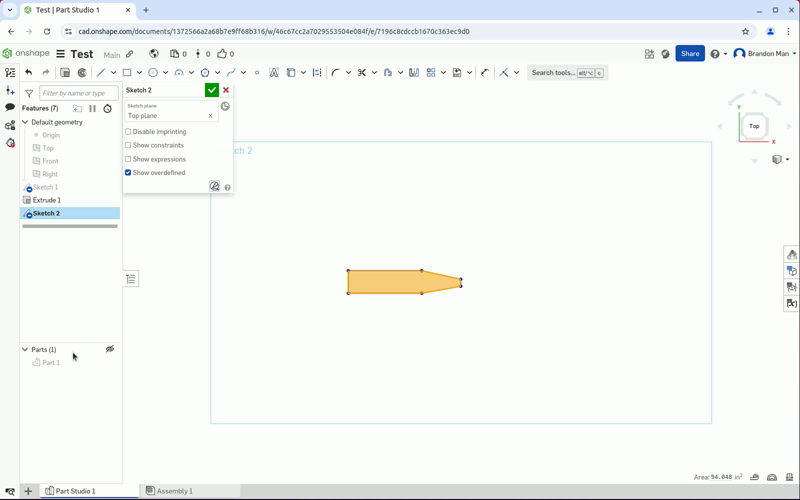
key(shift+e)
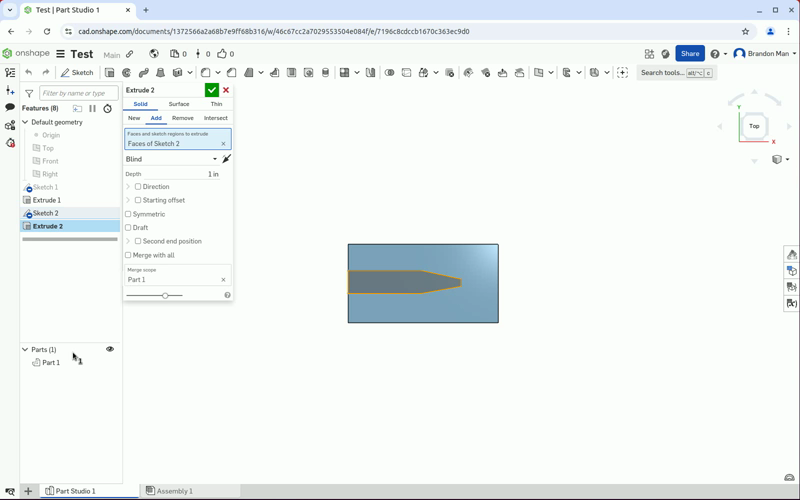
mouse_move(143, 106)
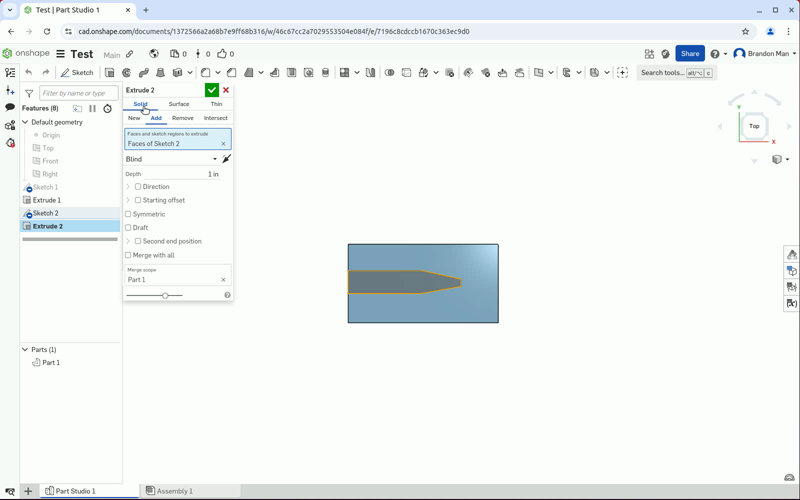
click(143, 106)
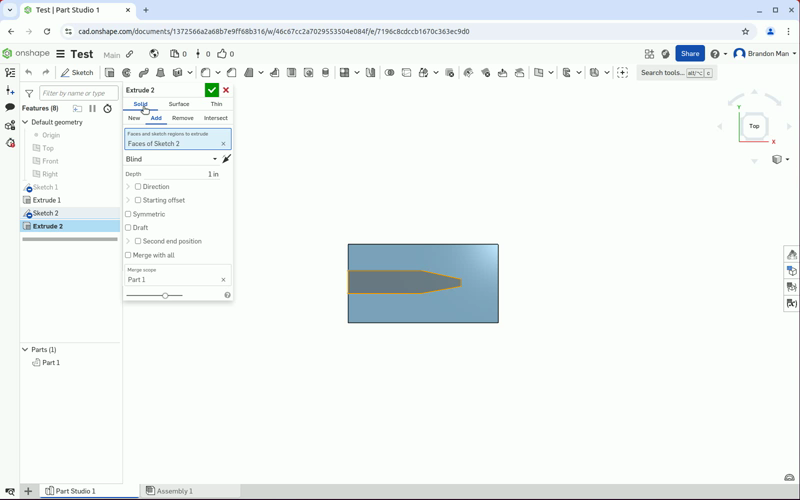
mouse_move(137, 120)
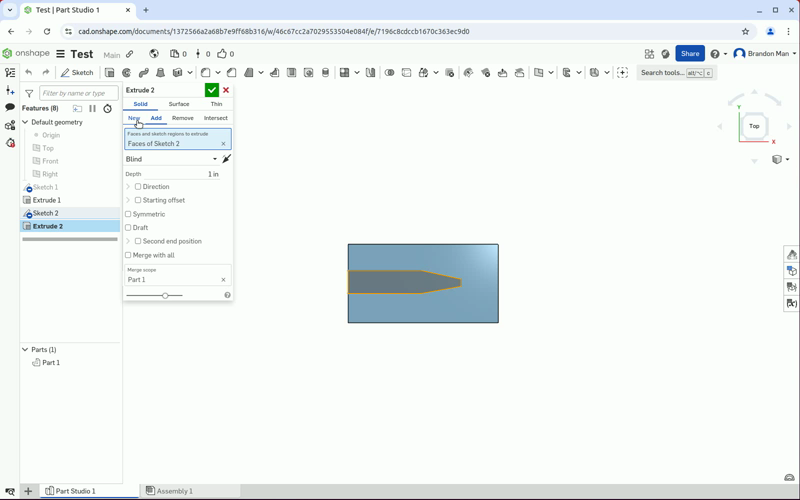
click(137, 120)
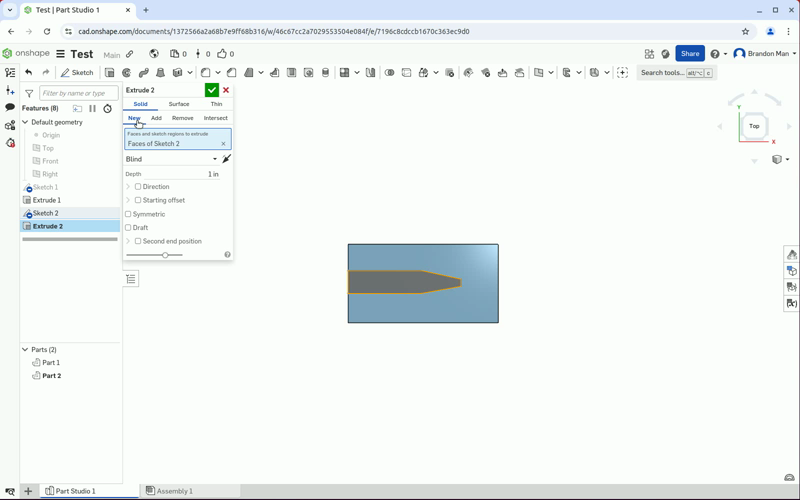
key(tab, 4)
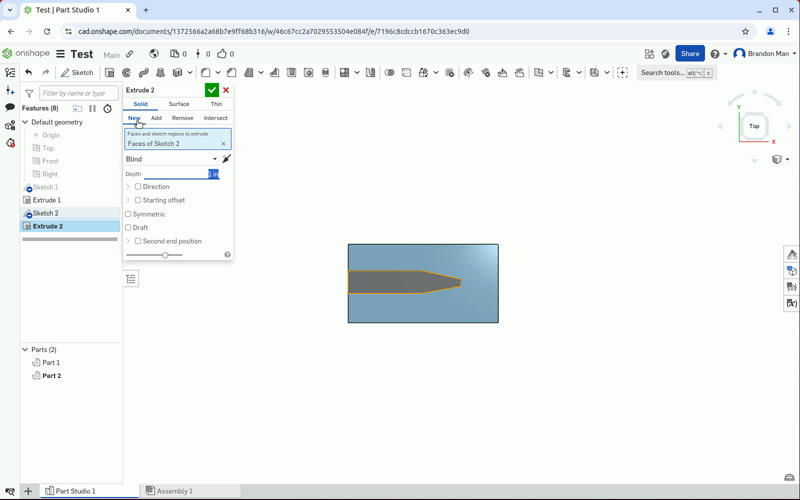
text(1.685)
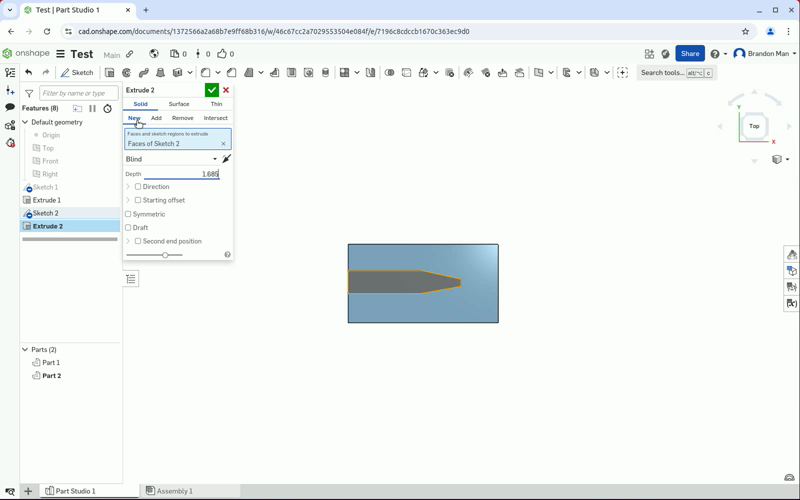
key(enter)
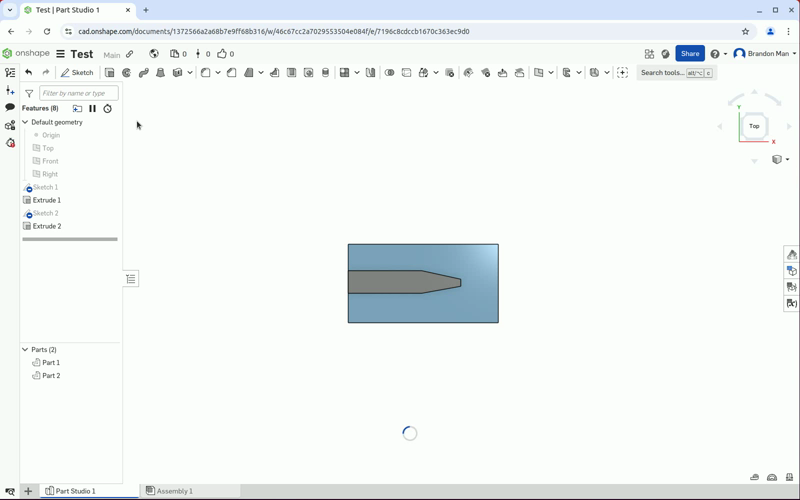
key(shift+h)
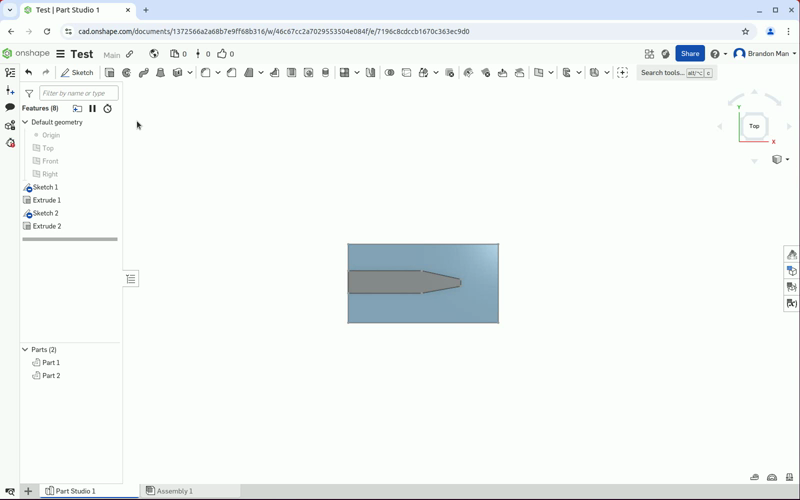
key(shift+h)
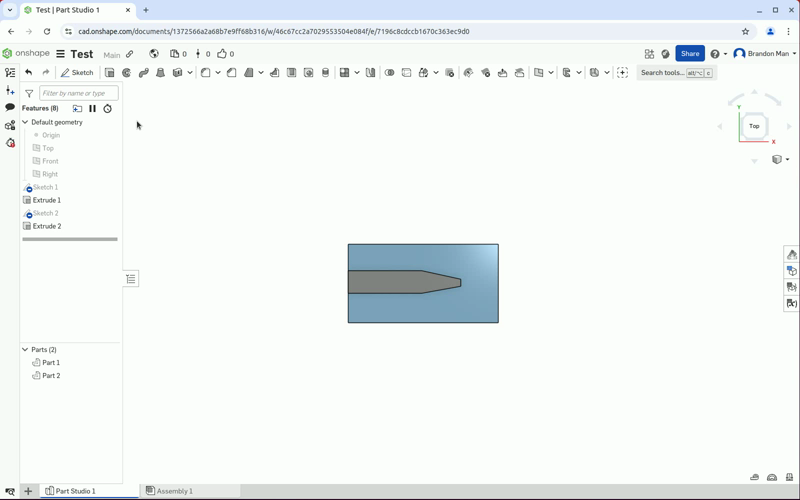
mouse_move(73, 189)
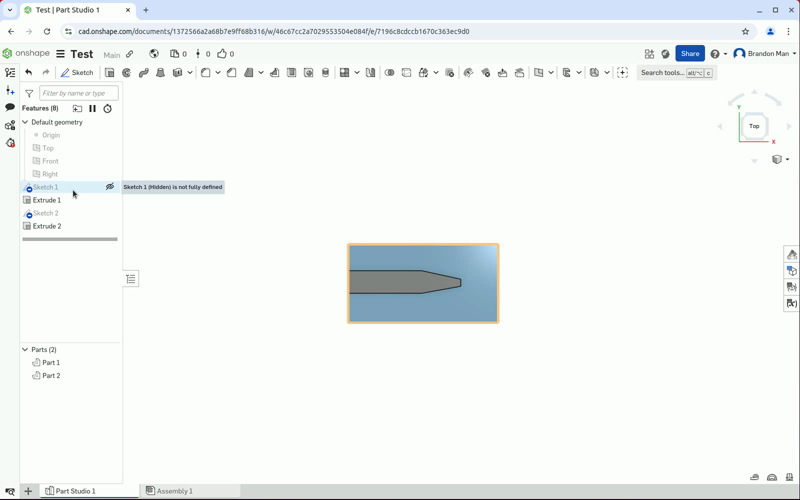
click(73, 189)
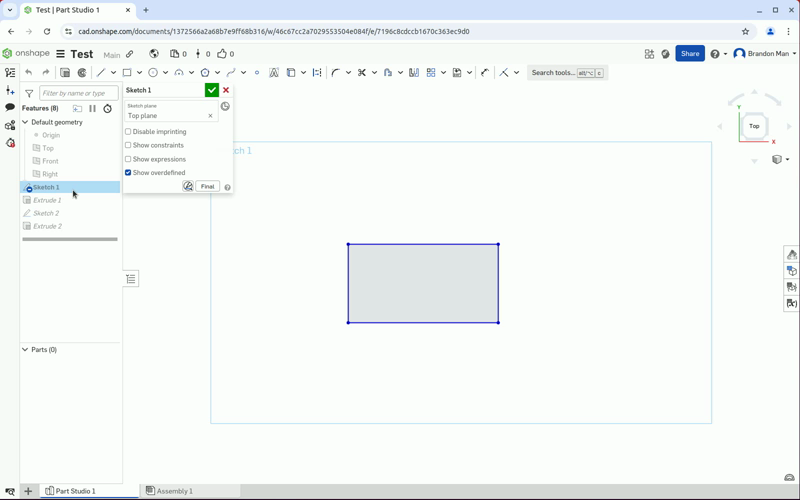
mouse_move(229, 92)
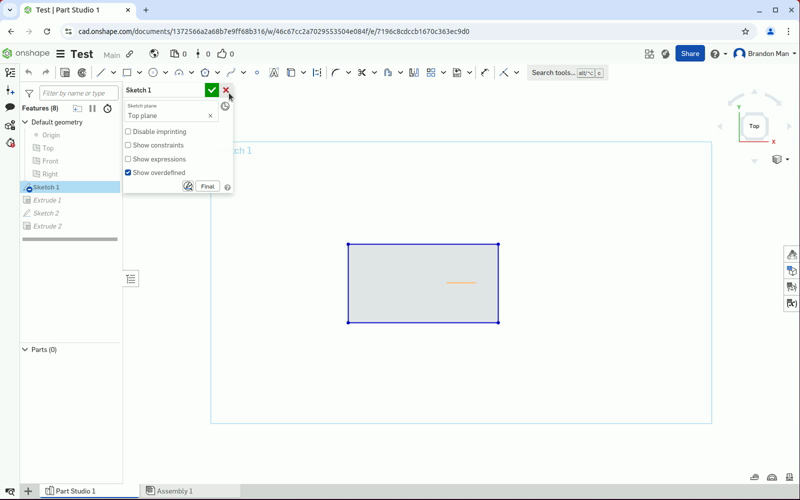
click(229, 92)
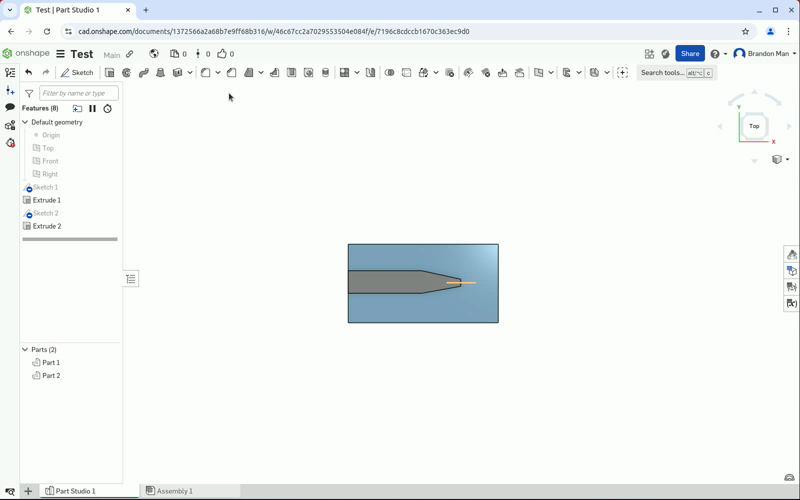
mouse_move(541, 75)
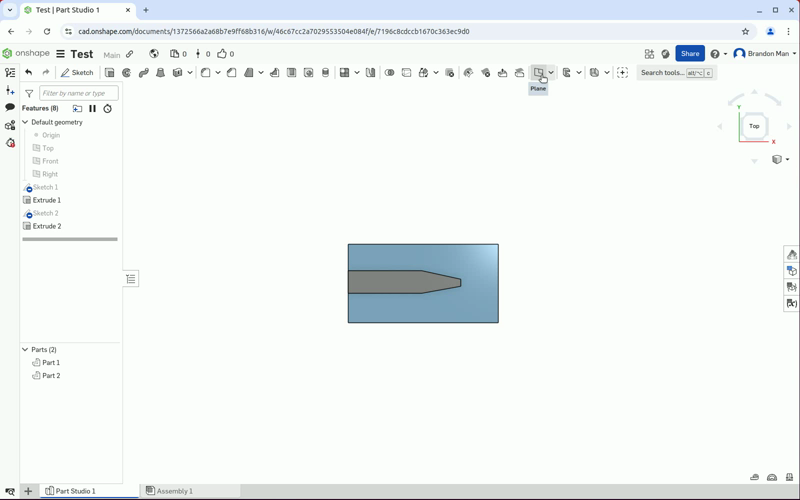
click(541, 75)
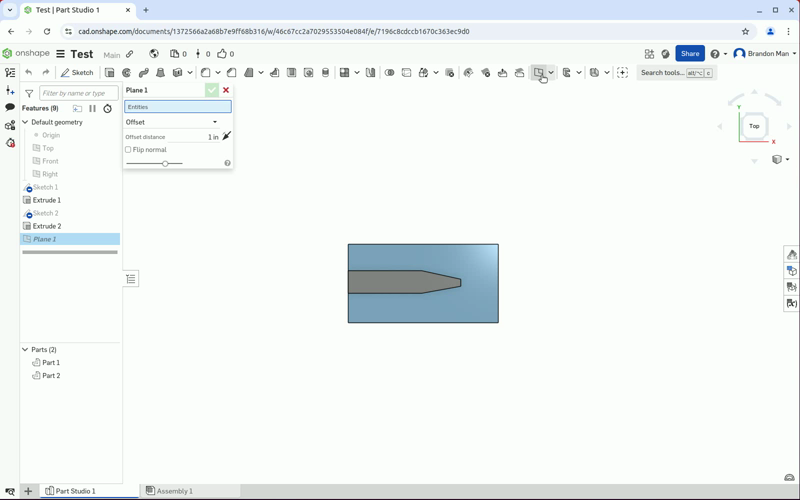
mouse_move(73, 150)
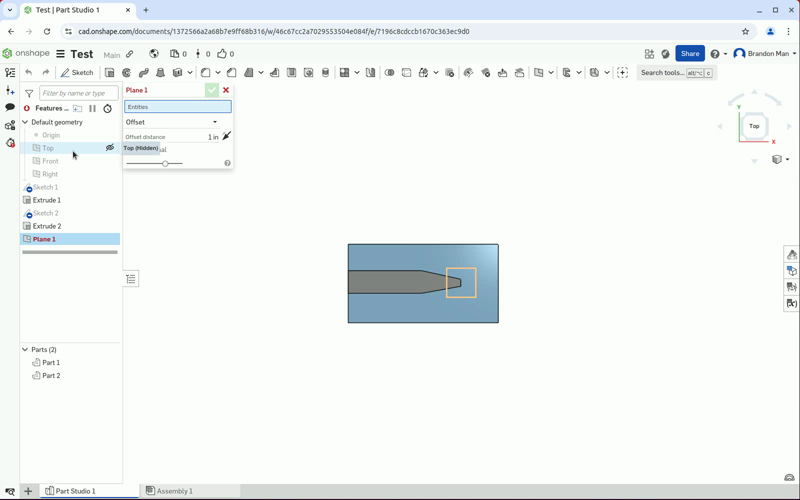
click(73, 150)
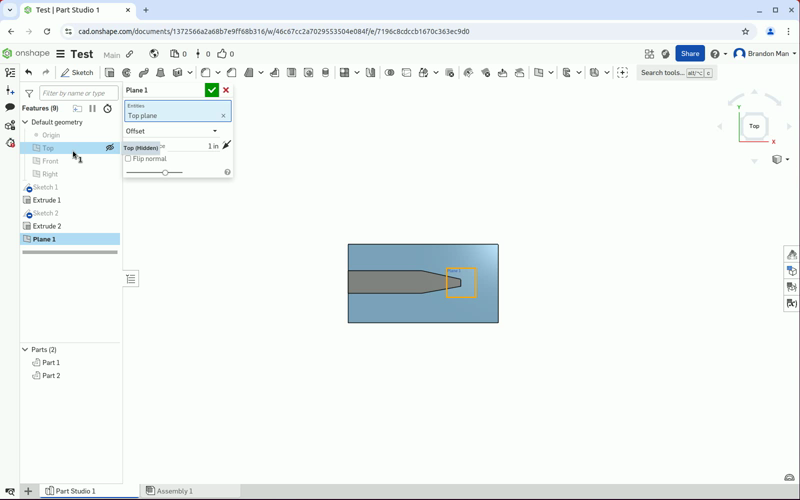
key(tab, 2)
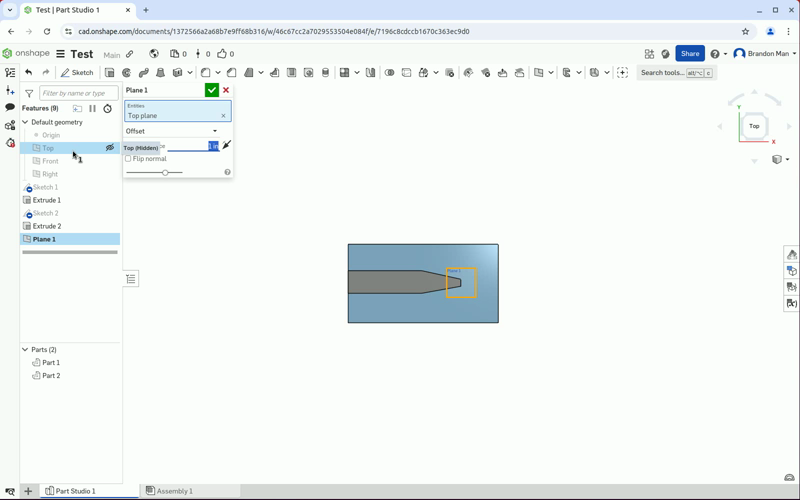
text(1.695)
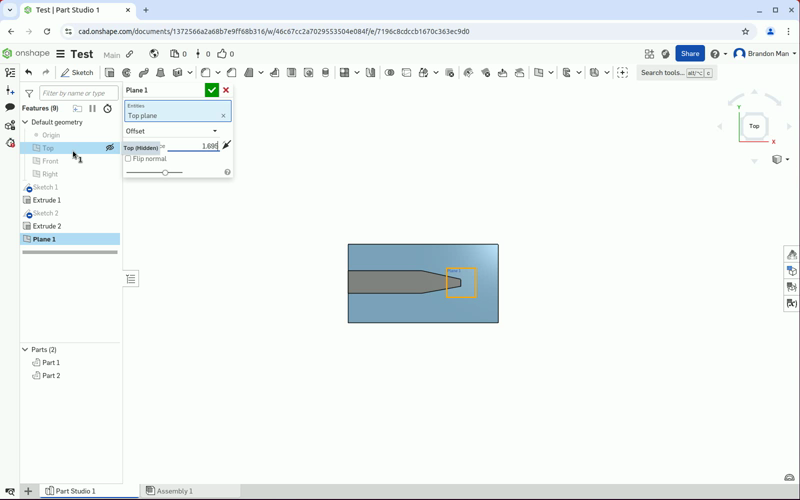
key(enter, 2)
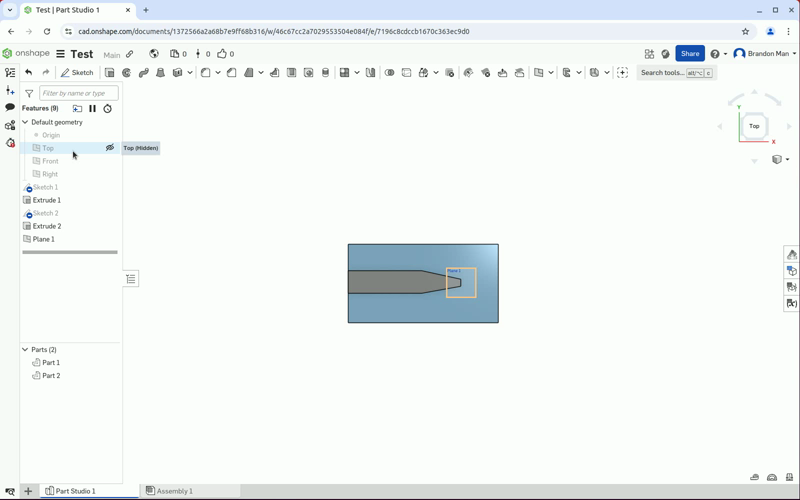
key(shift+s)
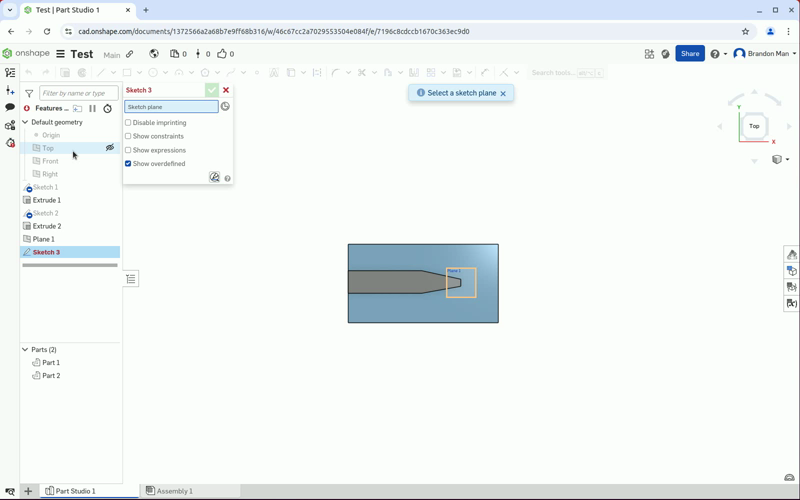
mouse_move(73, 241)
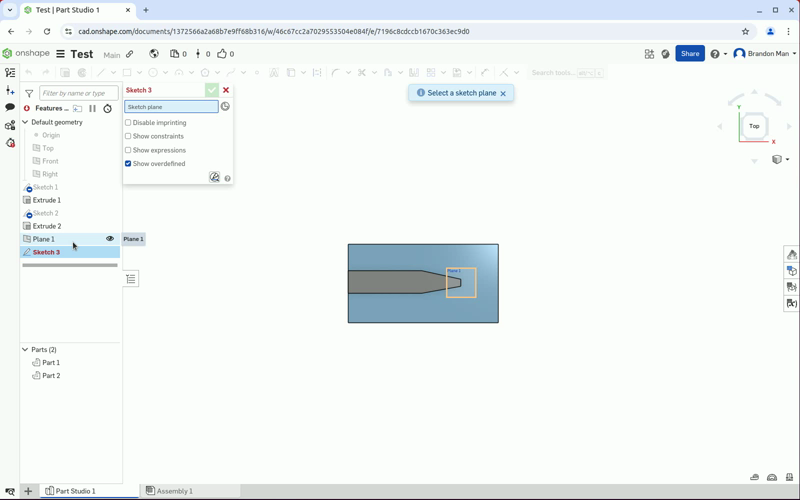
click(73, 241)
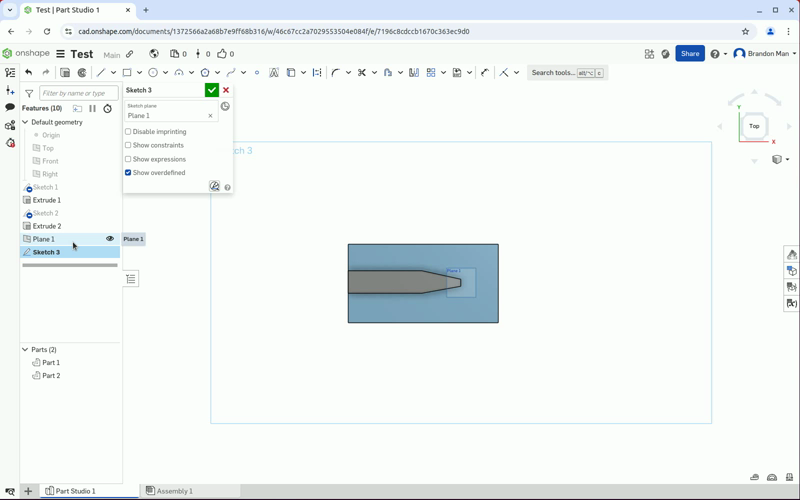
mouse_move(73, 352)
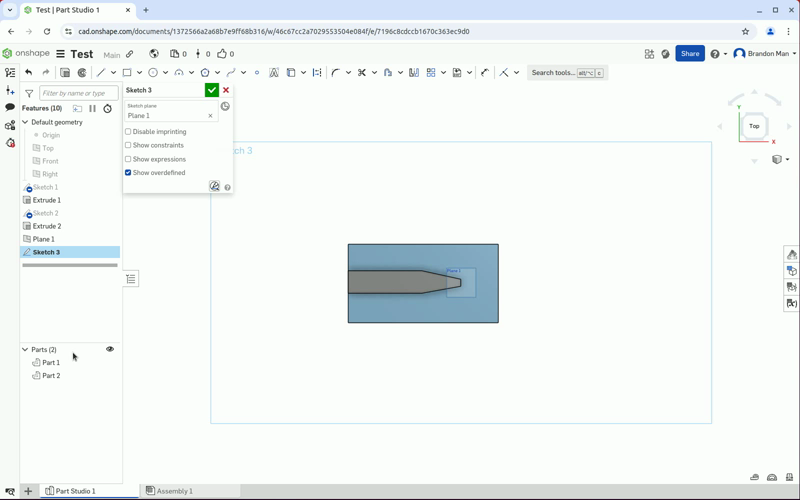
key(y)
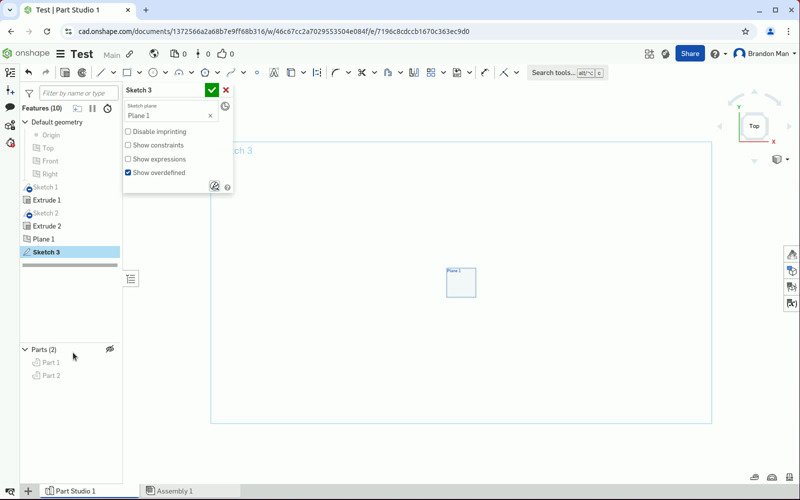
key(l)
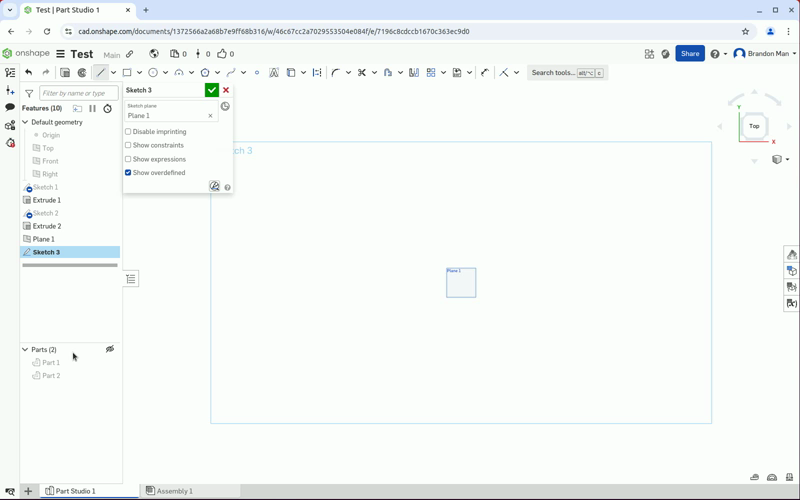
key_down(shift)
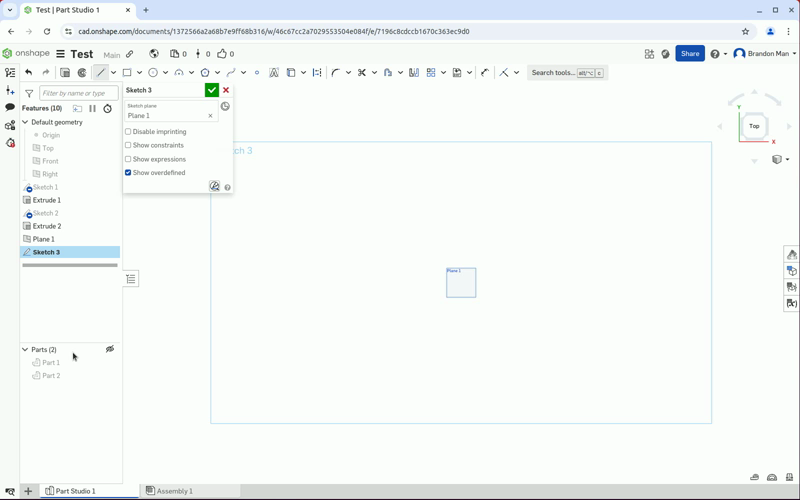
mouse_move(422, 293)
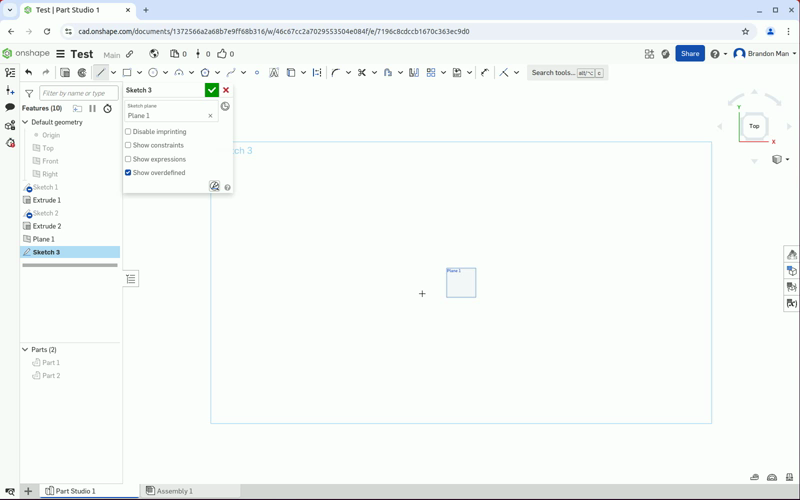
click(422, 293)
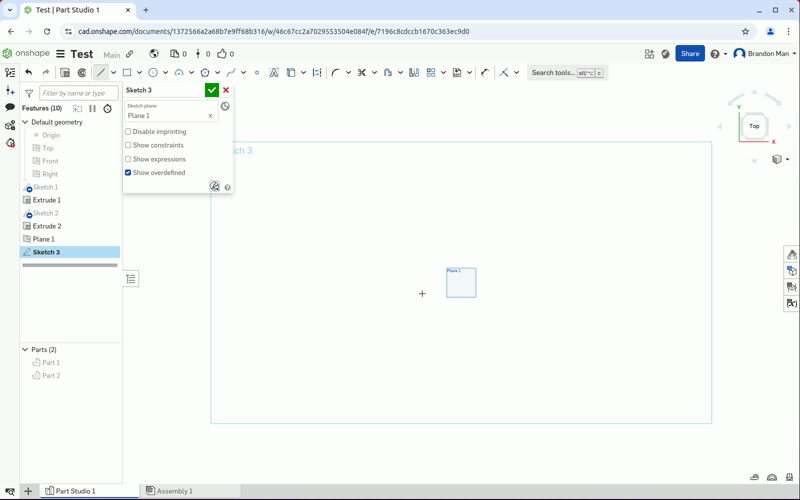
key_up(shift)
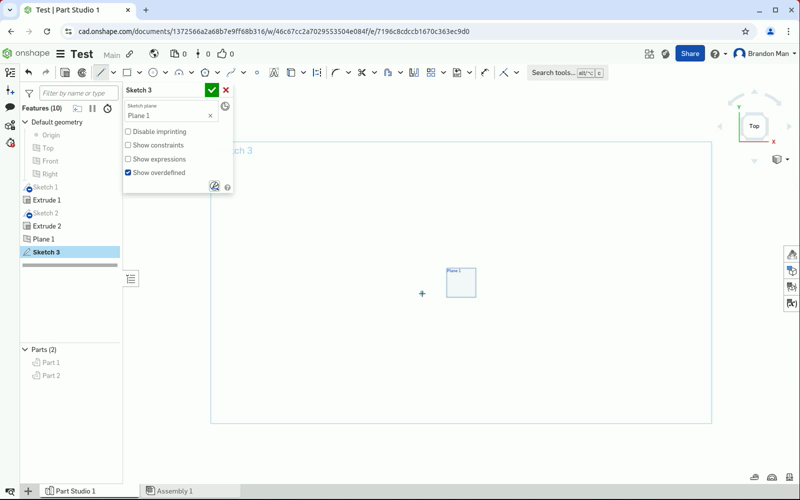
key_down(shift)
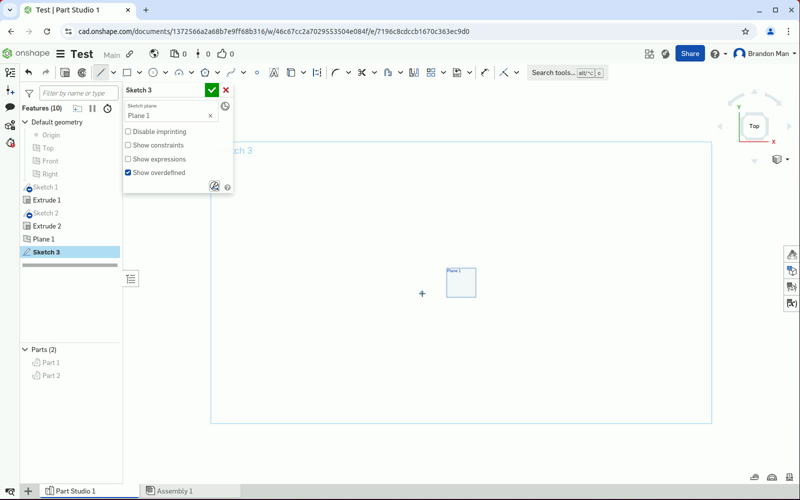
mouse_move(452, 293)
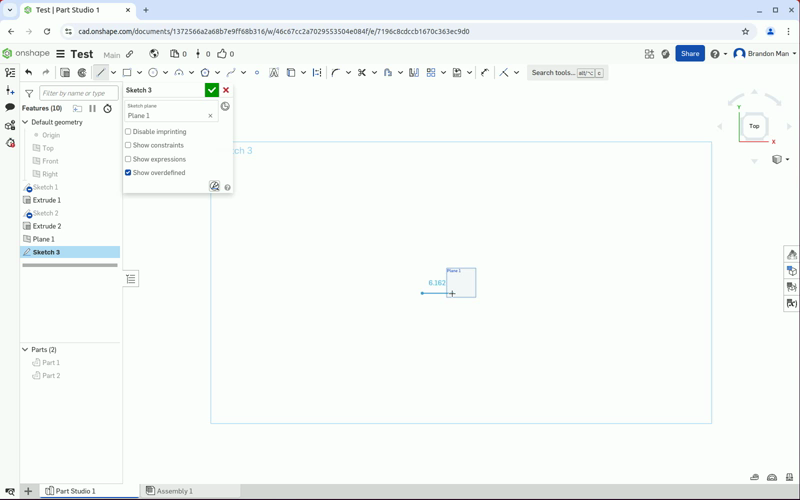
mouse_move(461, 285)
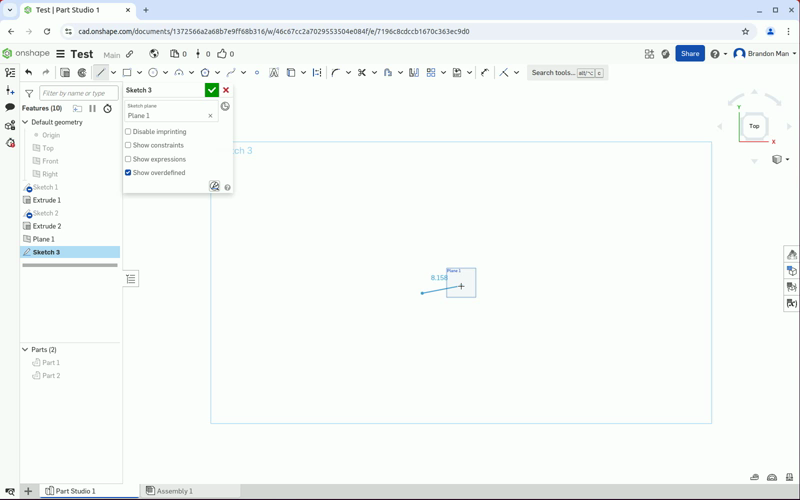
click(461, 285)
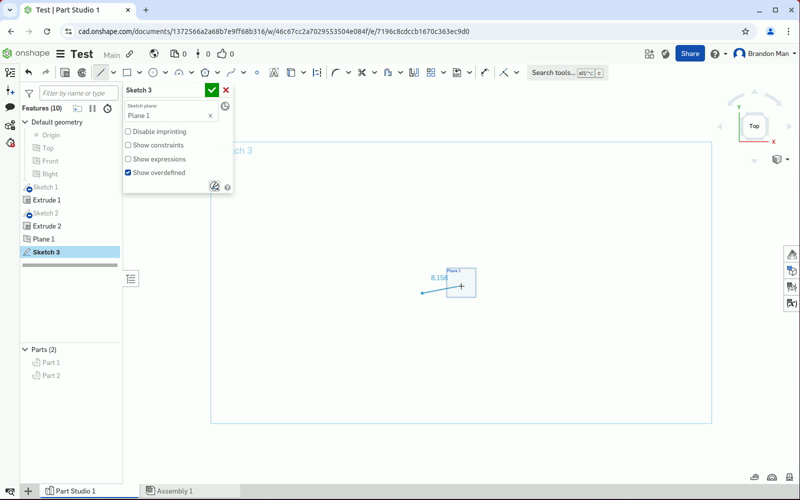
key_up(shift)
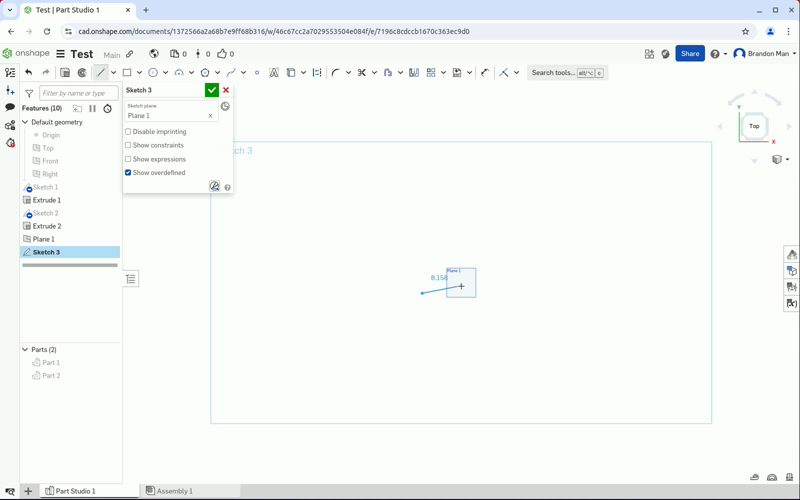
key_down(shift)
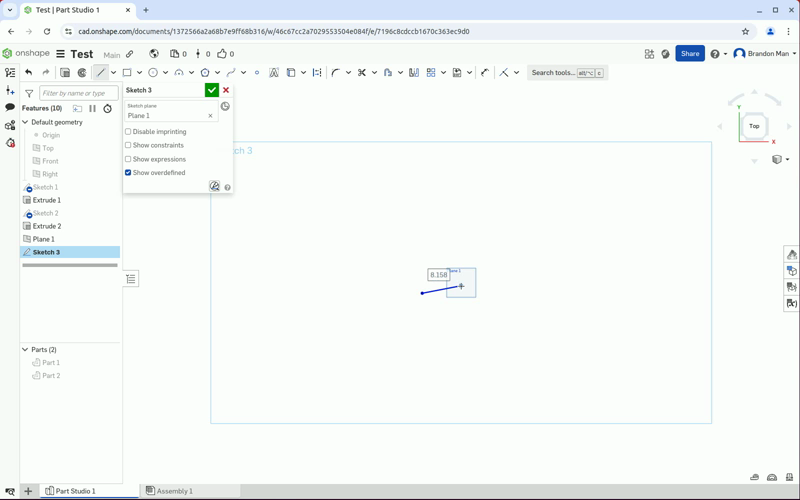
mouse_move(491, 285)
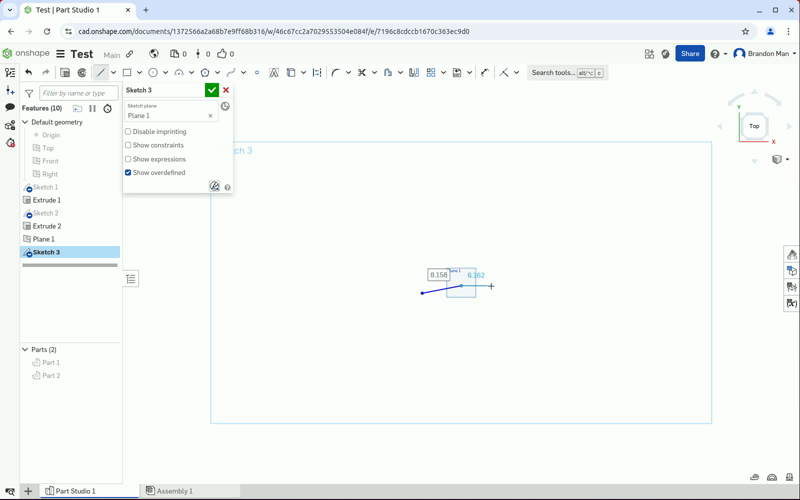
mouse_move(461, 278)
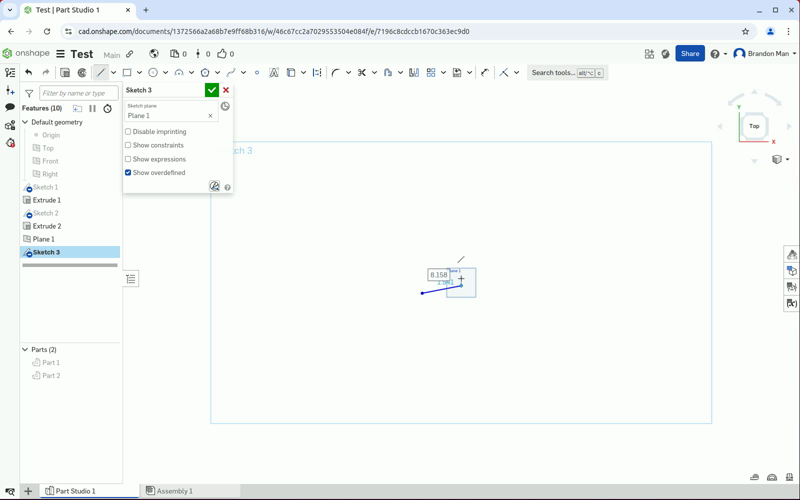
click(461, 278)
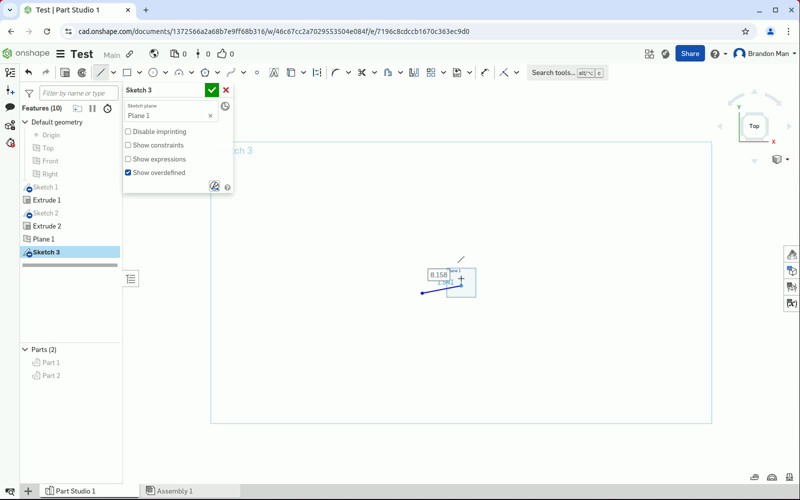
key_up(shift)
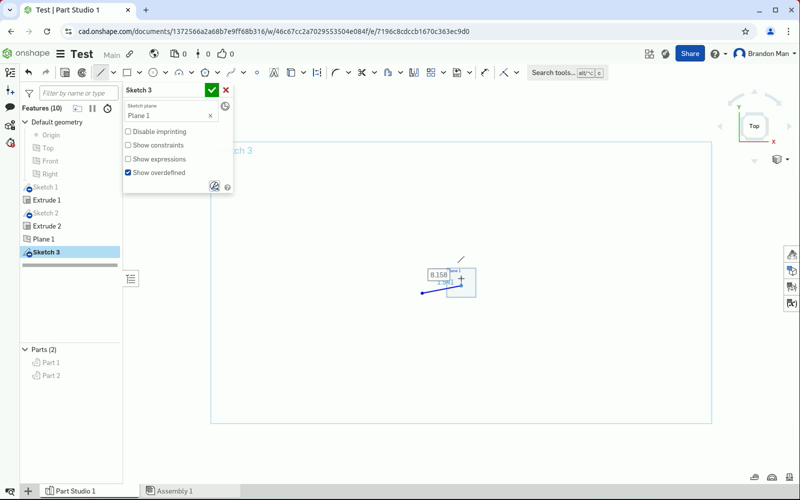
key_down(shift)
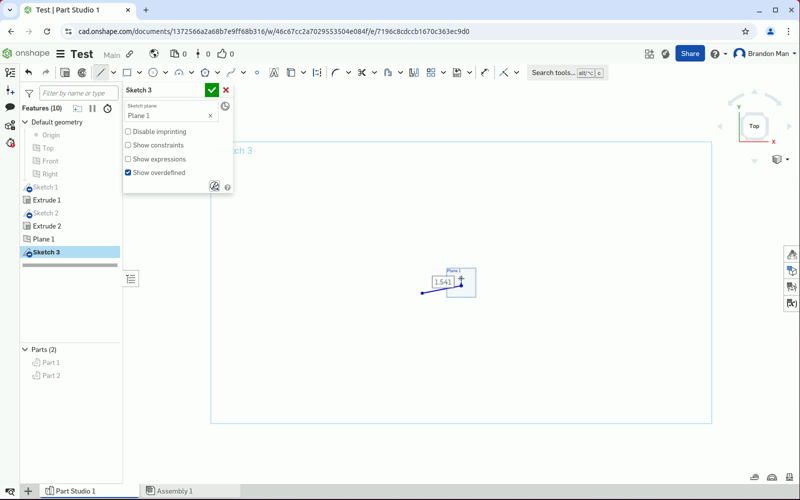
mouse_move(491, 278)
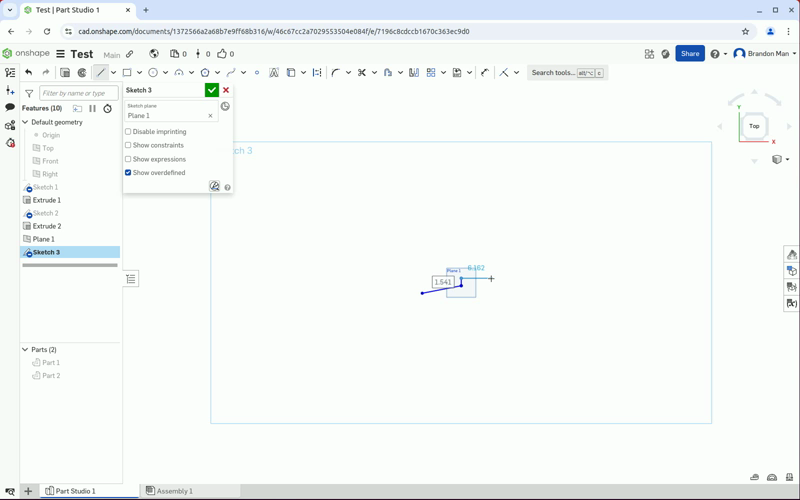
mouse_move(422, 269)
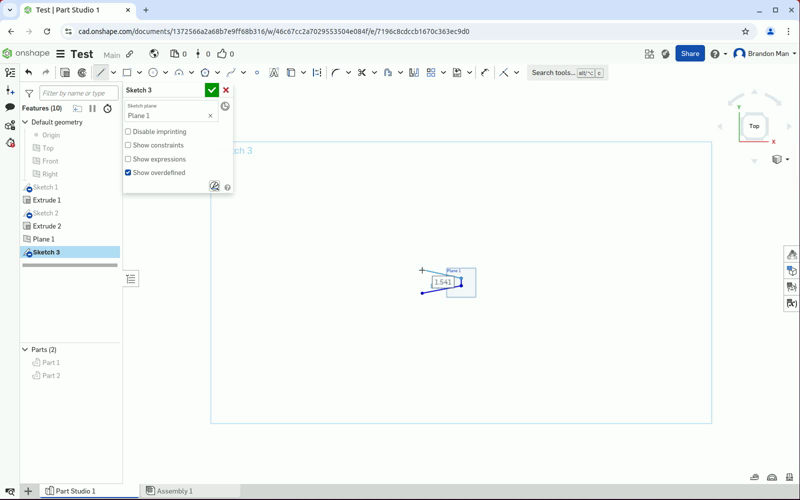
click(422, 269)
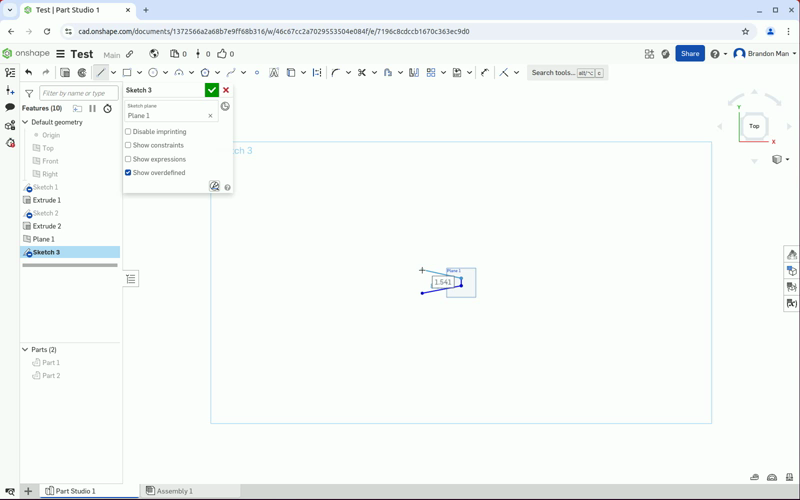
key_up(shift)
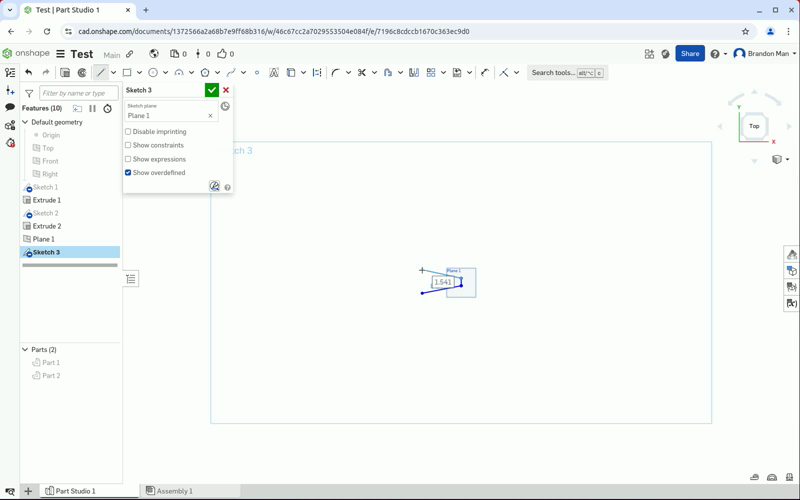
mouse_move(452, 269)
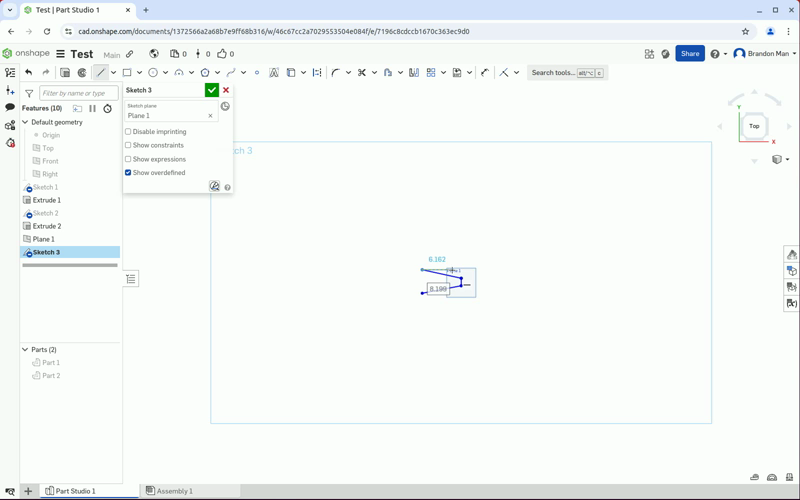
key_down(shift)
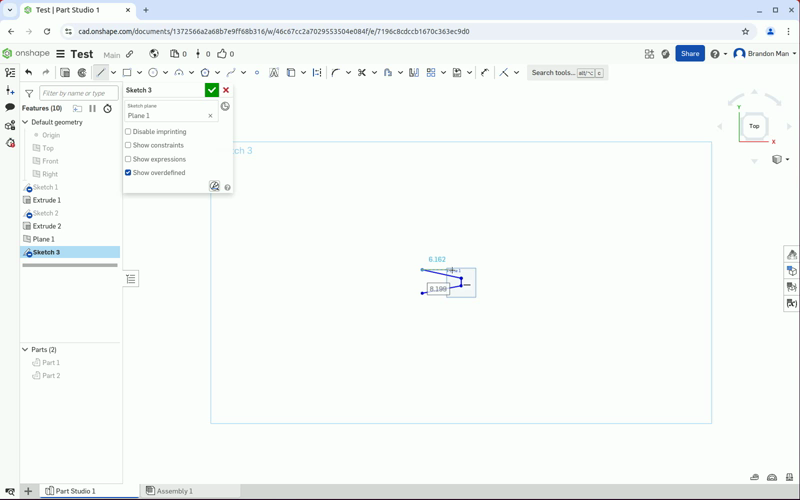
mouse_move(422, 293)
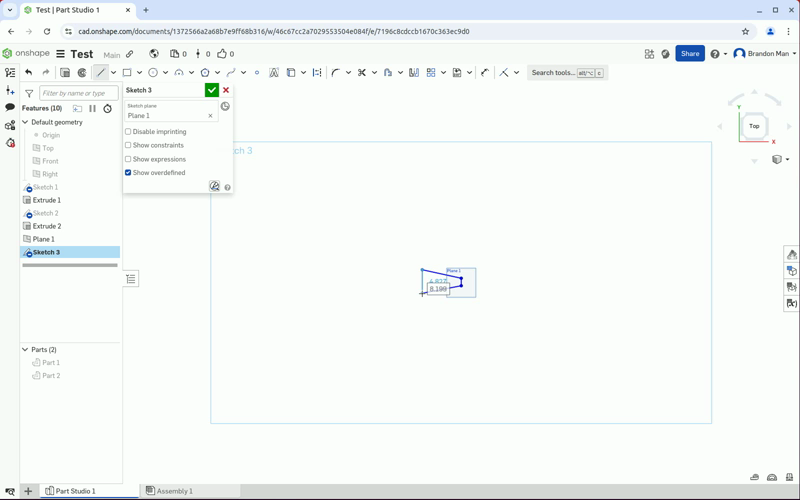
key_up(shift)
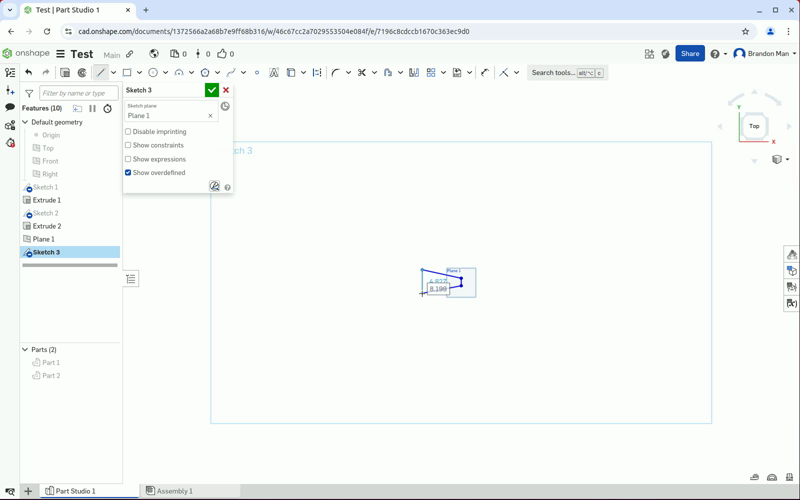
click(422, 293)
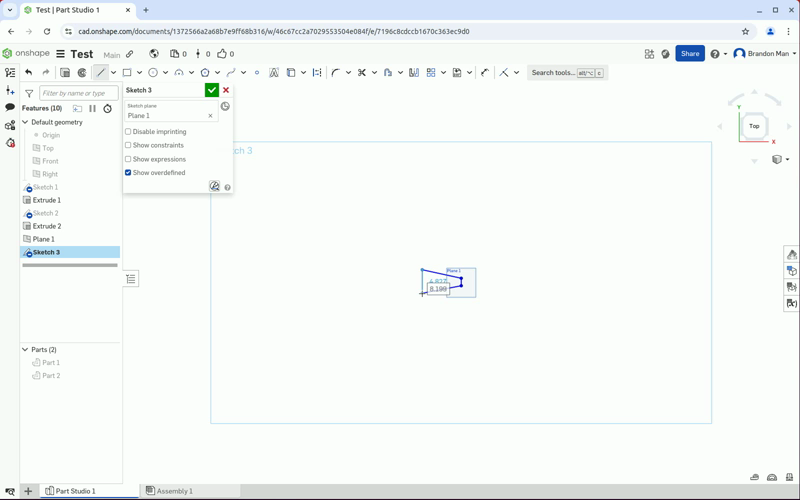
key(esc)
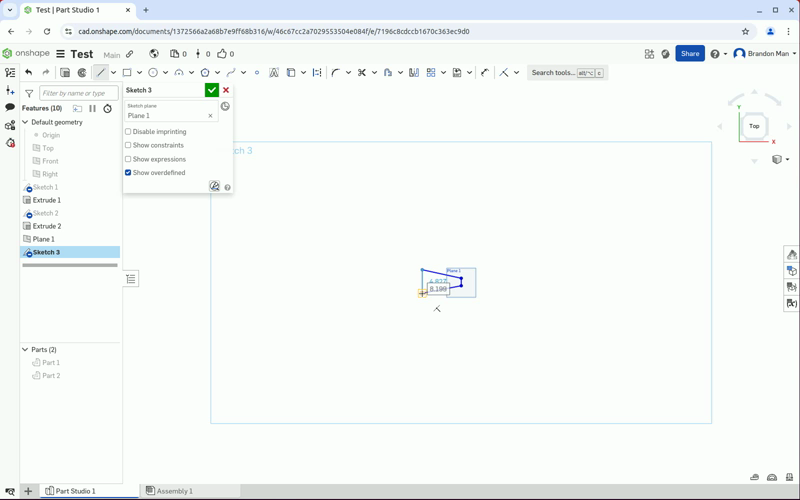
mouse_move(452, 280)
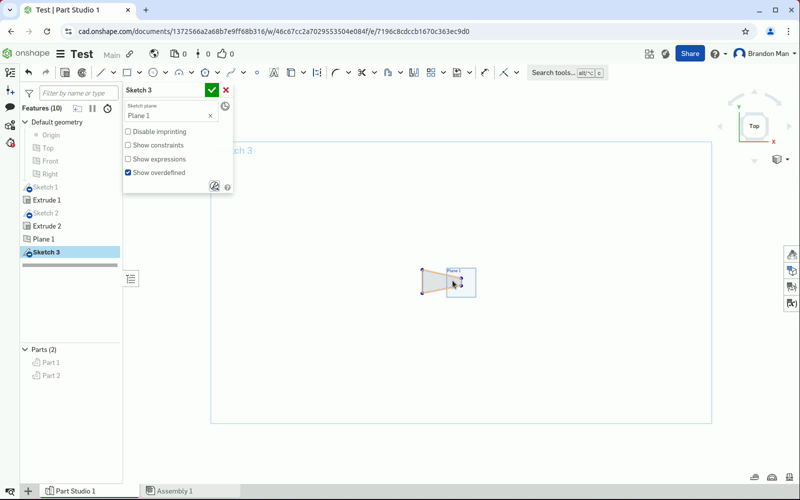
scroll(6)
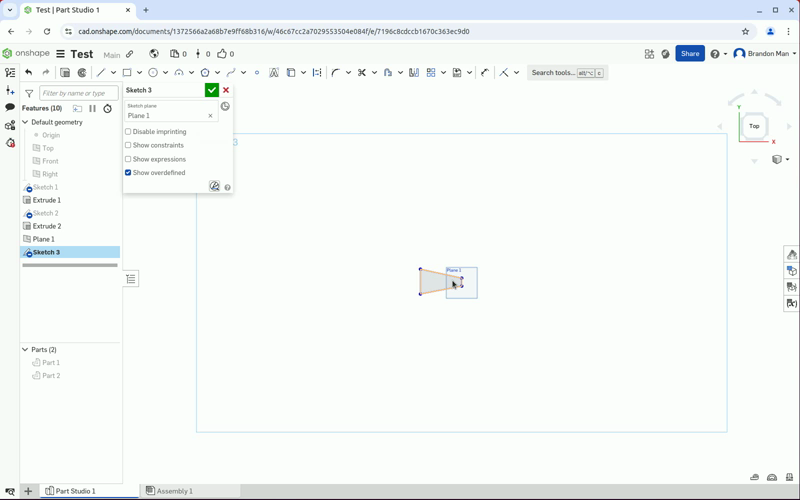
scroll(6)
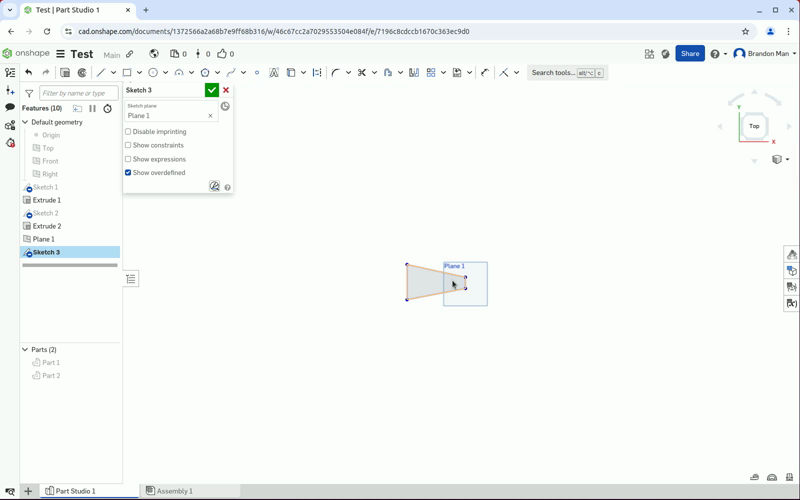
scroll(6)
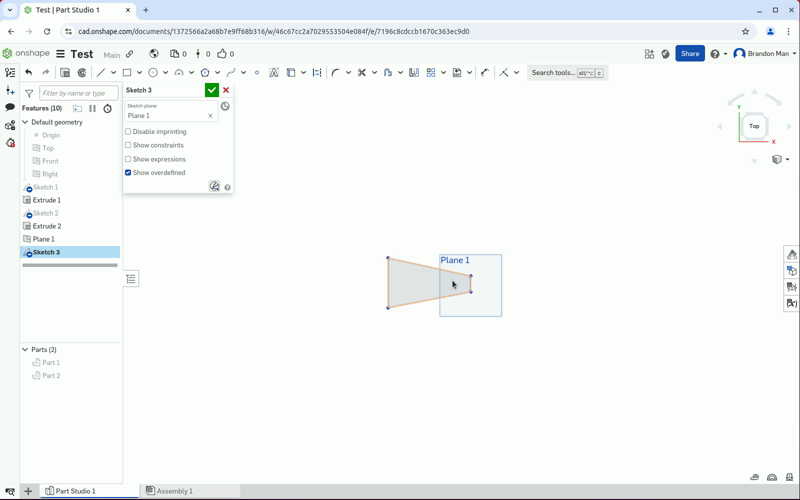
scroll(6)
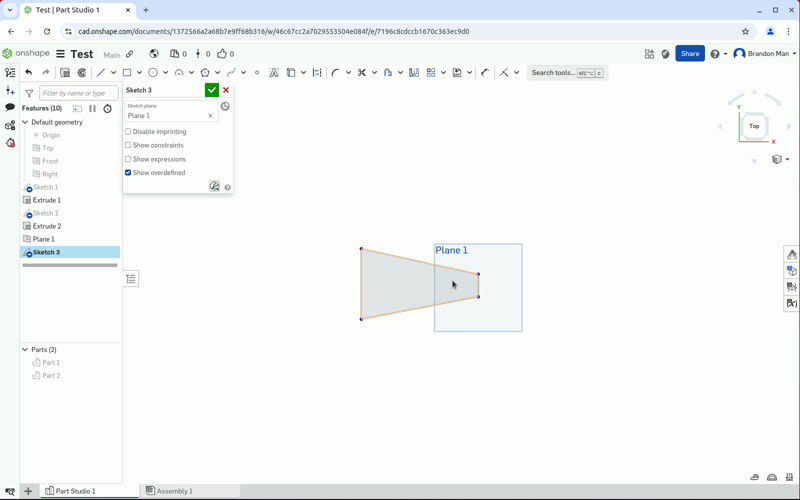
scroll(6)
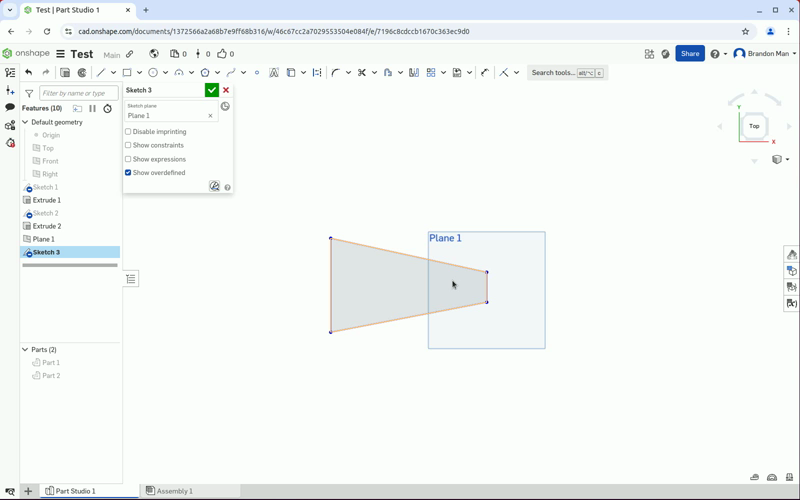
scroll(6)
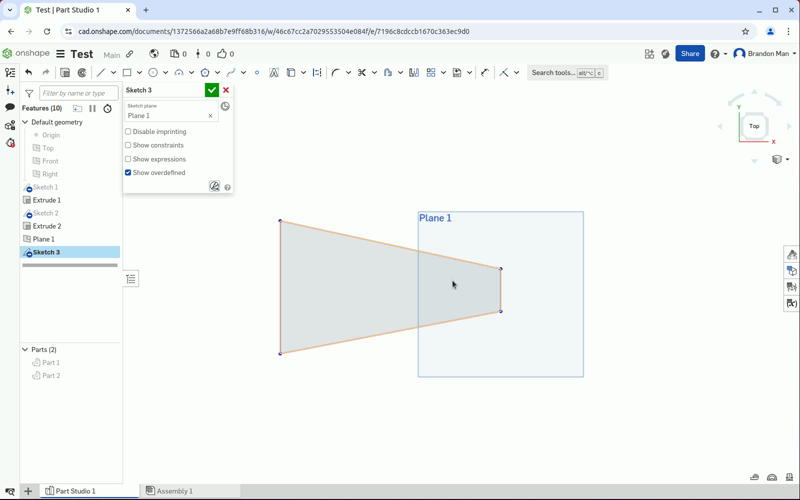
scroll(6)
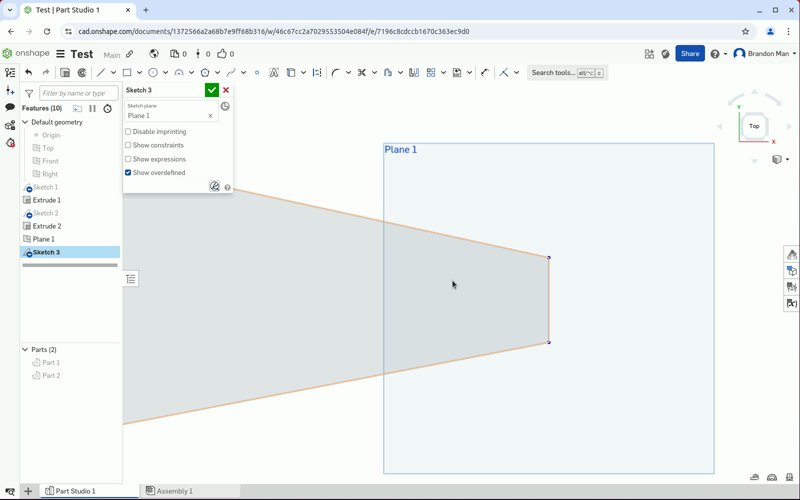
click(452, 280)
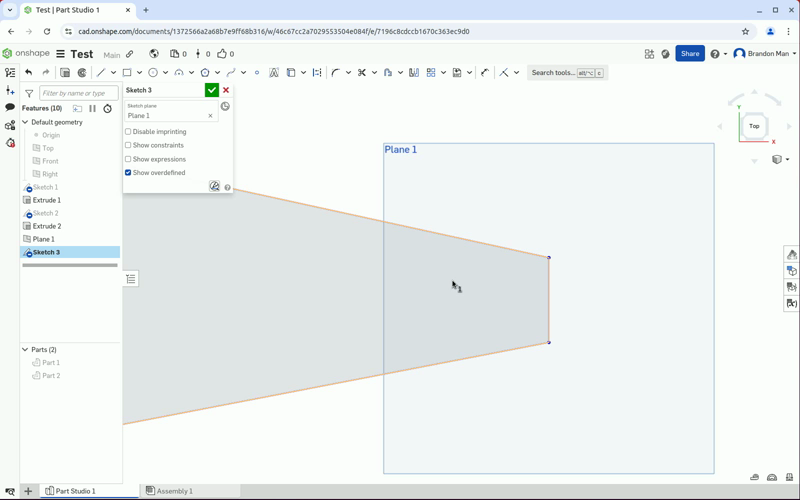
scroll(-6)
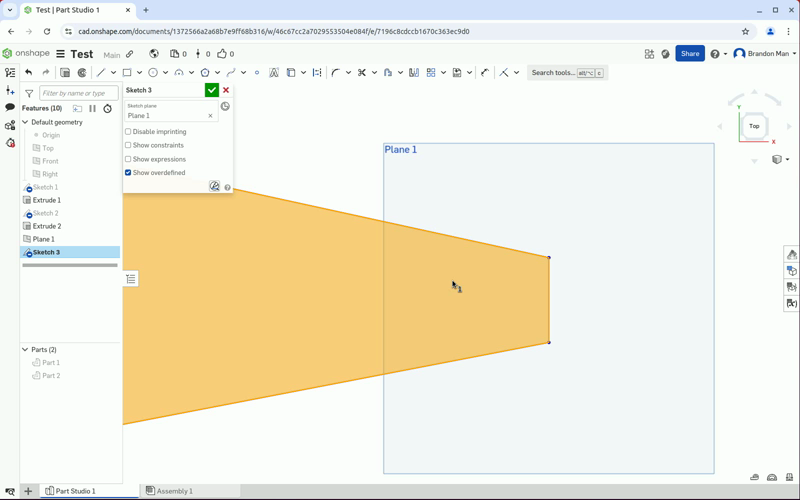
scroll(-6)
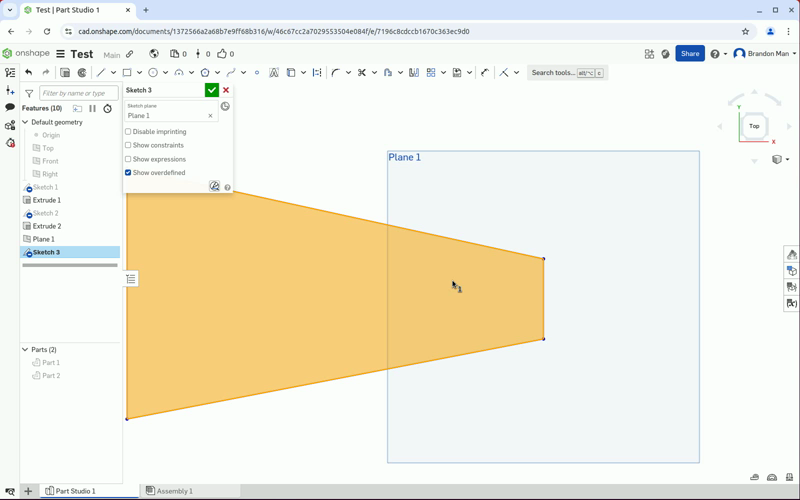
scroll(-6)
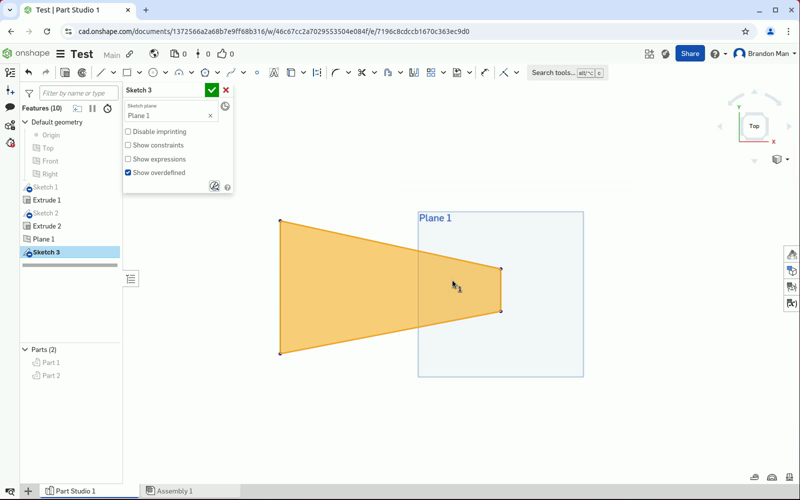
scroll(-6)
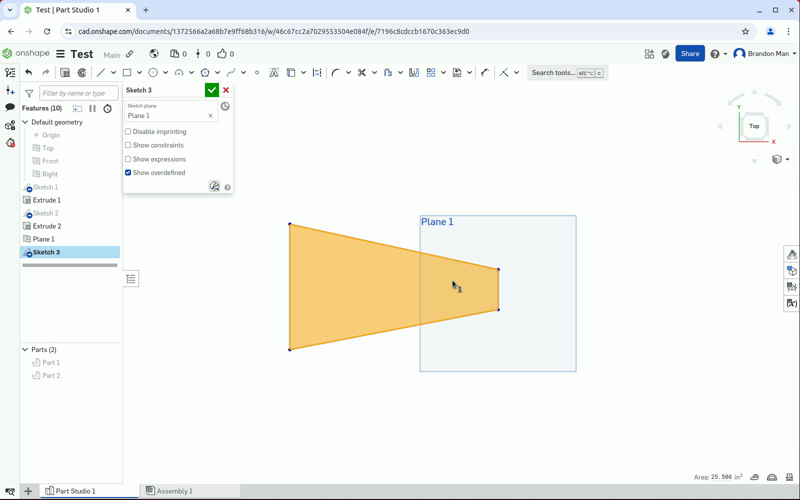
scroll(-6)
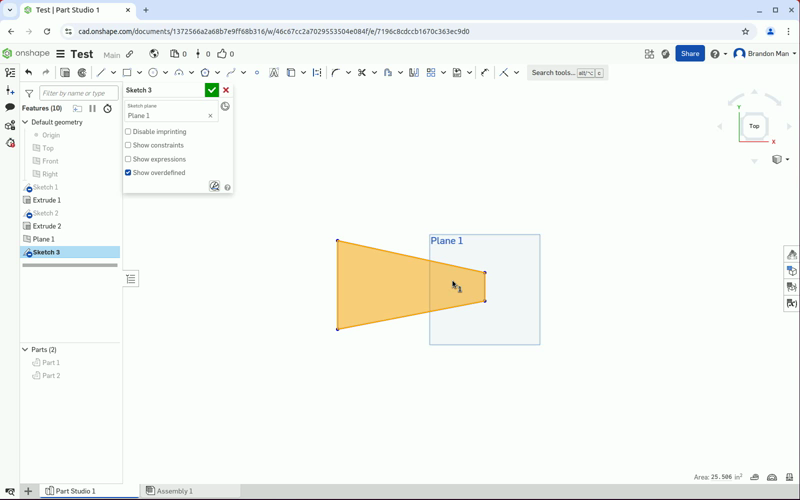
scroll(-6)
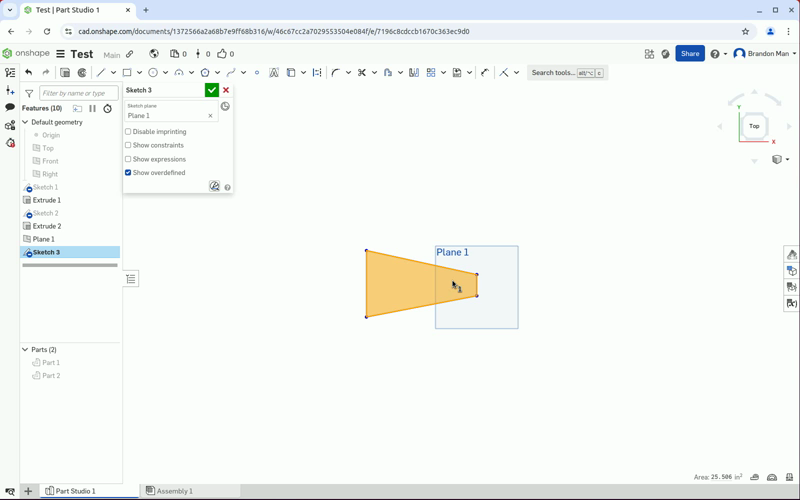
scroll(-6)
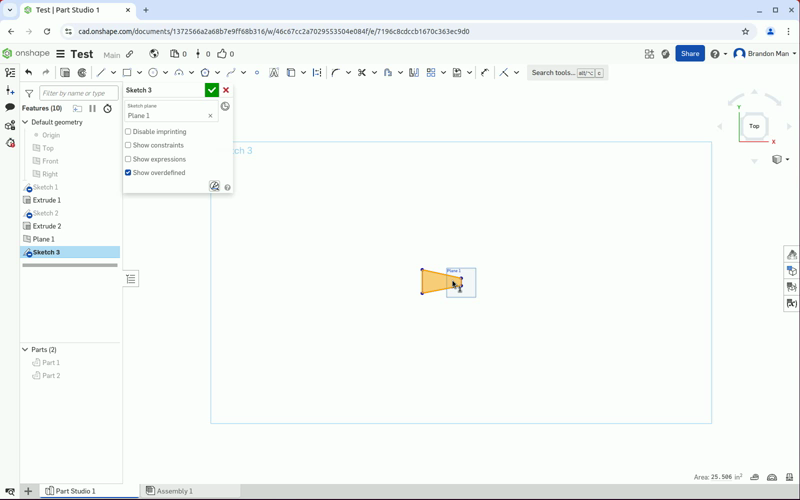
mouse_move(73, 352)
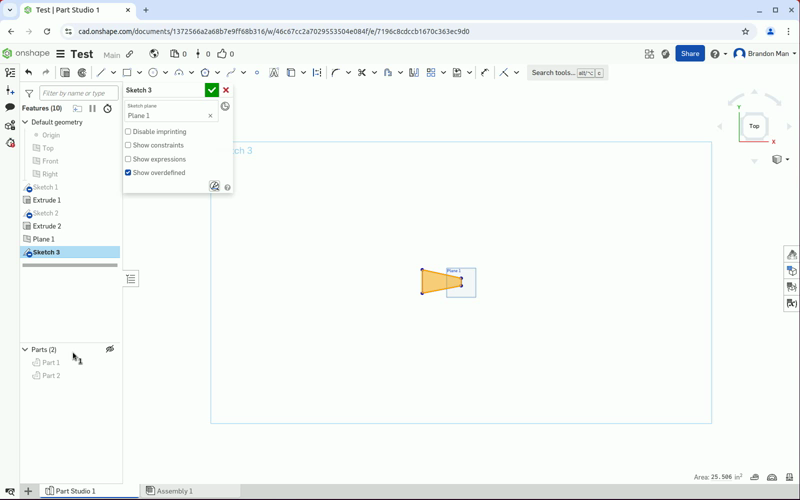
key(shift+y)
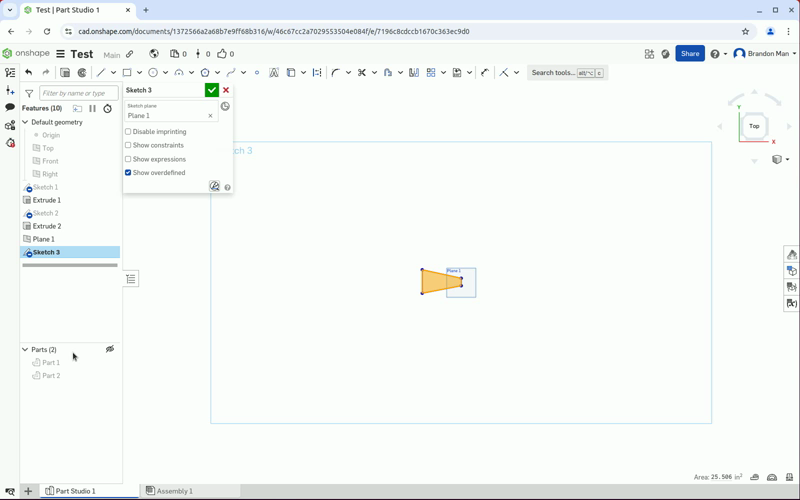
key(shift+e)
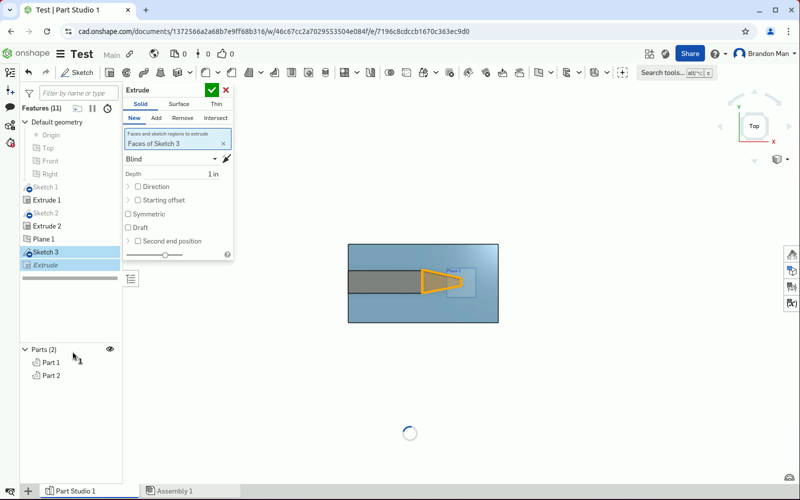
mouse_move(143, 106)
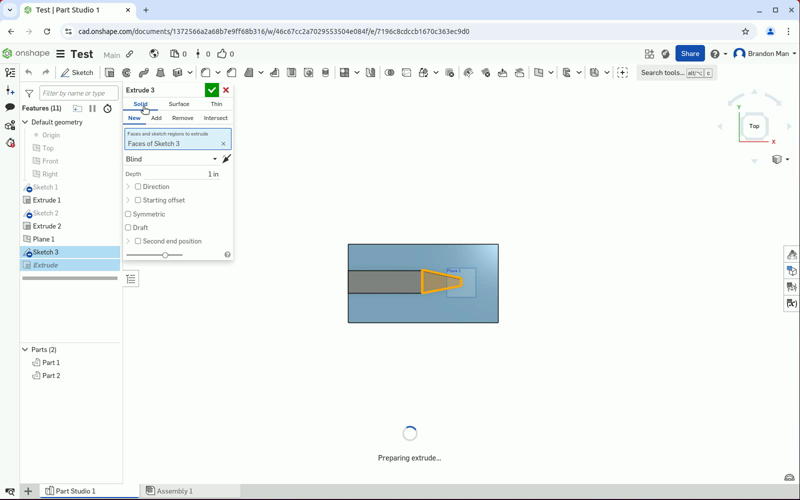
click(143, 106)
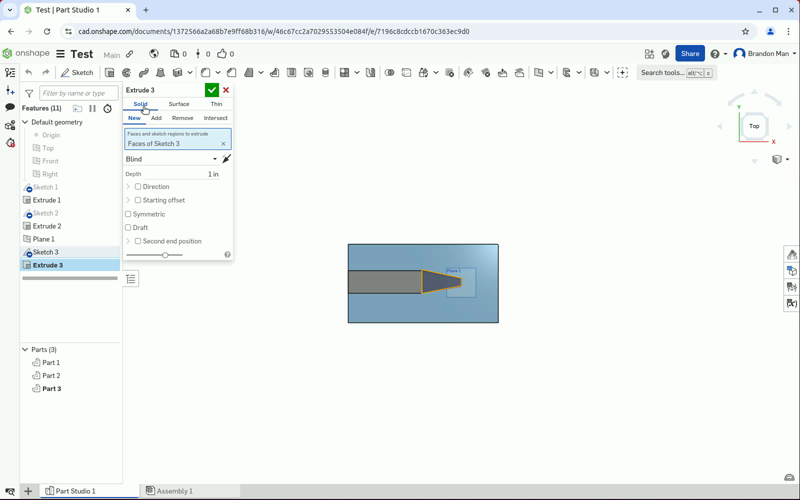
mouse_move(137, 120)
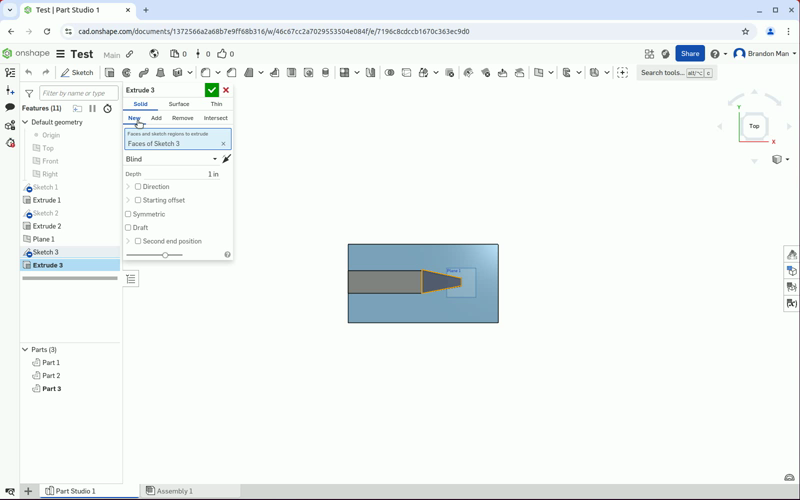
click(137, 120)
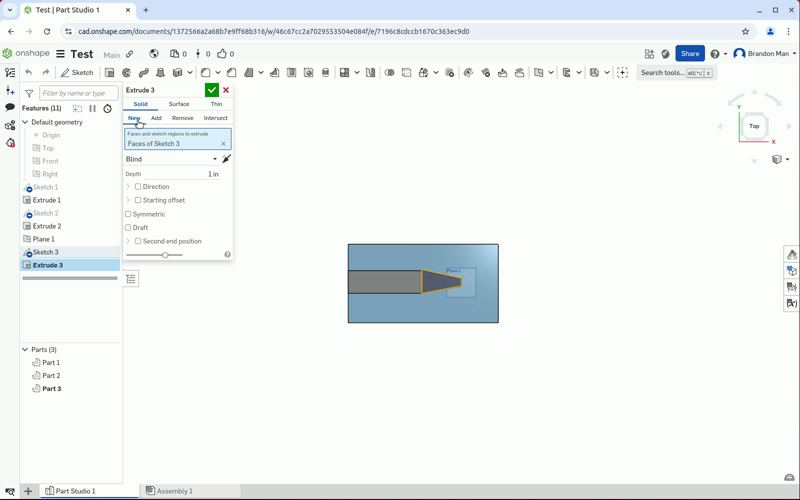
key(tab, 4)
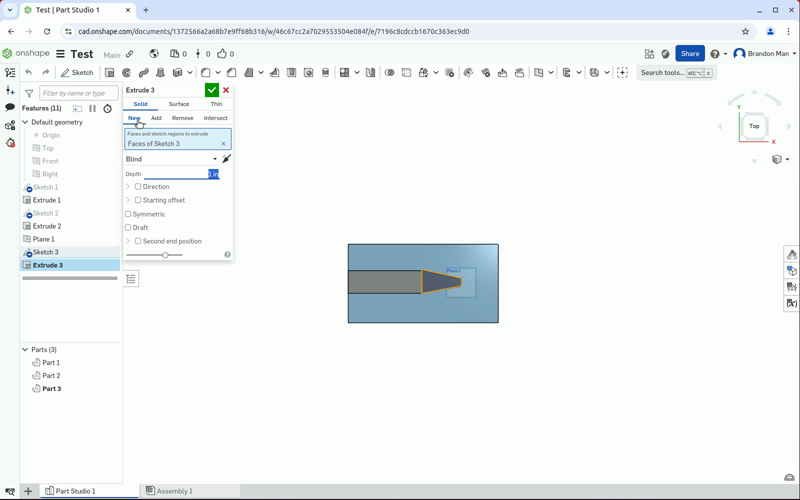
text(1.204)
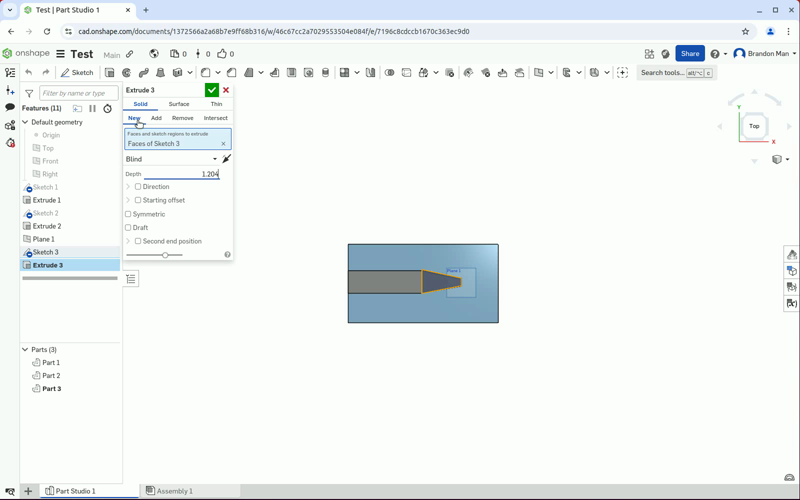
key(enter)
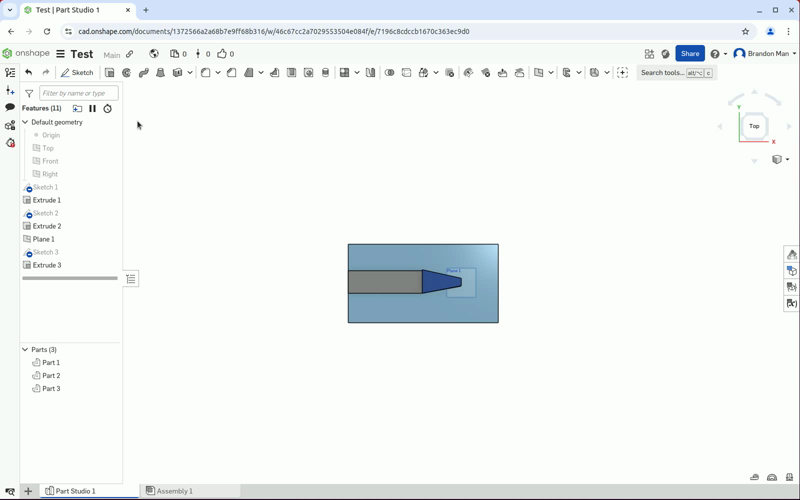
key(shift+h)
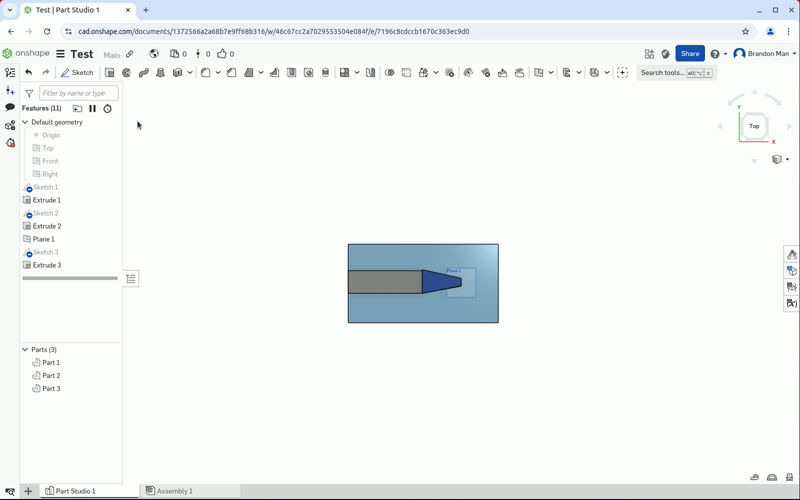
key(shift+h)
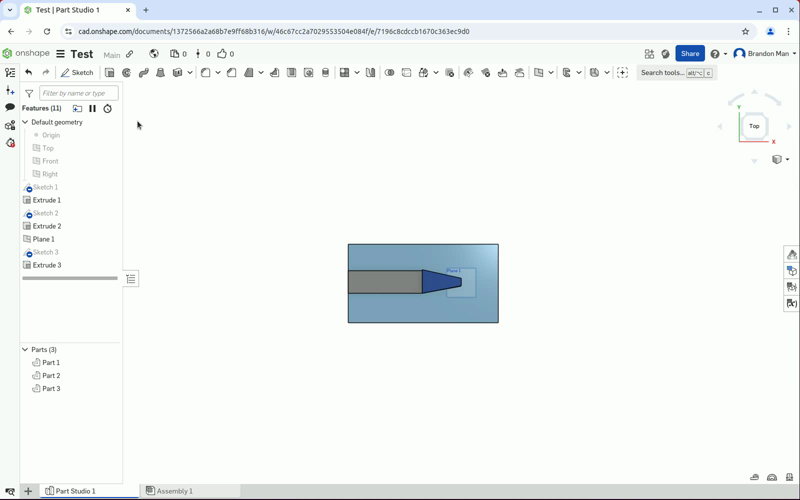
mouse_move(73, 189)
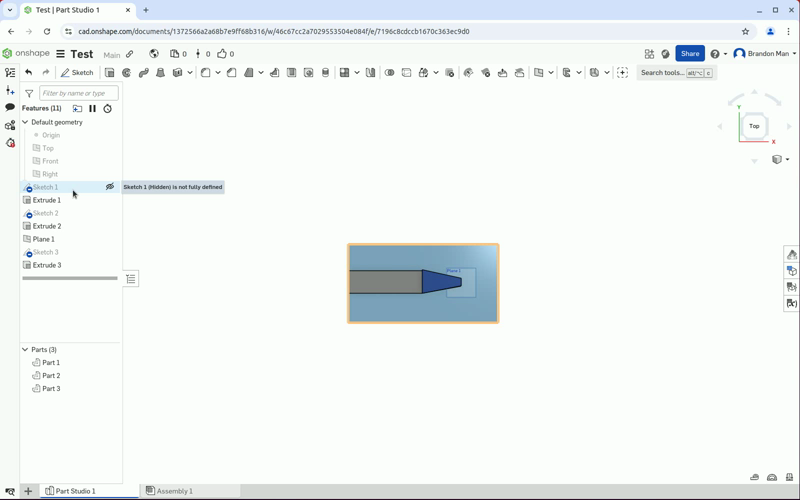
click(73, 189)
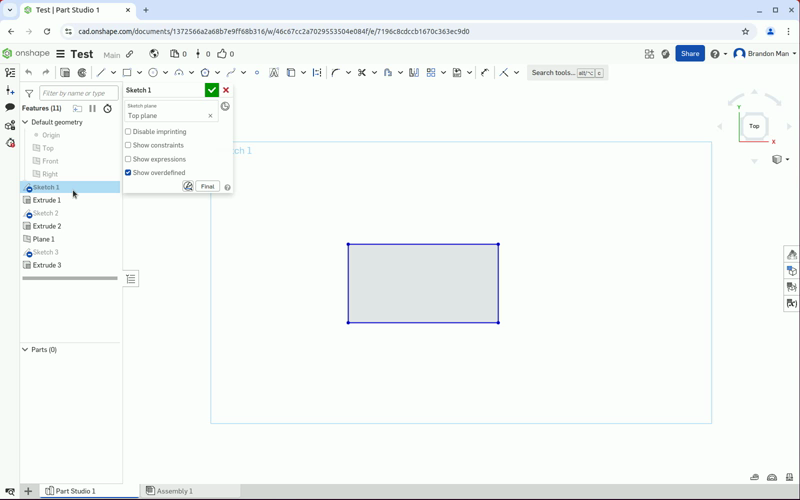
mouse_move(229, 92)
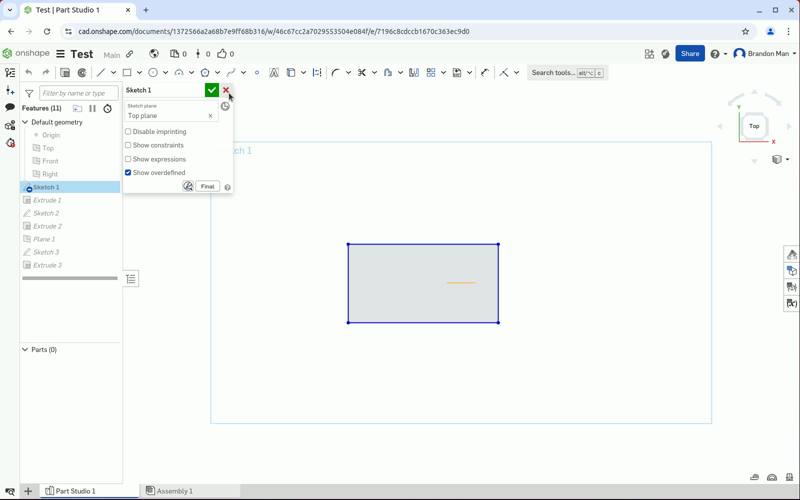
click(229, 92)
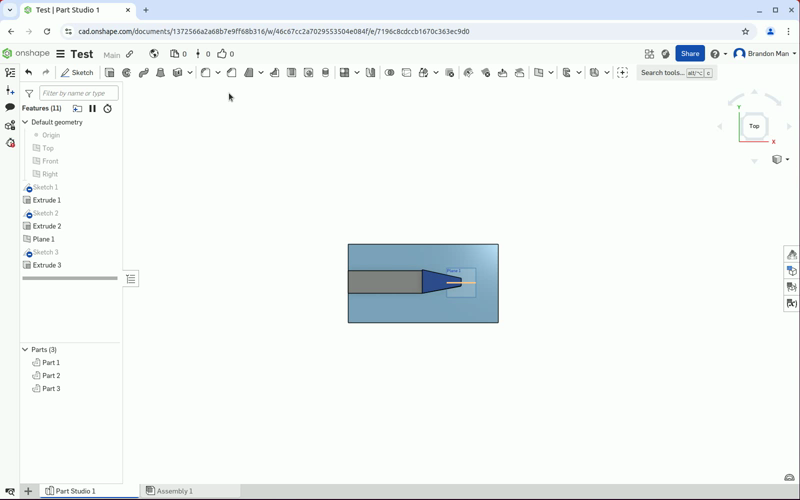
mouse_move(541, 75)
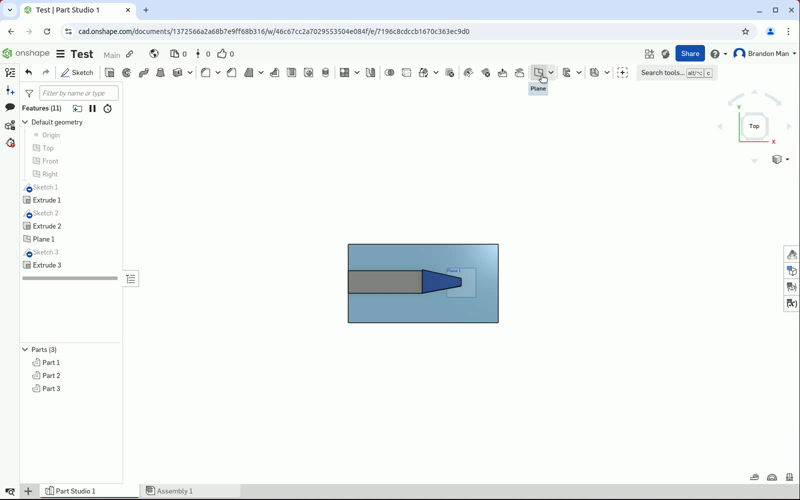
click(541, 75)
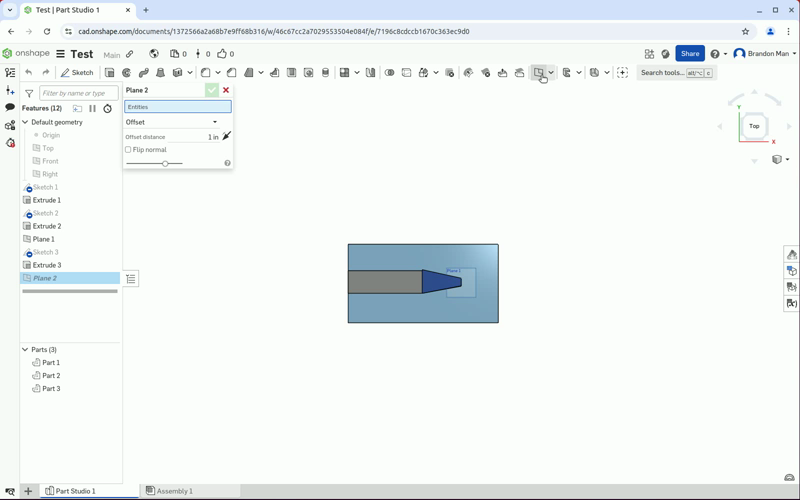
mouse_move(73, 150)
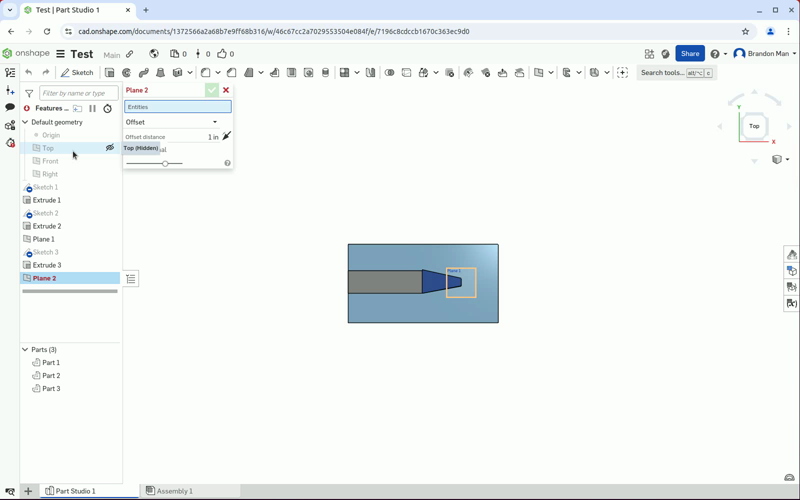
click(73, 150)
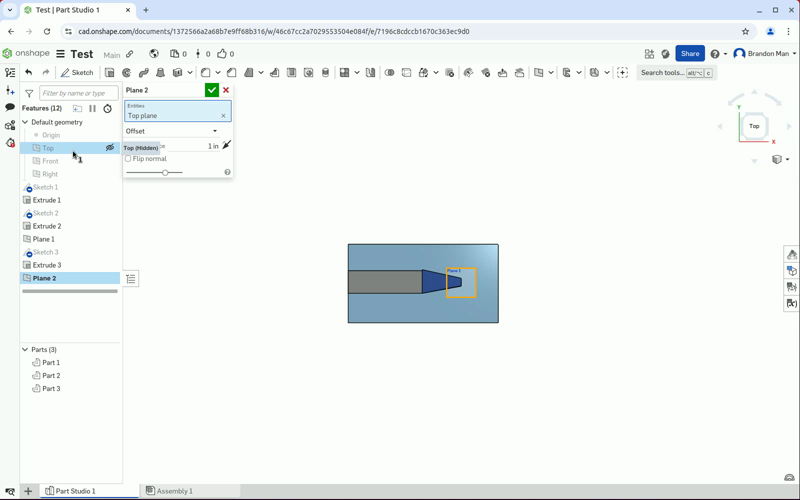
key(tab, 2)
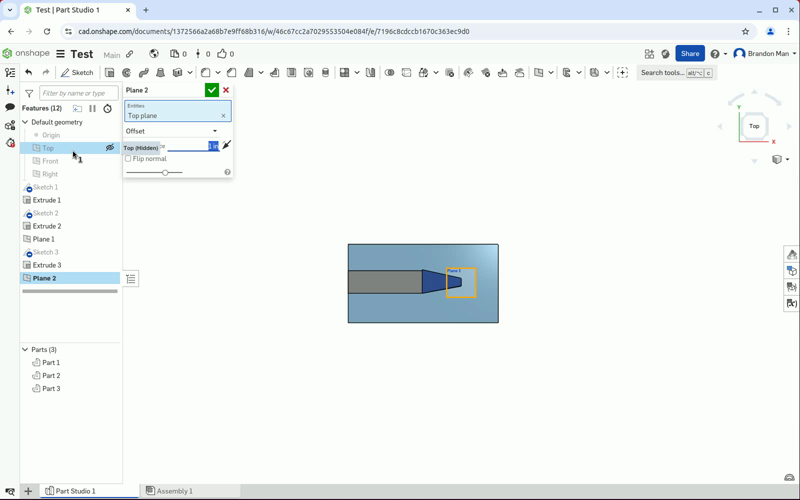
text(2.65)
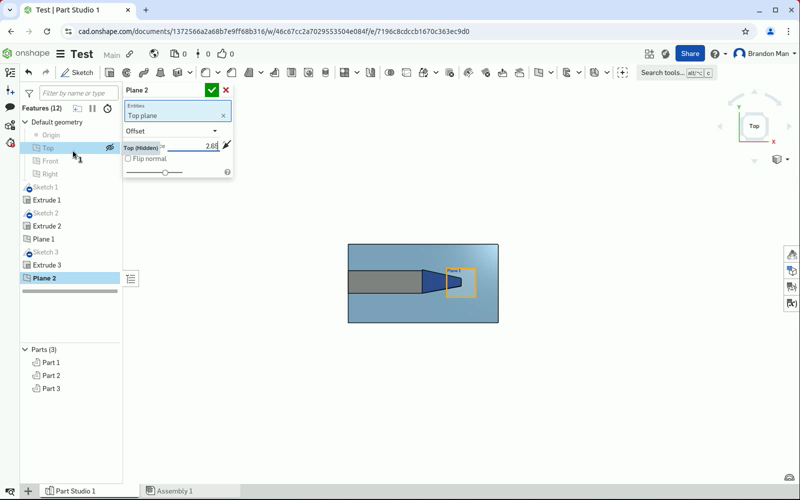
key(enter, 2)
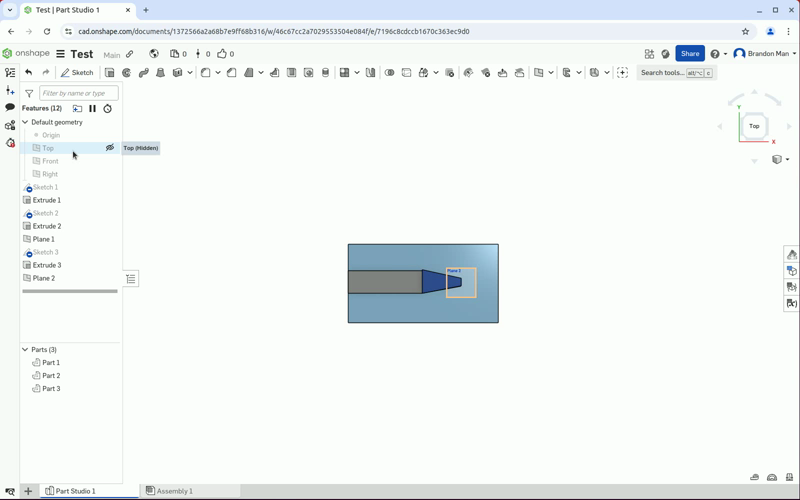
key(shift+s)
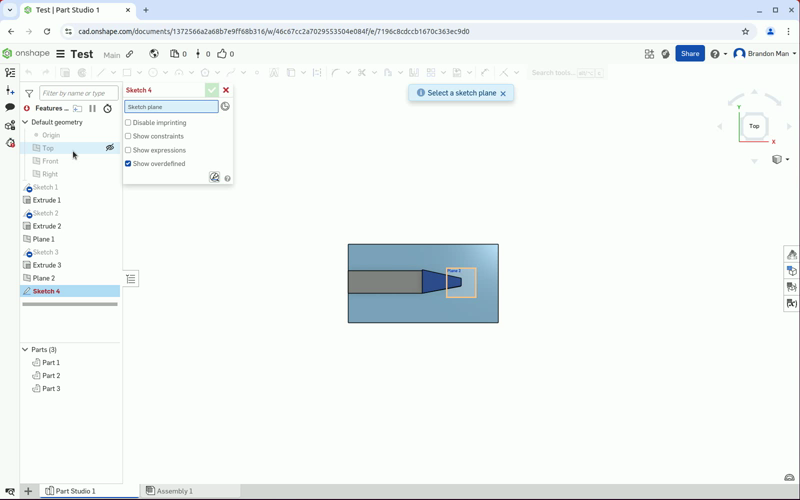
mouse_move(73, 280)
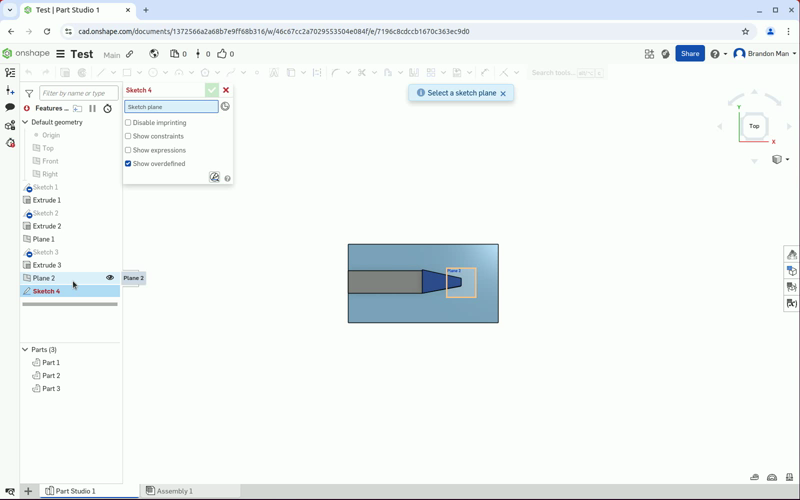
click(73, 280)
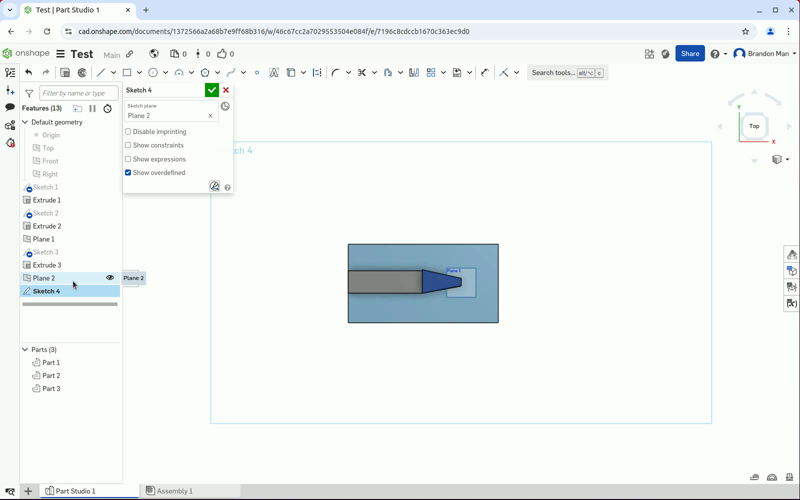
mouse_move(73, 352)
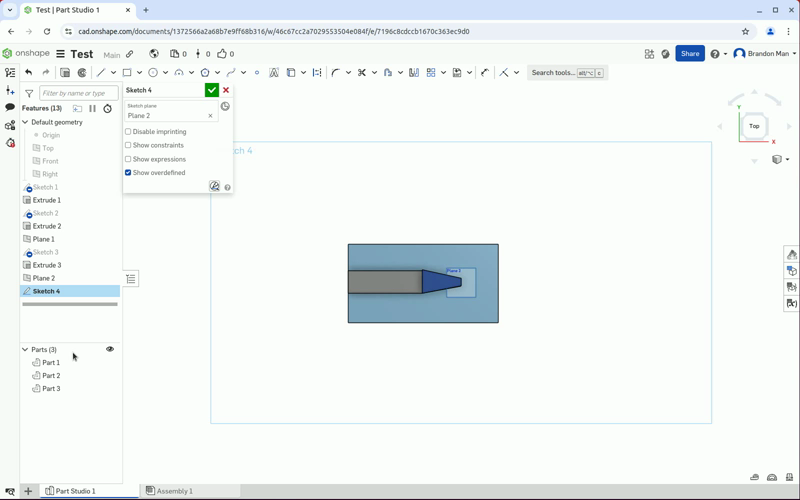
key(y)
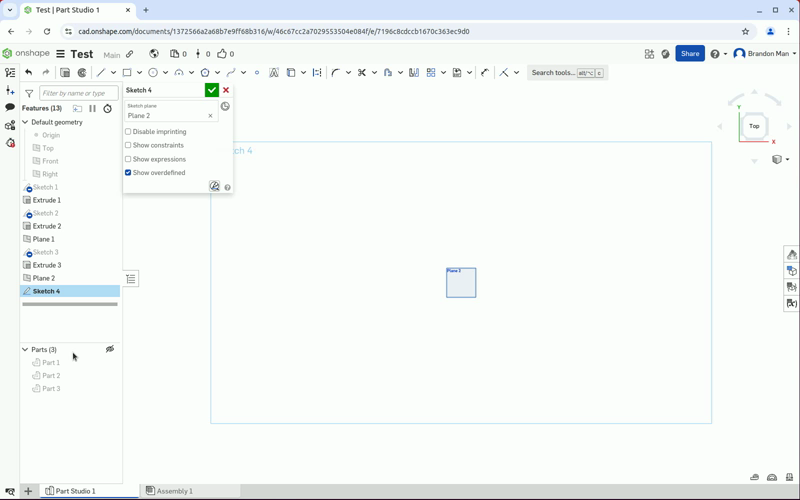
key(l)
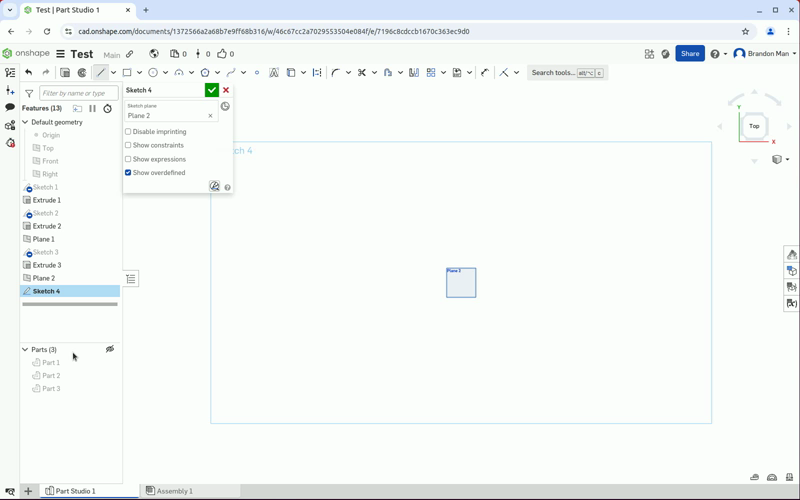
key_down(shift)
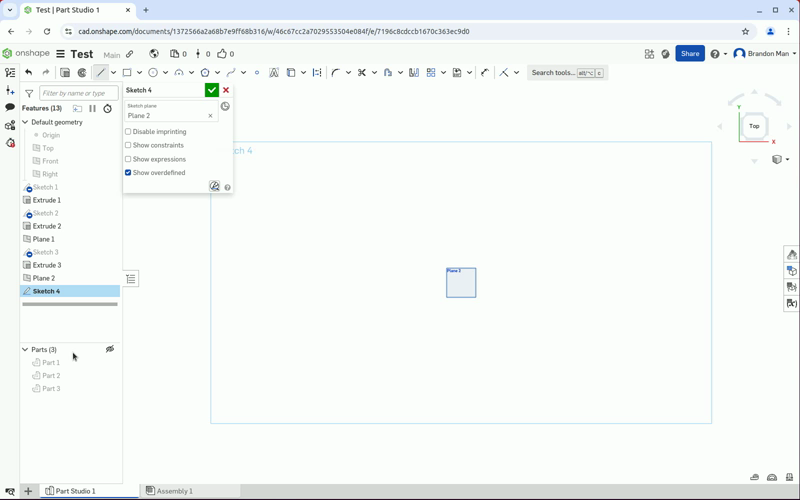
mouse_move(422, 293)
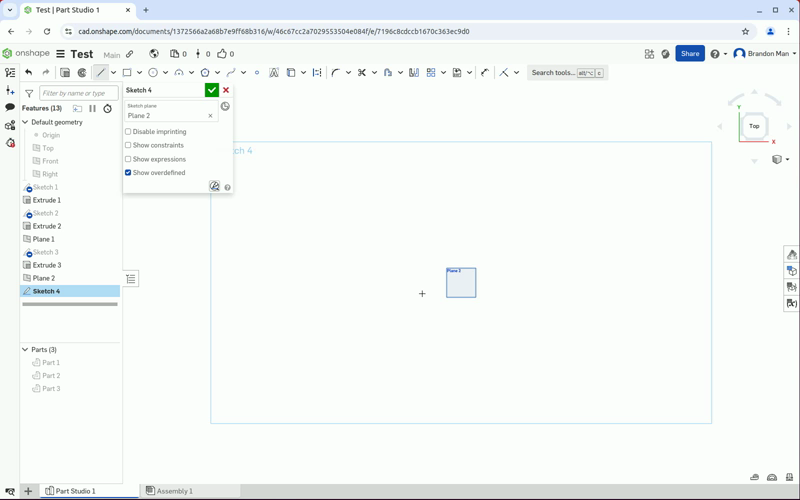
click(422, 293)
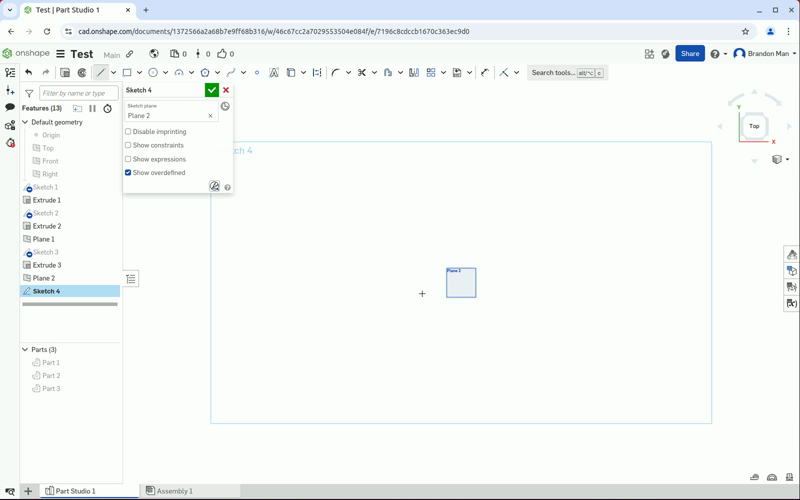
key_up(shift)
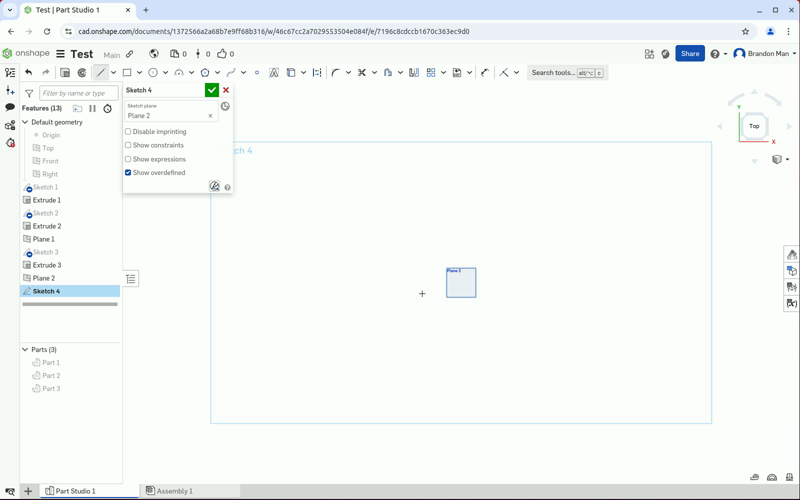
key_down(shift)
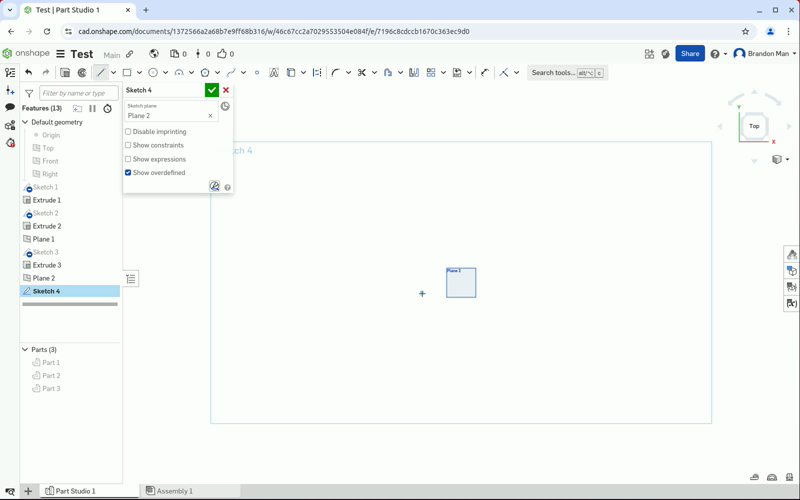
mouse_move(452, 293)
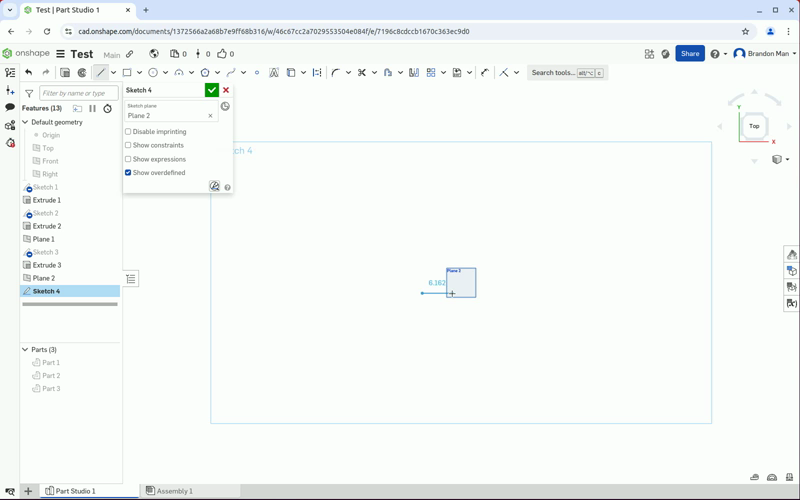
mouse_move(461, 285)
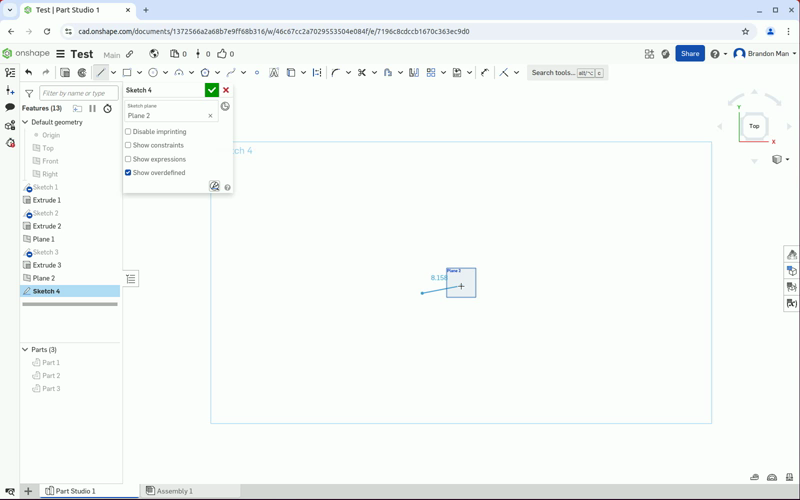
click(461, 285)
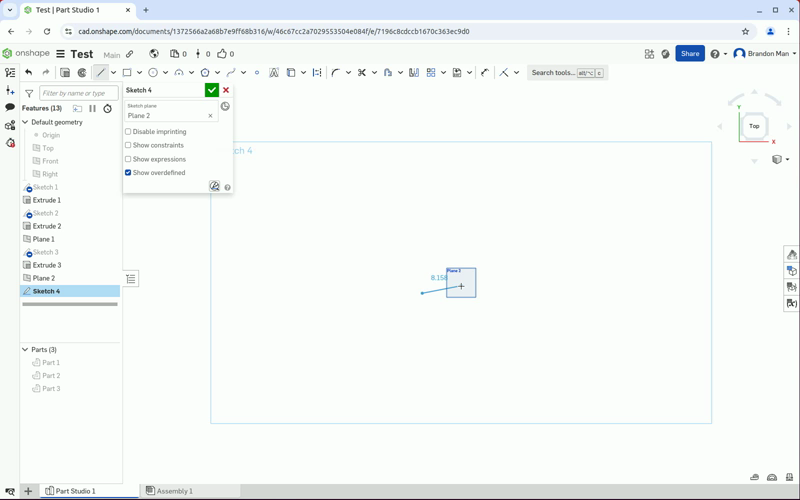
key_up(shift)
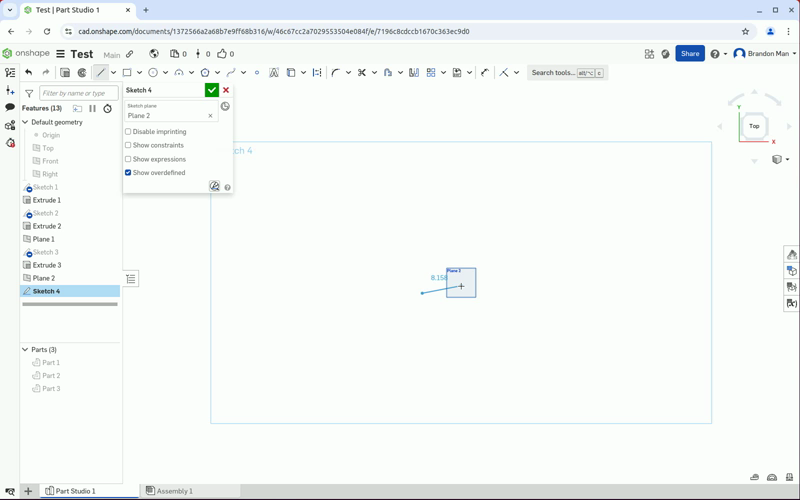
key_down(shift)
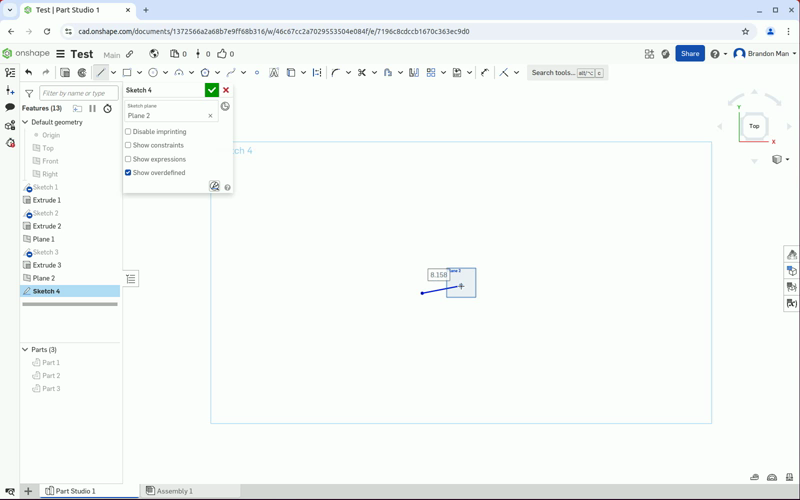
mouse_move(491, 285)
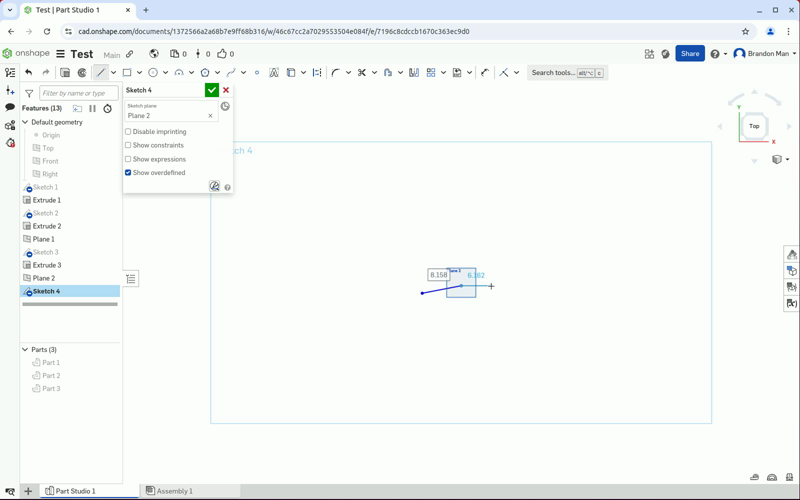
mouse_move(461, 278)
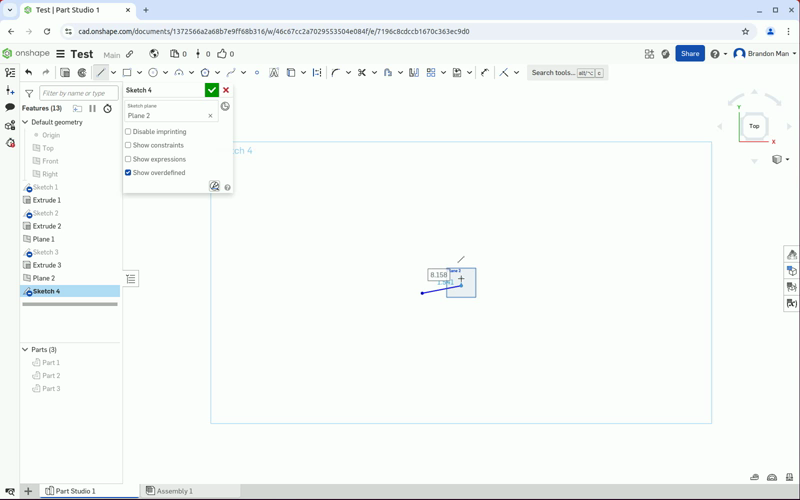
click(461, 278)
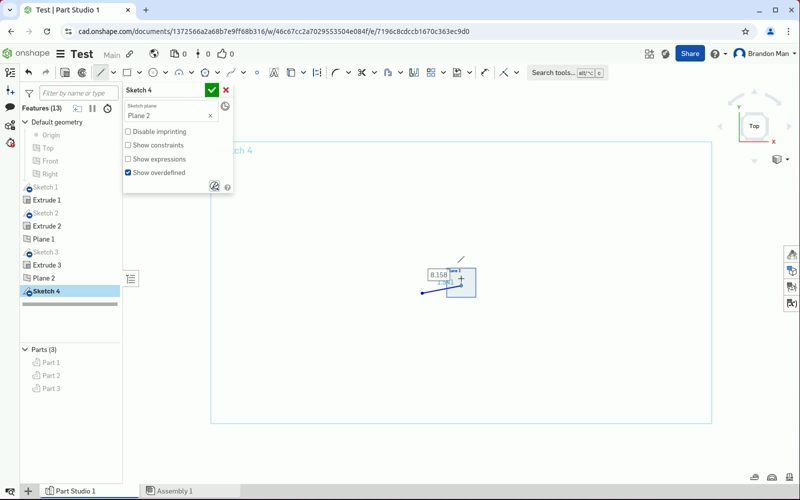
key_up(shift)
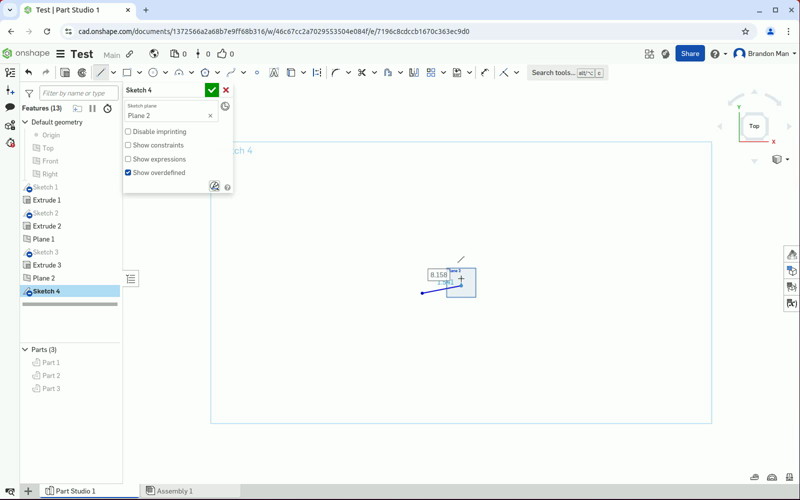
key_down(shift)
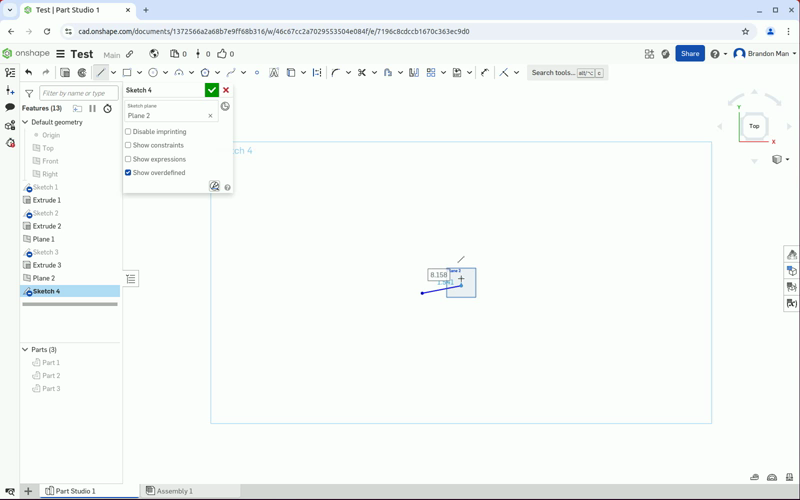
mouse_move(491, 278)
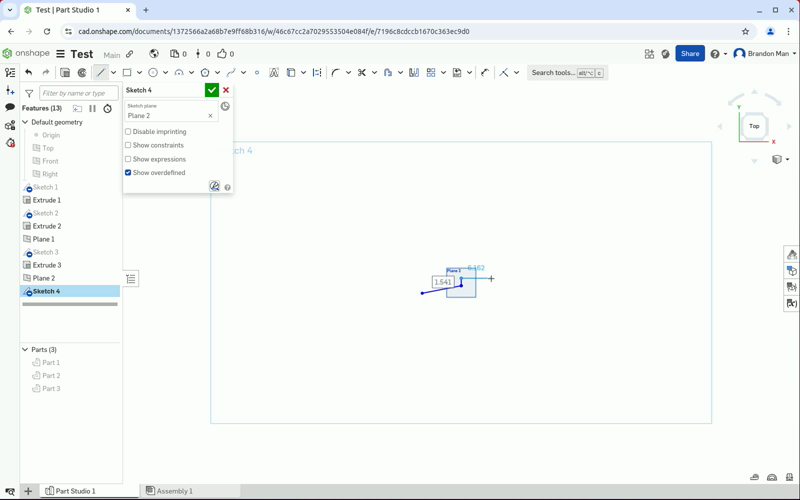
mouse_move(422, 269)
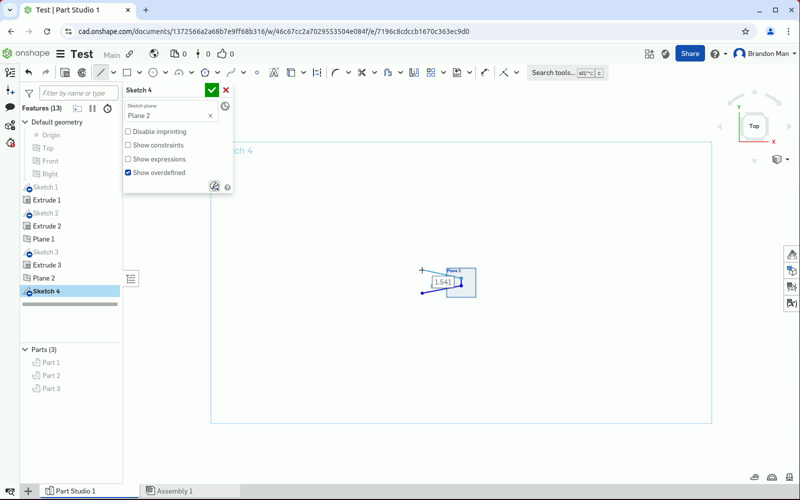
click(422, 269)
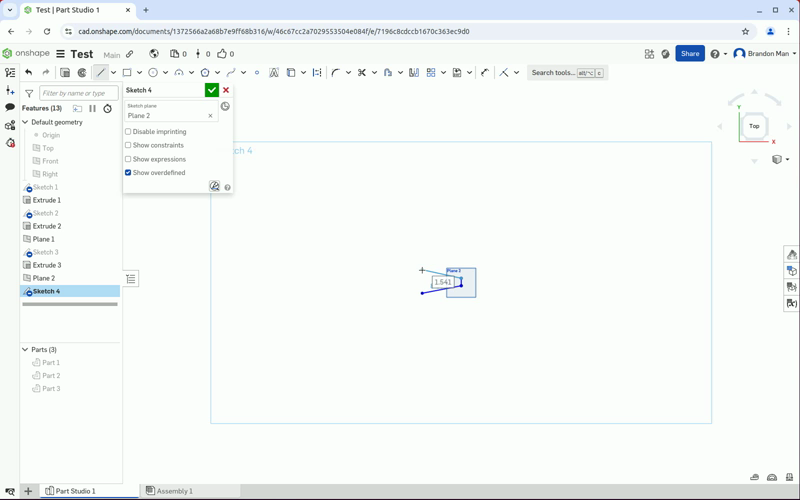
key_up(shift)
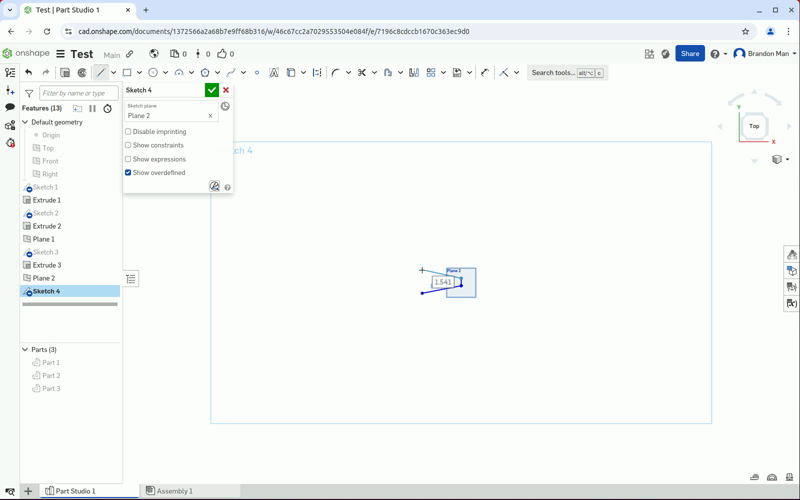
mouse_move(452, 269)
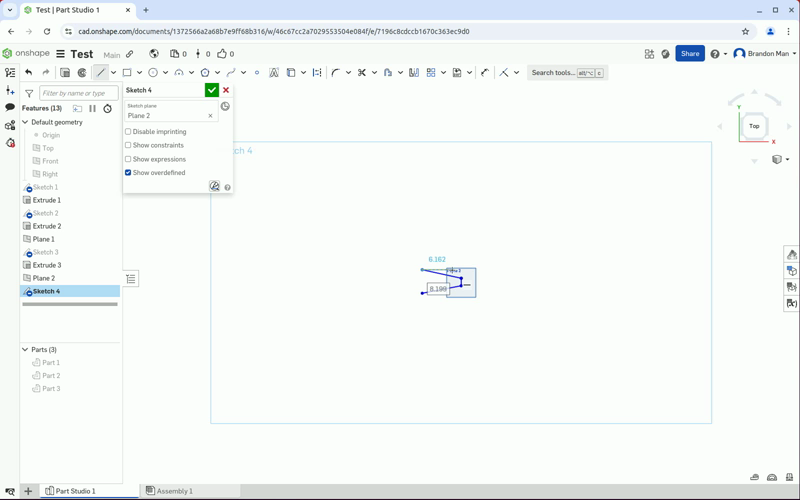
key_down(shift)
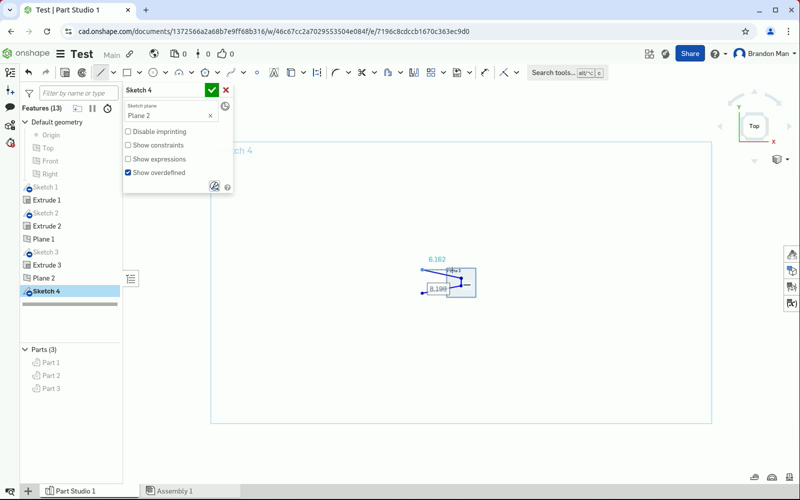
mouse_move(422, 293)
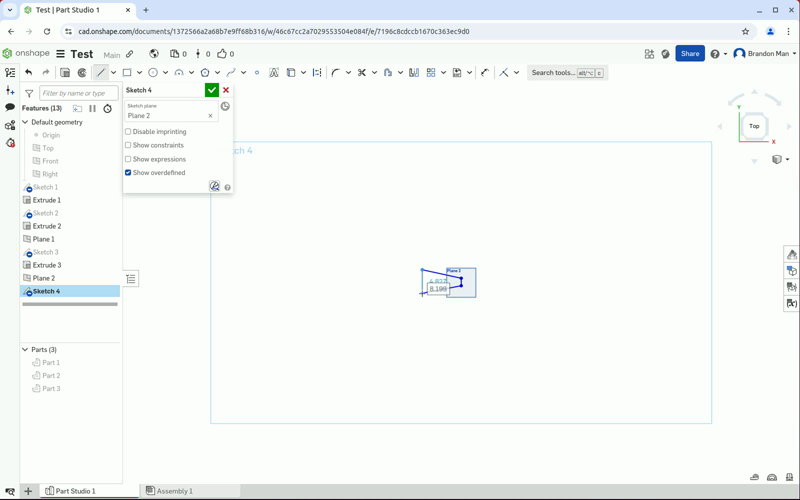
key_up(shift)
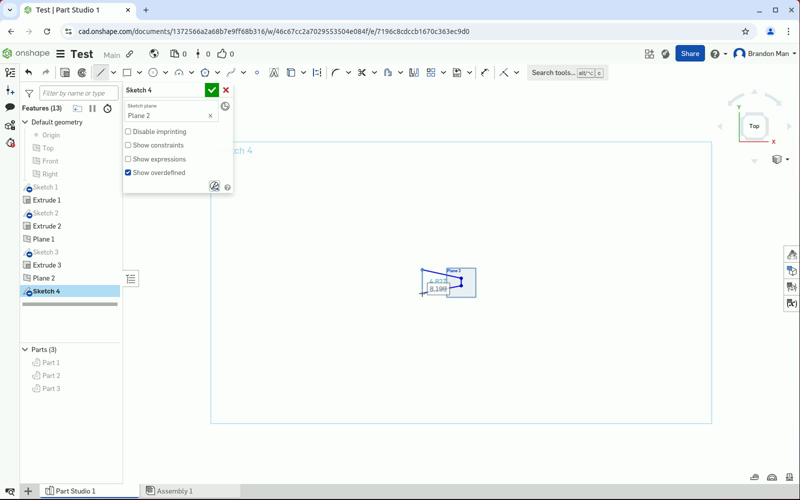
click(422, 293)
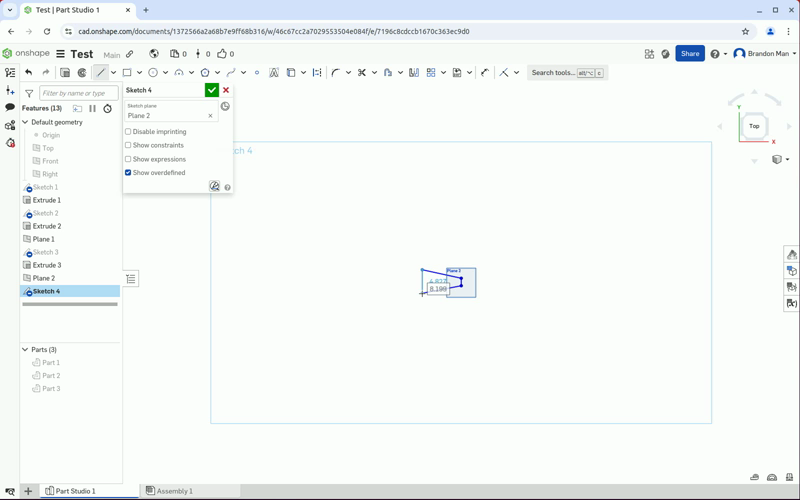
key(esc)
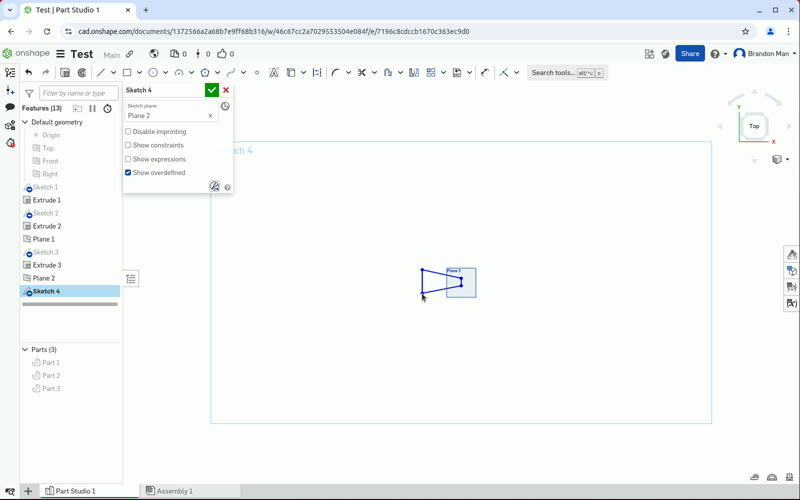
mouse_move(430, 285)
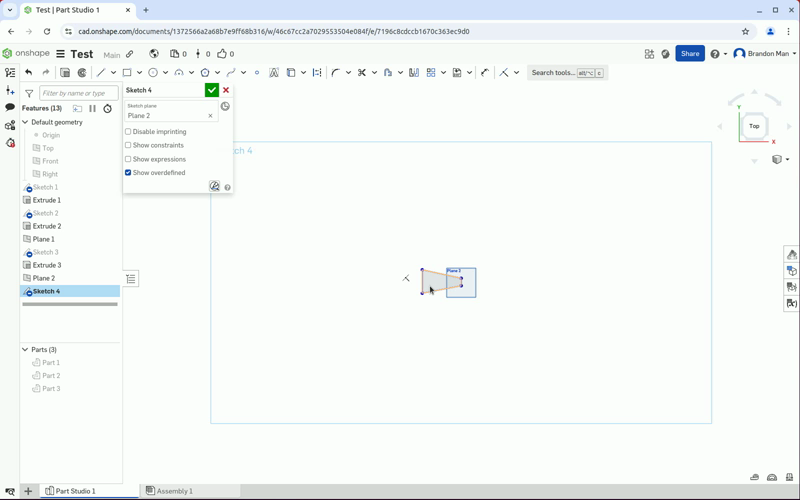
scroll(6)
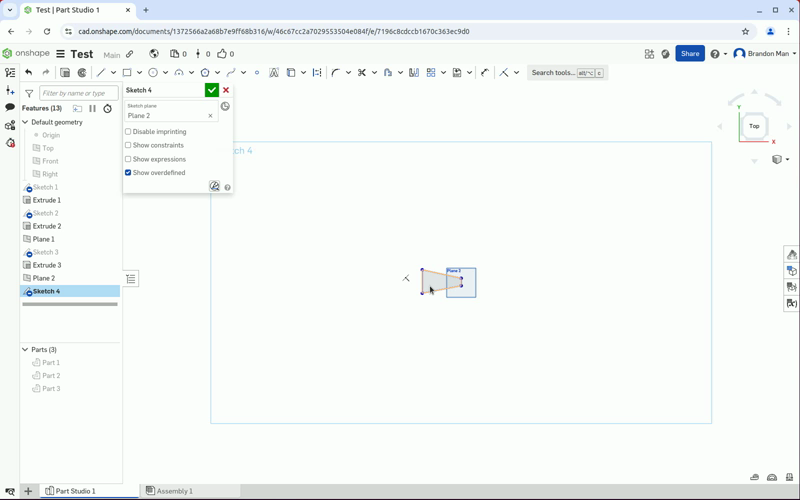
scroll(6)
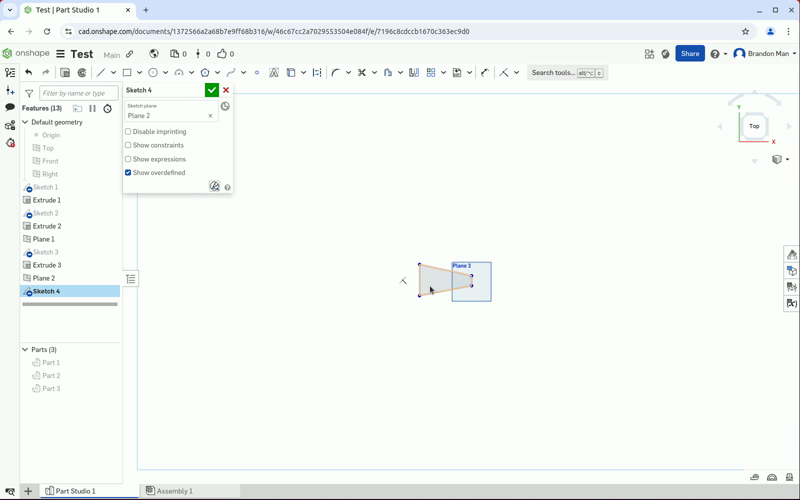
scroll(6)
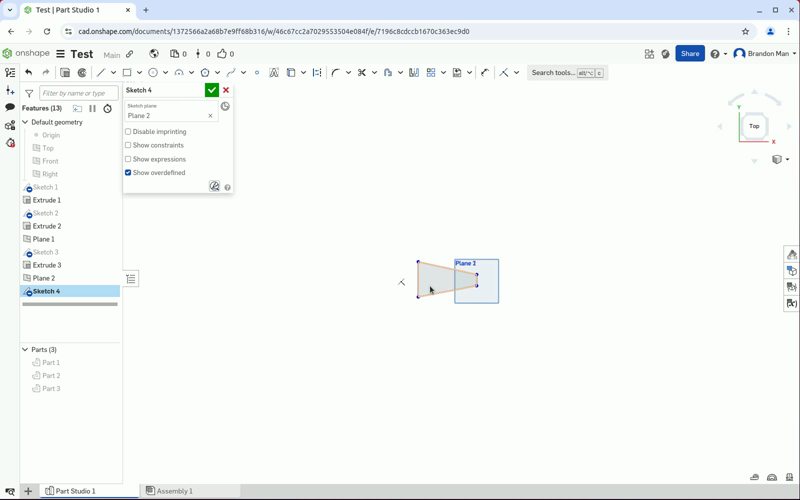
scroll(6)
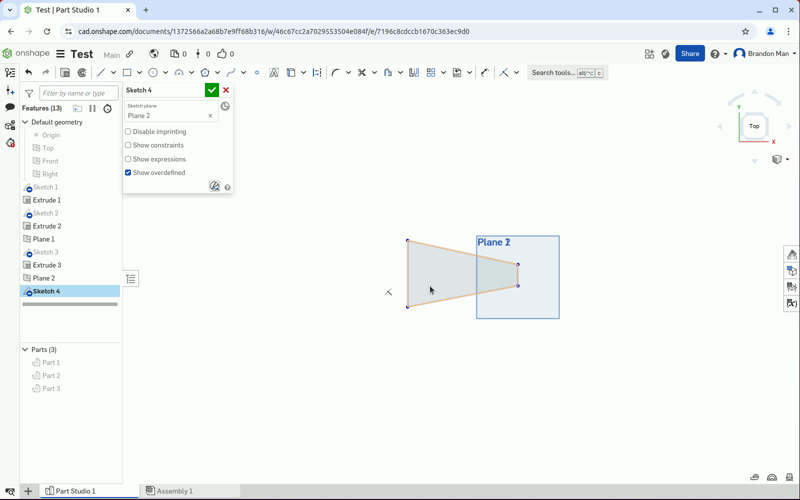
scroll(6)
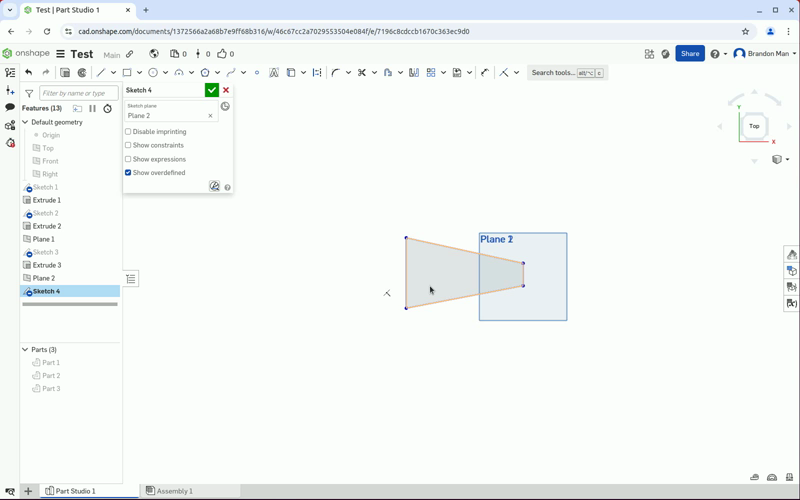
scroll(6)
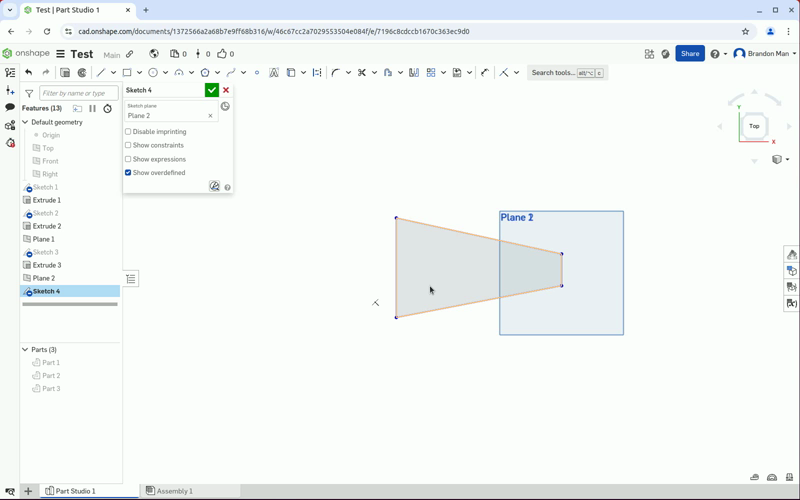
scroll(6)
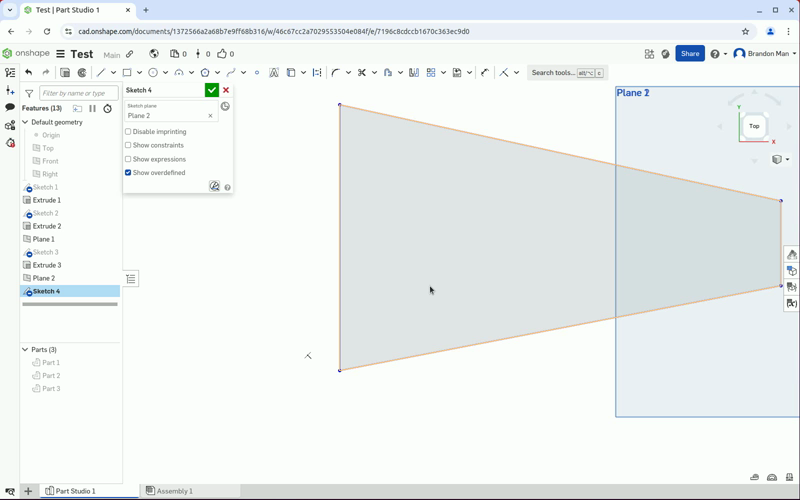
click(430, 285)
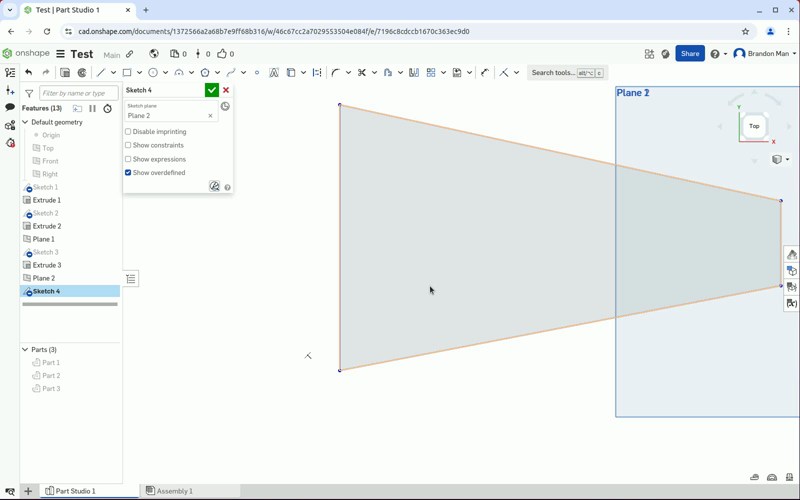
scroll(-6)
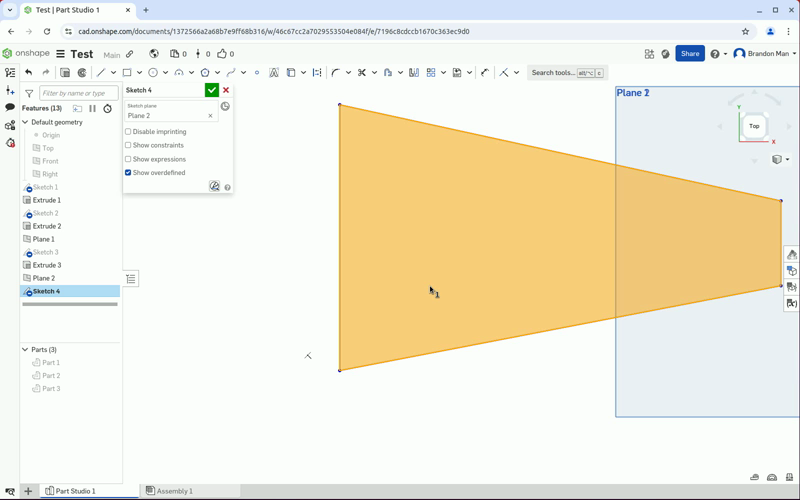
scroll(-6)
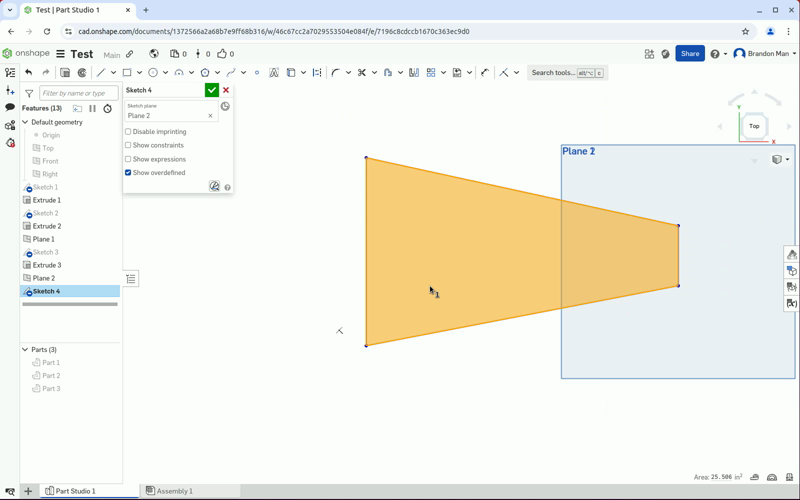
scroll(-6)
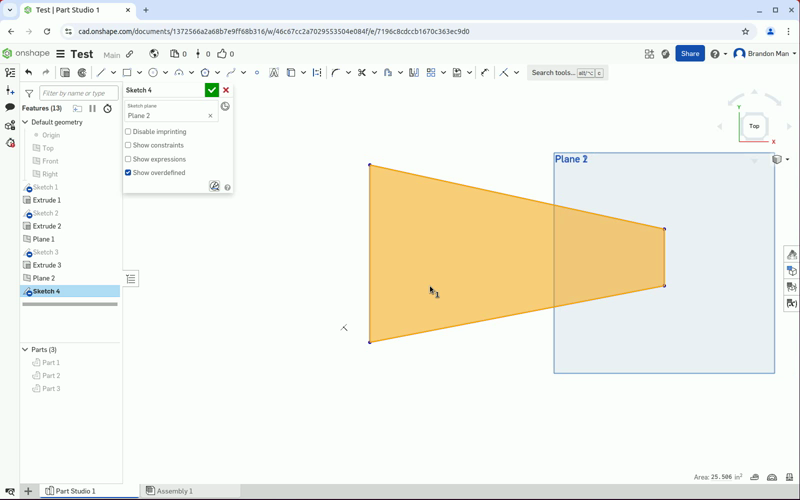
scroll(-6)
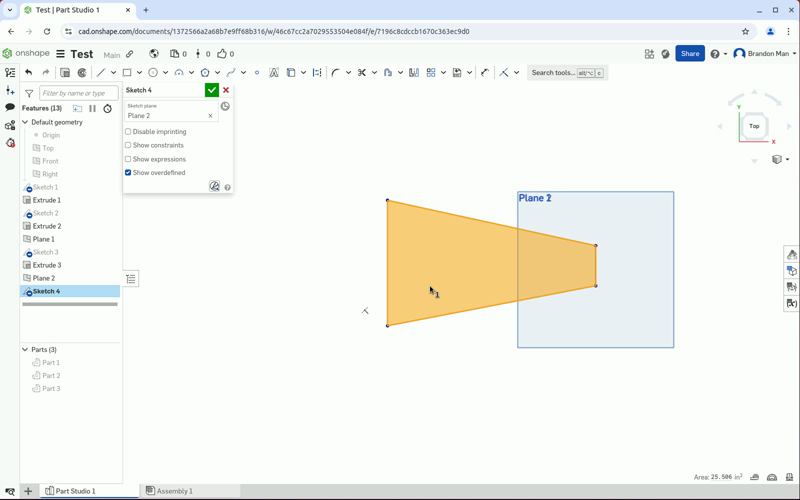
scroll(-6)
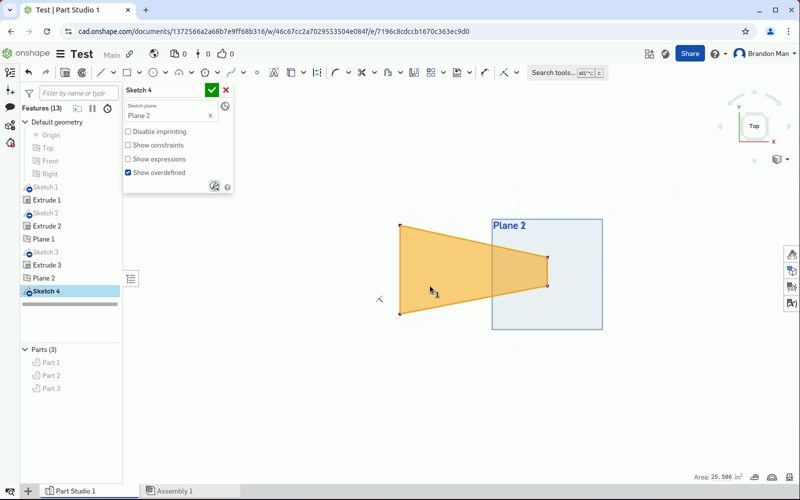
scroll(-6)
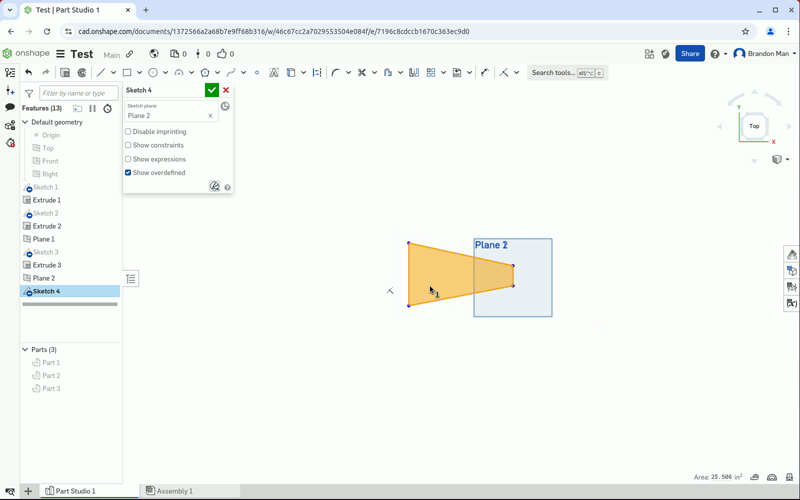
scroll(-6)
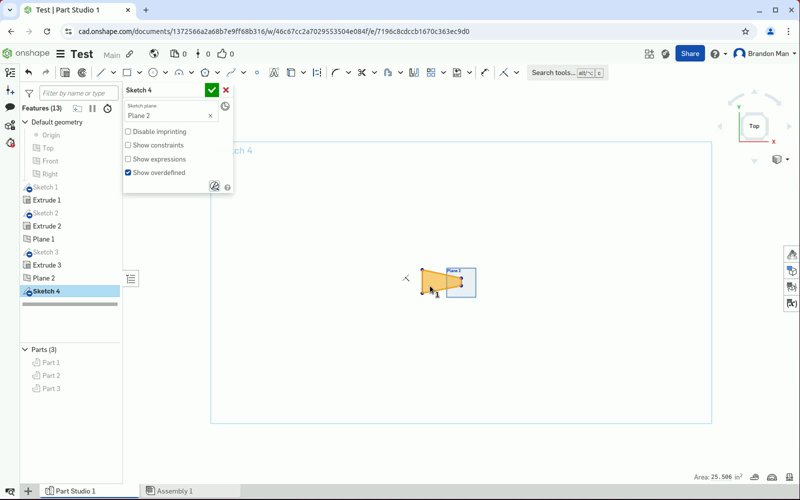
mouse_move(73, 352)
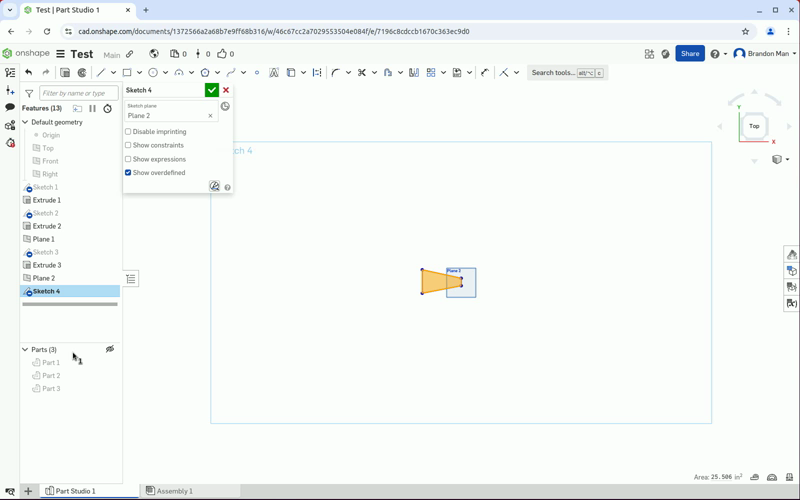
key(shift+y)
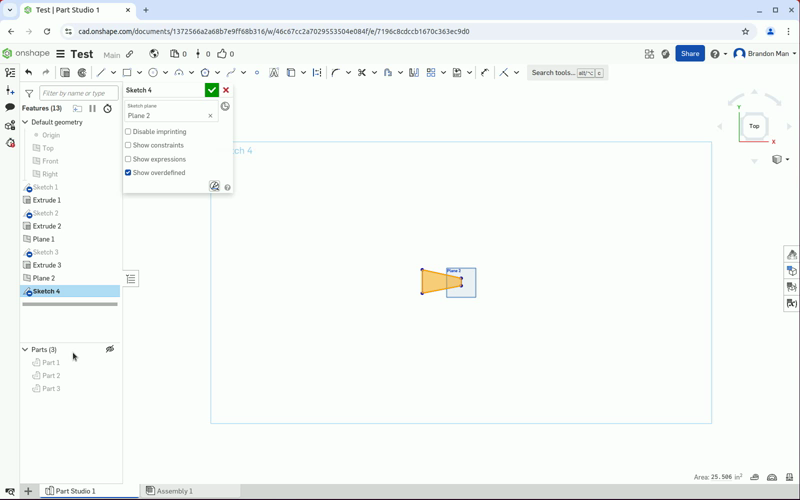
key(shift+e)
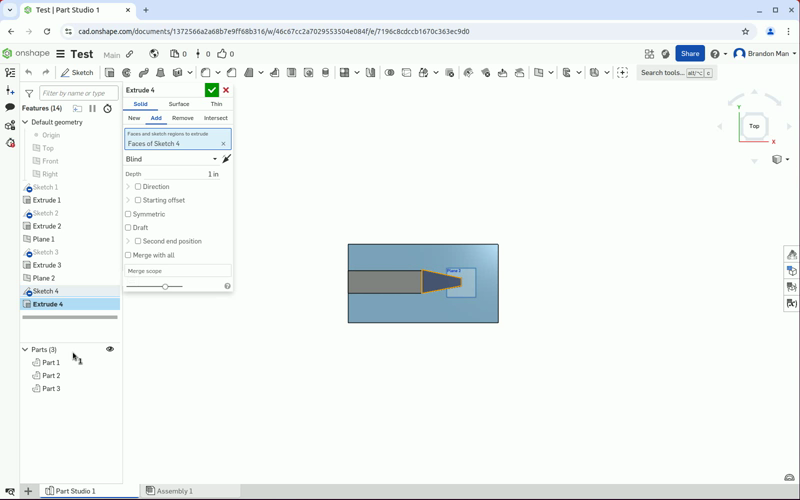
mouse_move(143, 106)
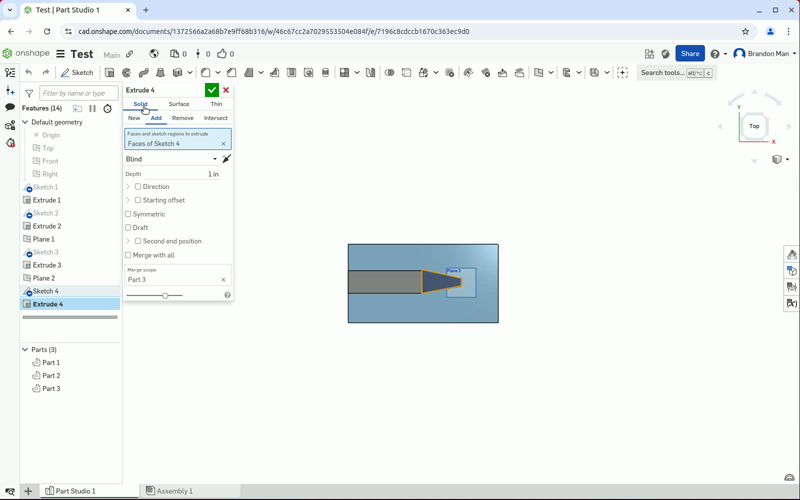
click(143, 106)
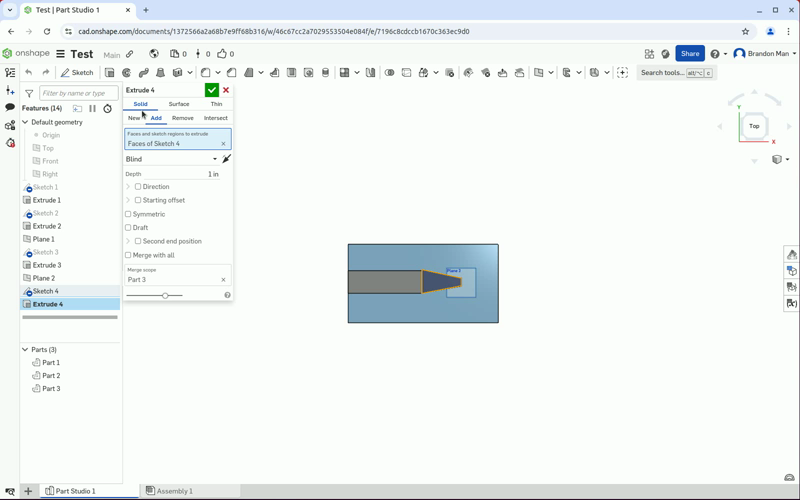
mouse_move(137, 120)
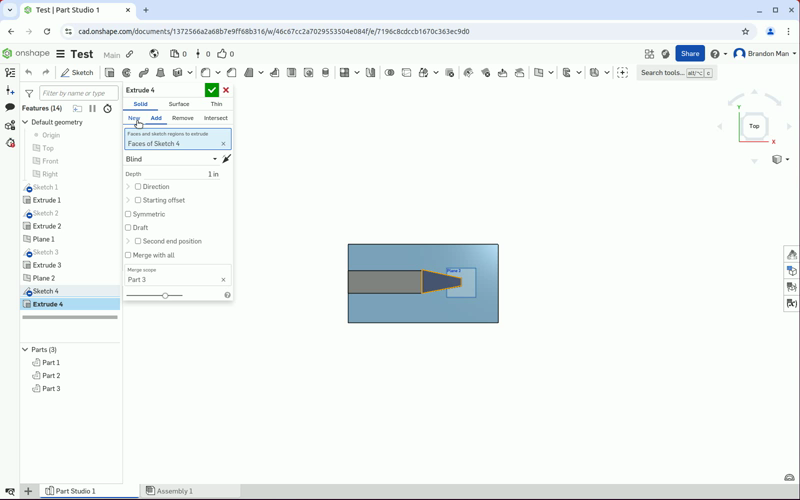
click(137, 120)
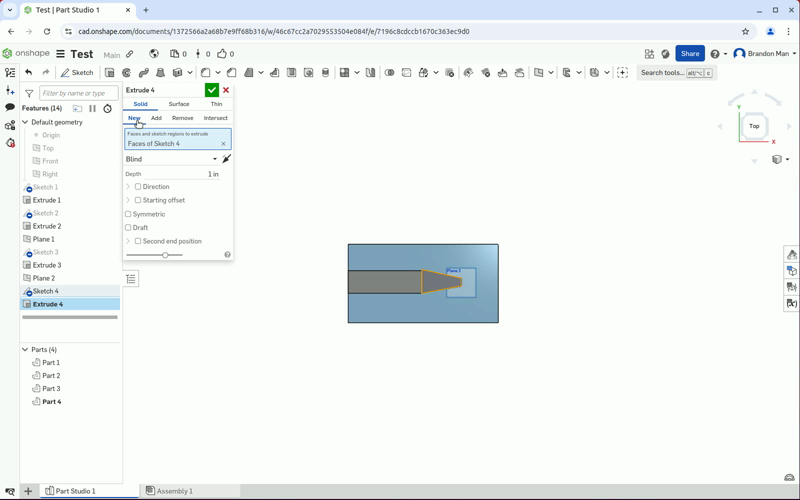
key(tab, 4)
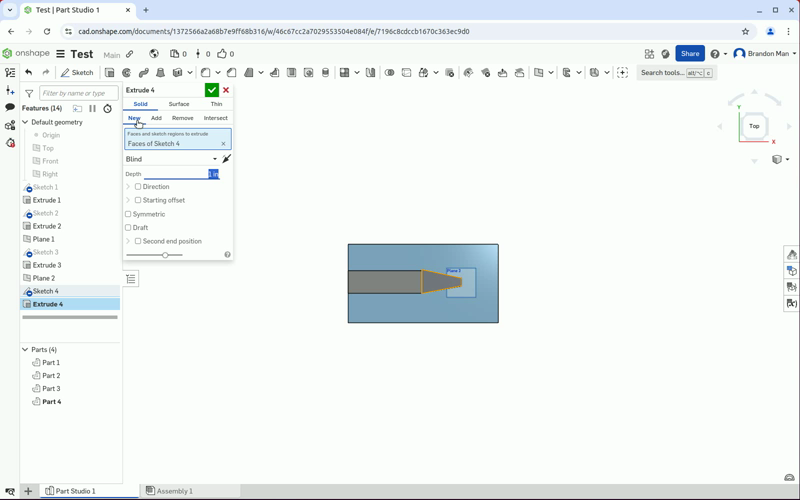
text(1.204)
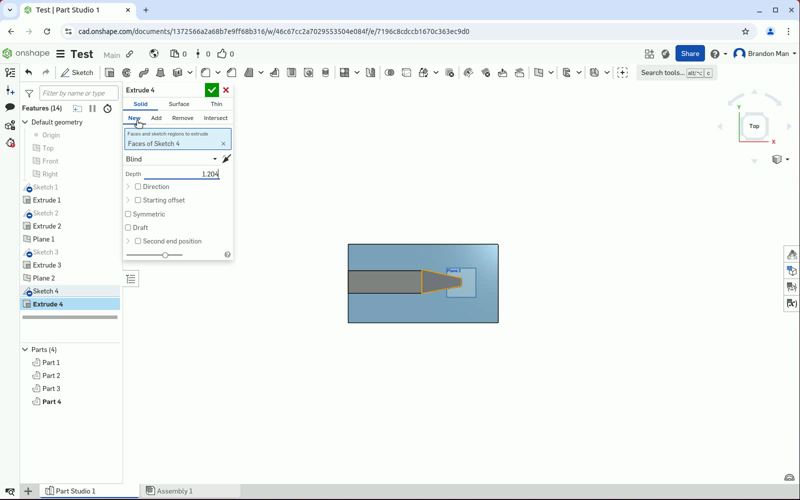
key(enter)
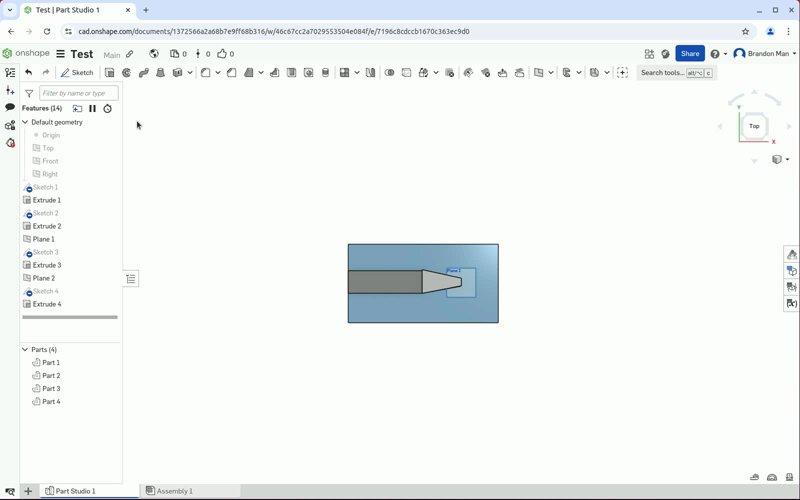
key(shift+h)
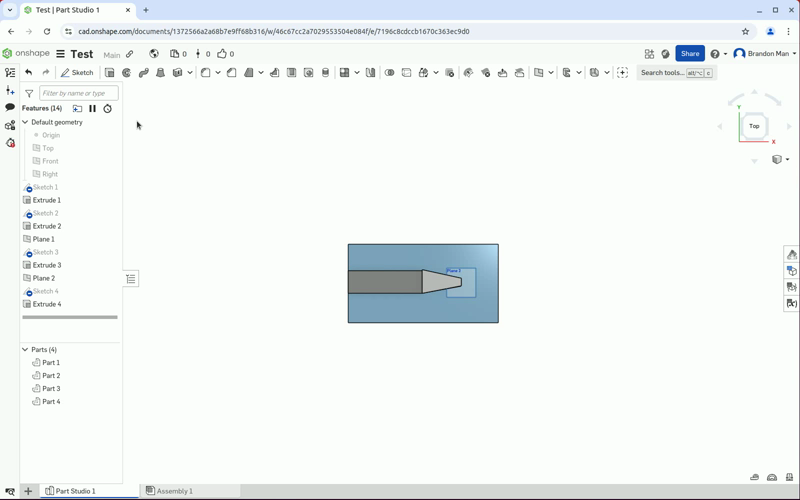
key(shift+h)
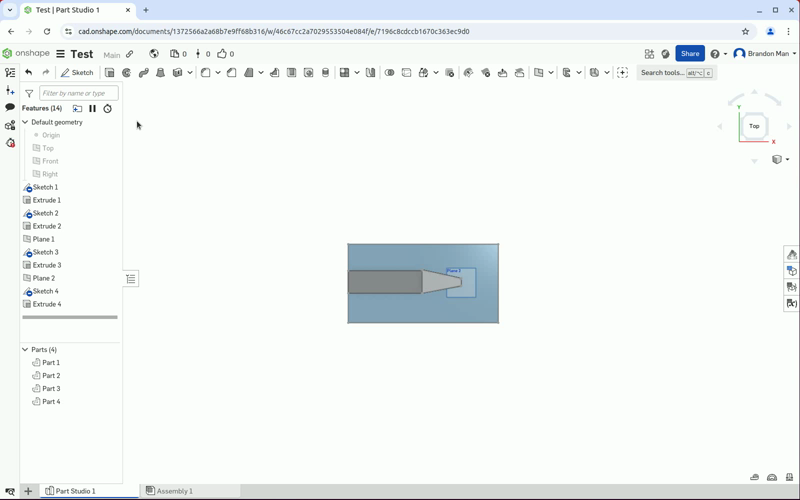
key(shift+7)
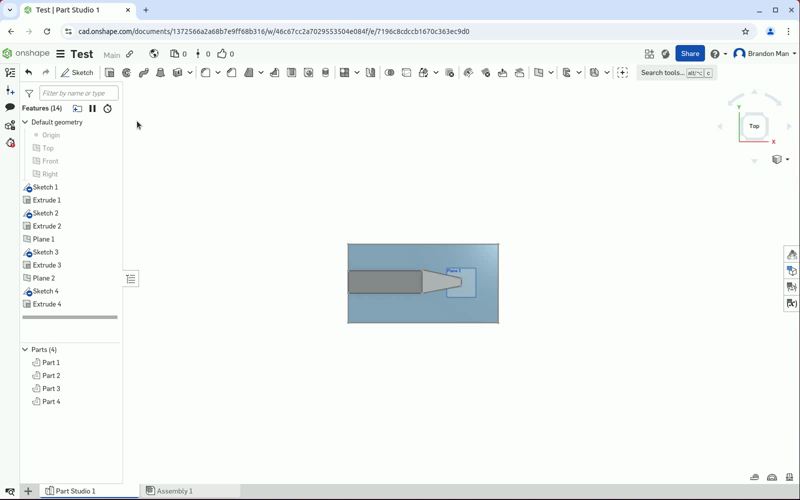
key(up, 3)
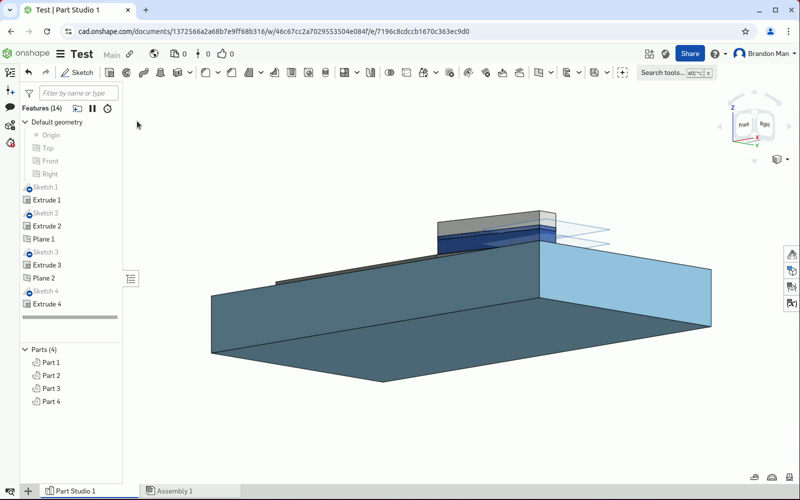
key(left, 3)
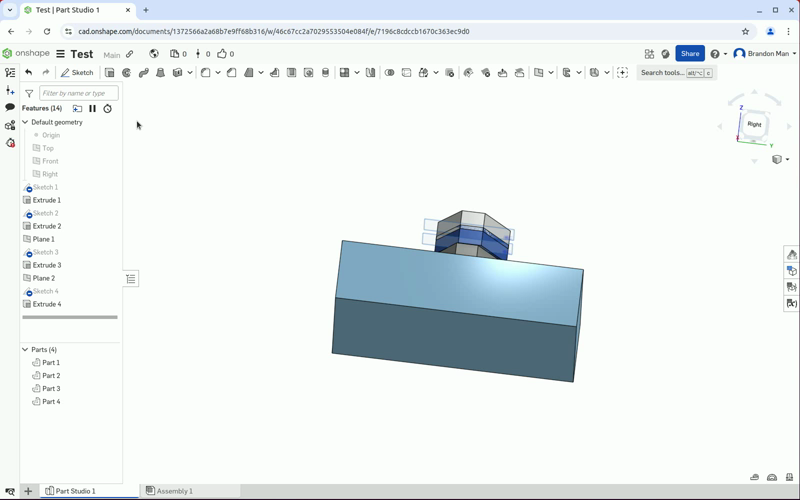
key(right, 3)
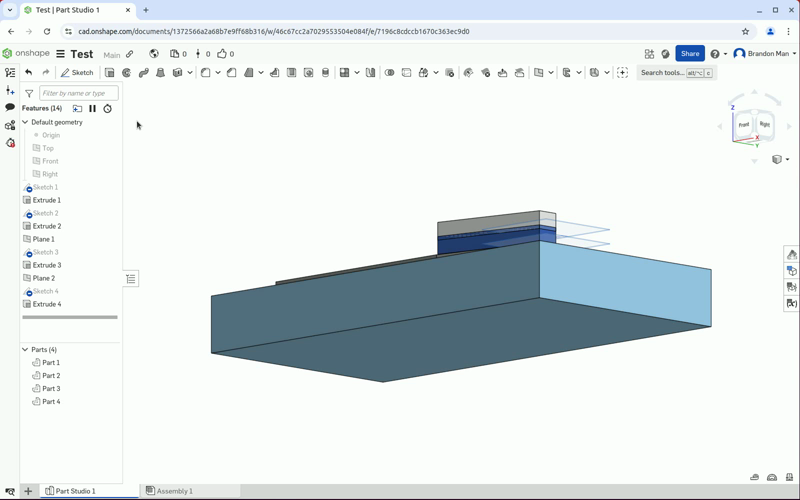
key(down, 3)
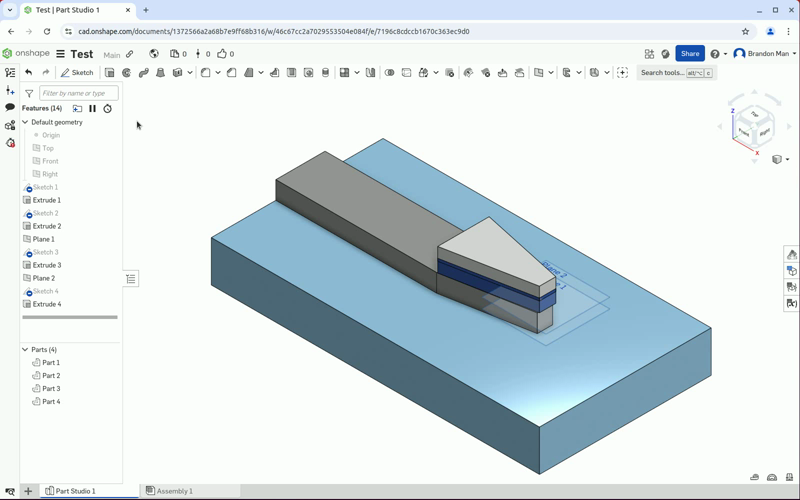
mouse_move(73, 189)
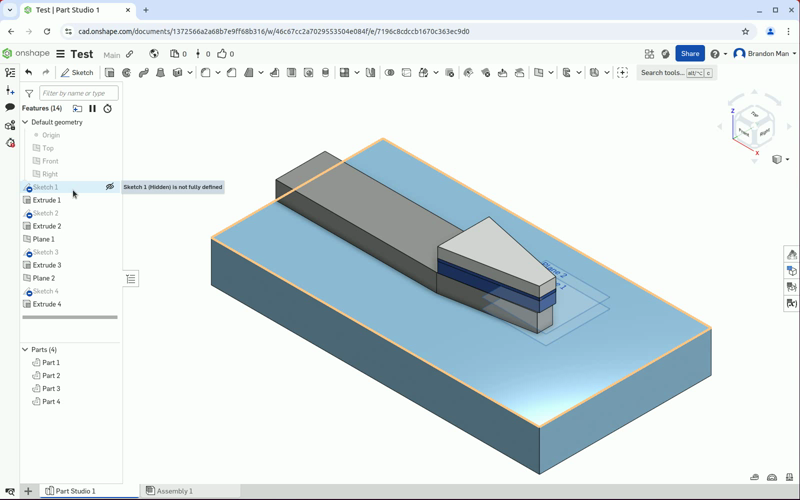
click(73, 189)